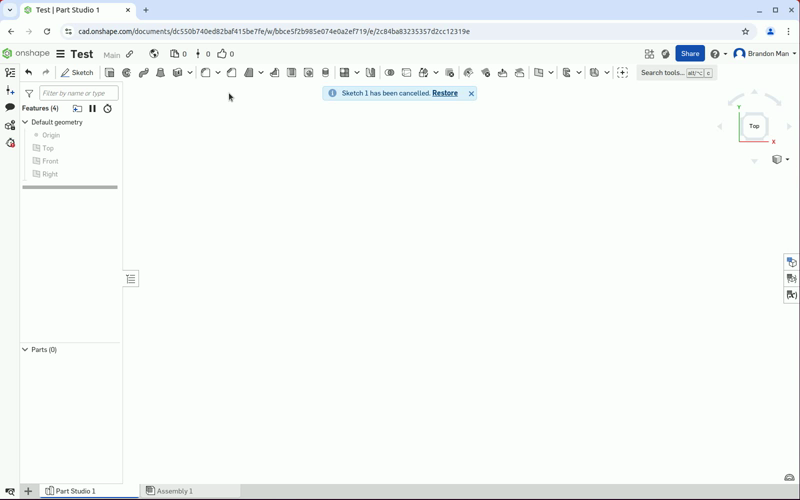
key(shift+h)
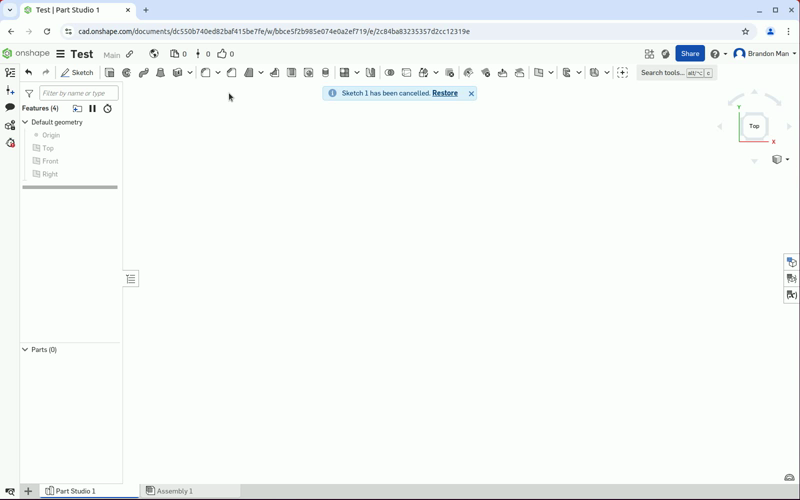
key(shift+s)
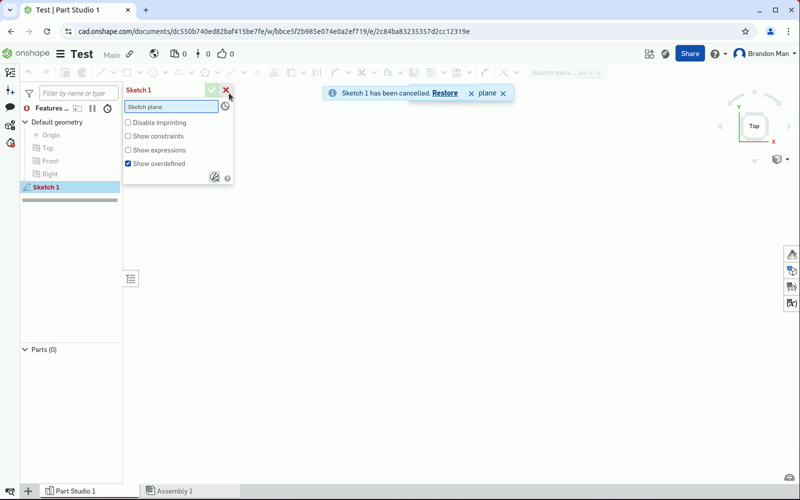
mouse_move(73, 150)
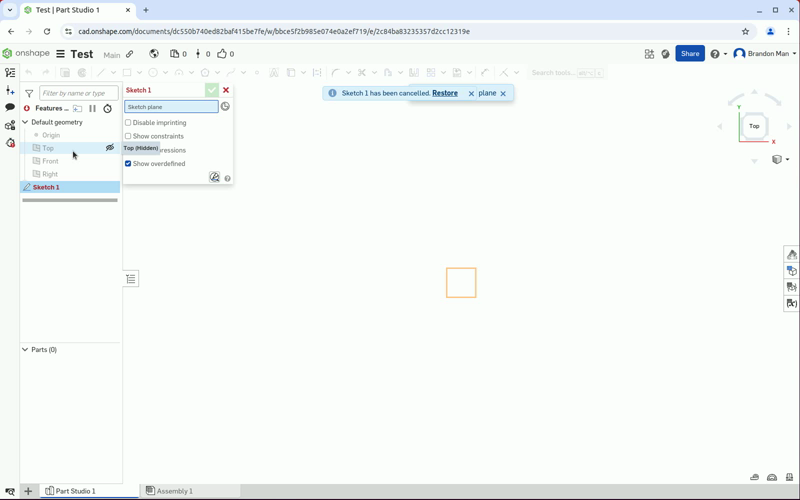
click(73, 150)
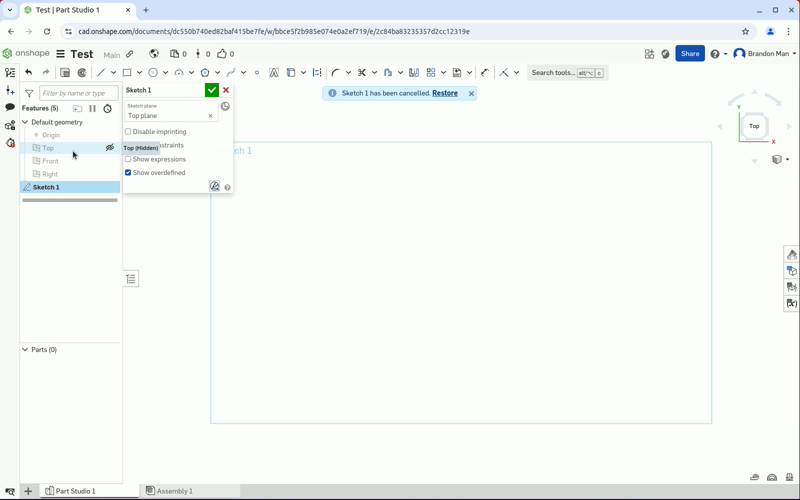
mouse_move(73, 352)
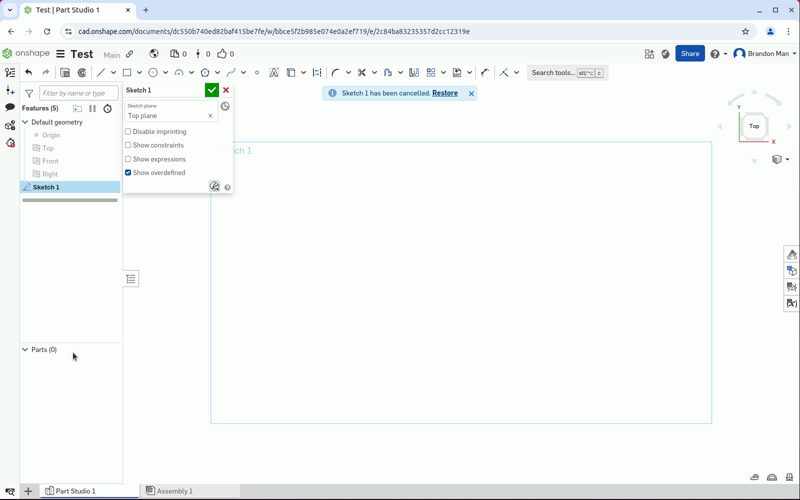
key(y)
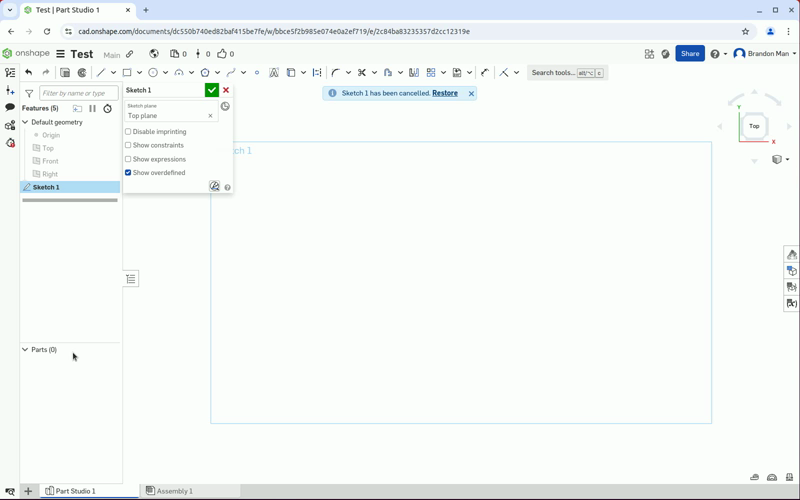
key(l)
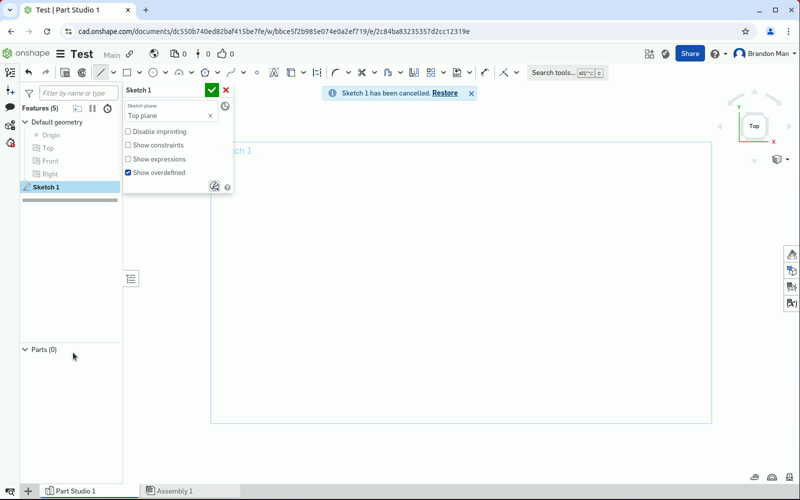
key_down(shift)
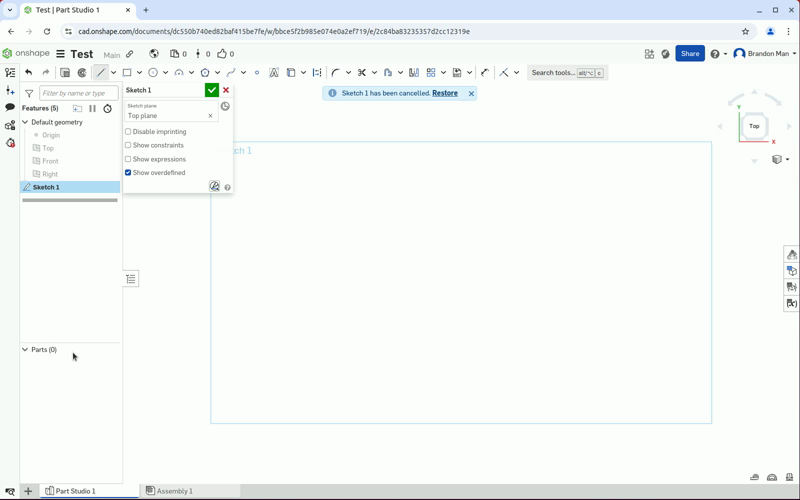
mouse_move(440, 261)
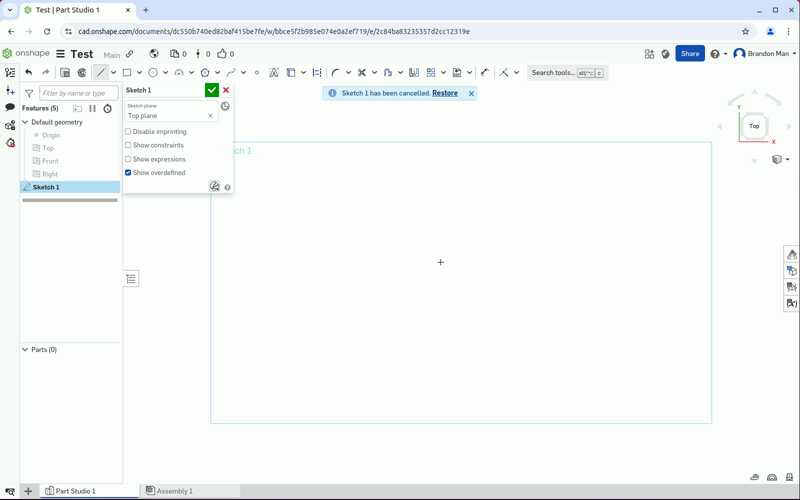
click(440, 261)
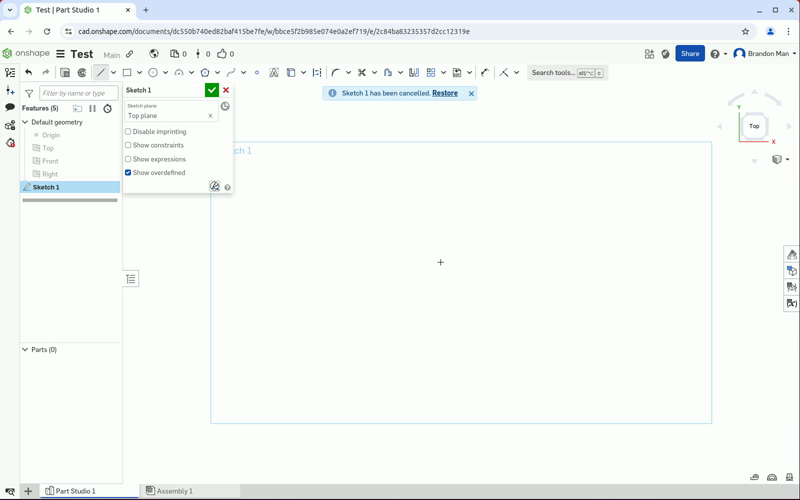
key_up(shift)
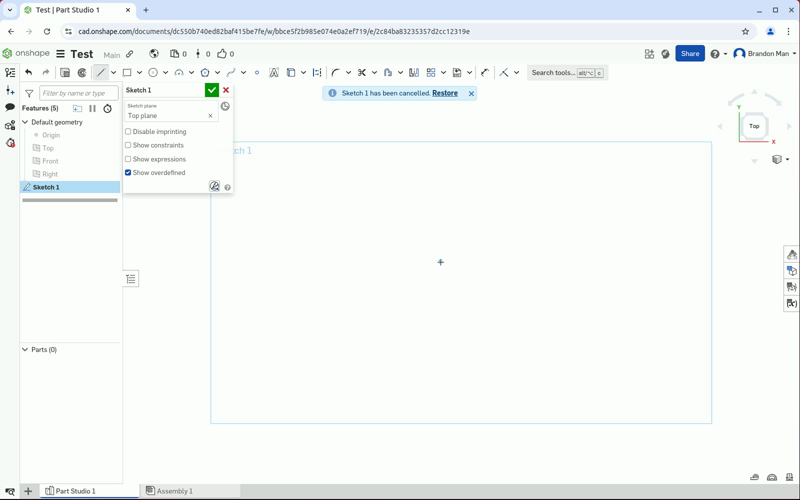
key_down(shift)
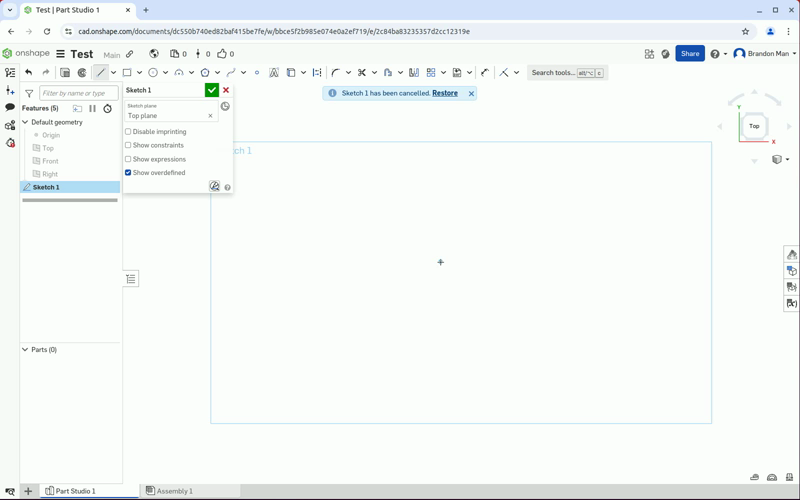
mouse_move(470, 261)
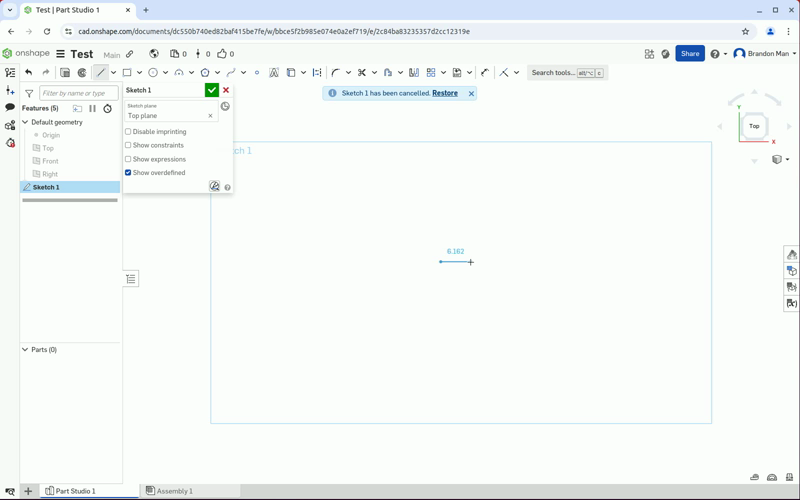
mouse_move(460, 261)
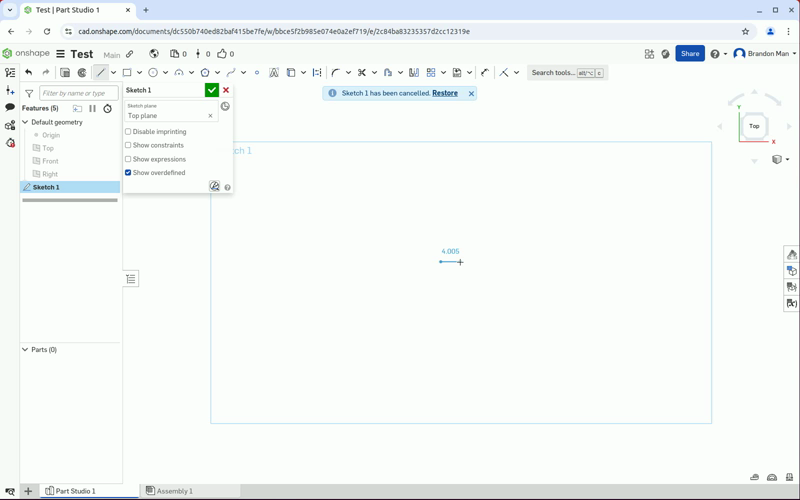
click(460, 261)
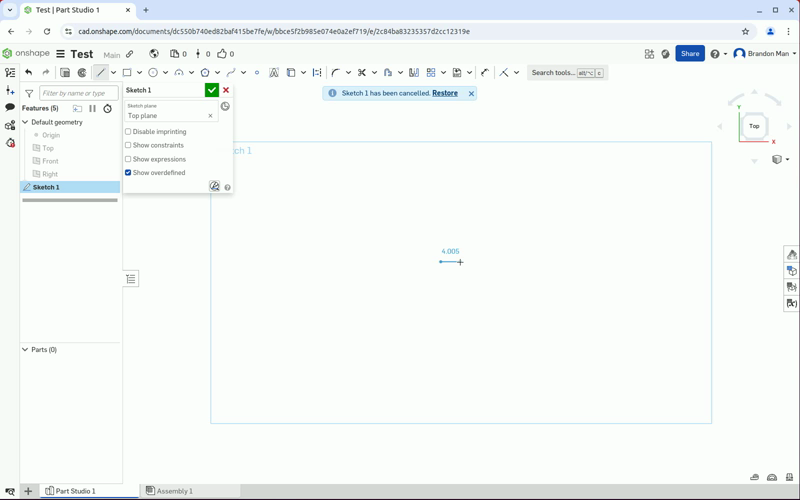
key_up(shift)
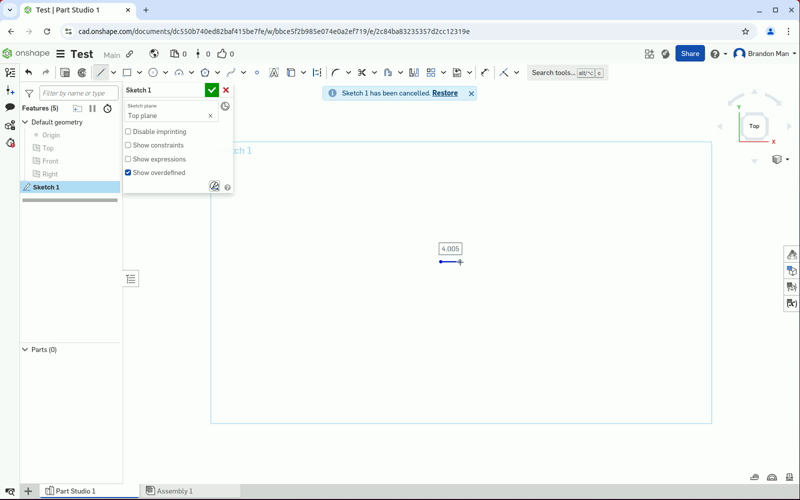
key_down(shift)
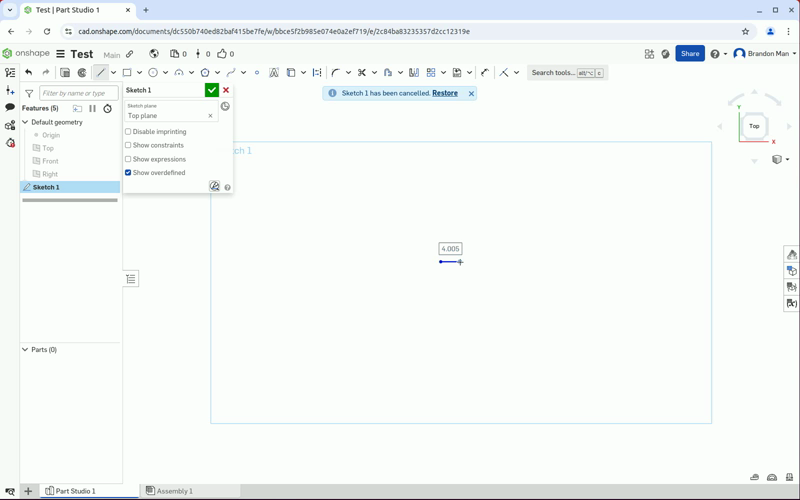
mouse_move(490, 261)
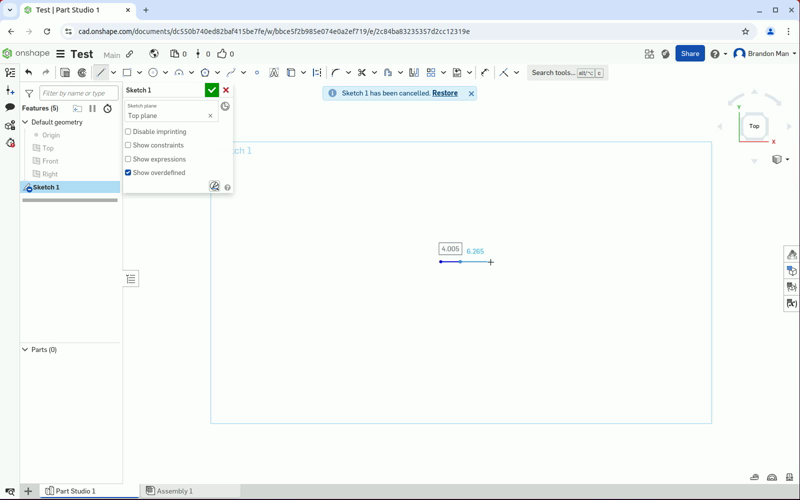
mouse_move(468, 268)
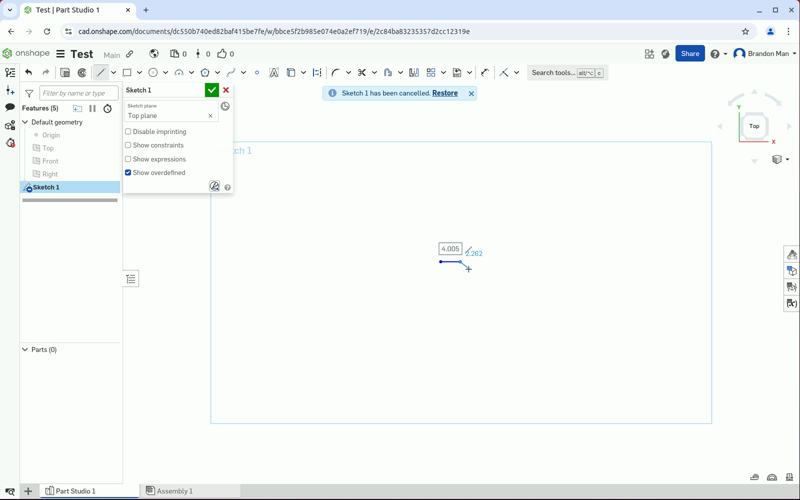
click(468, 268)
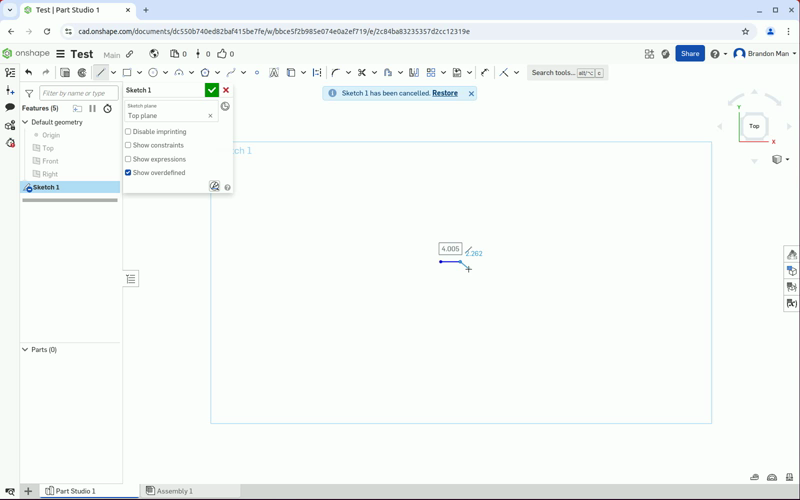
key_up(shift)
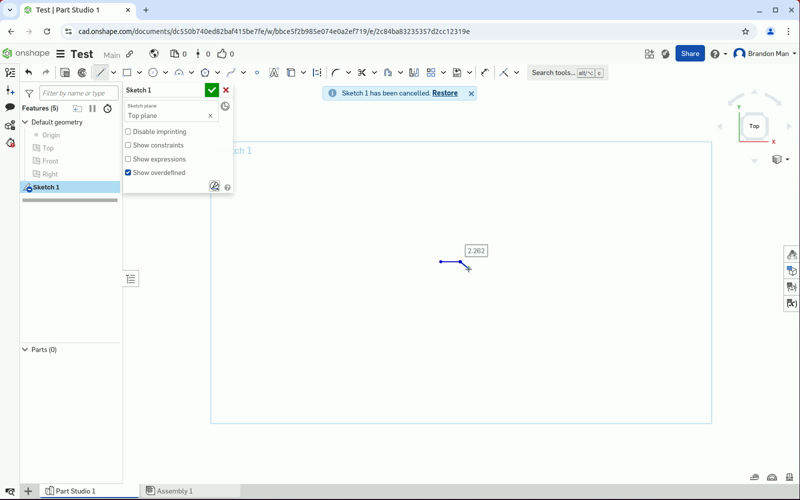
key_down(shift)
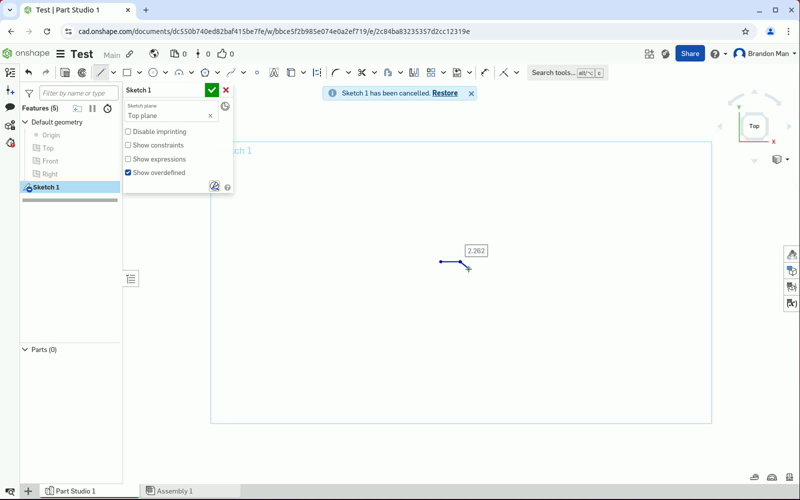
mouse_move(498, 268)
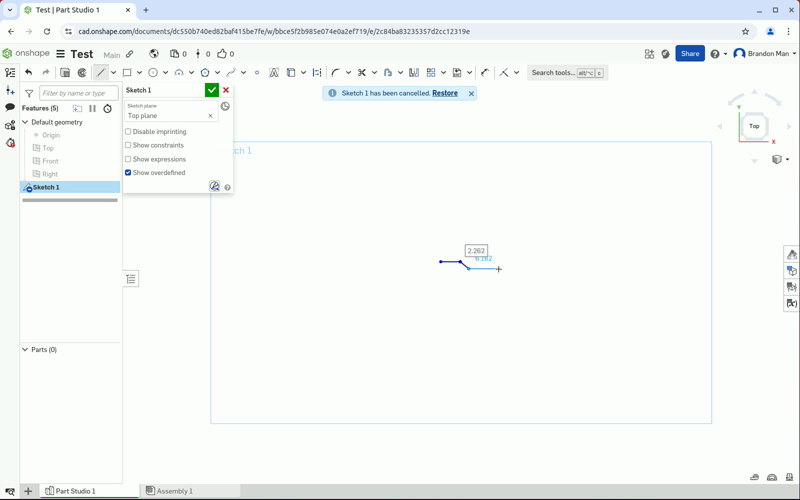
mouse_move(480, 268)
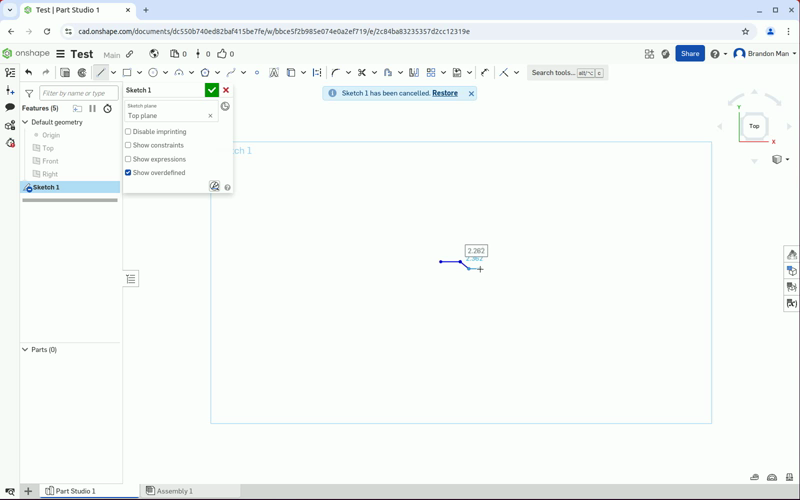
click(480, 268)
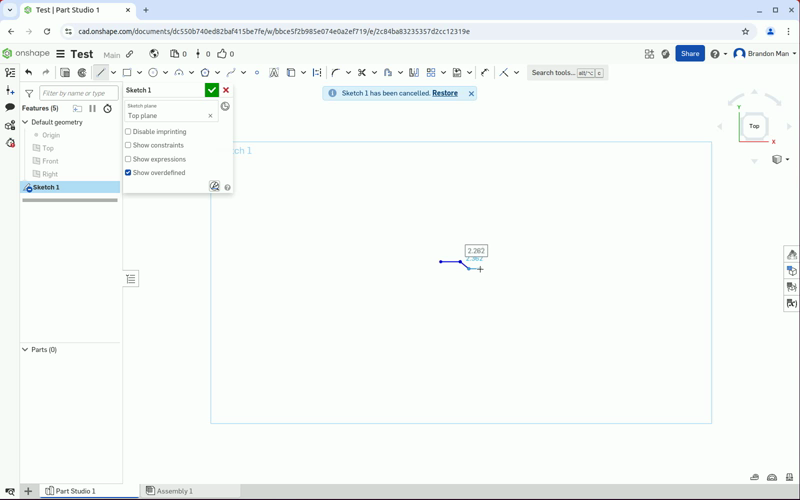
key_up(shift)
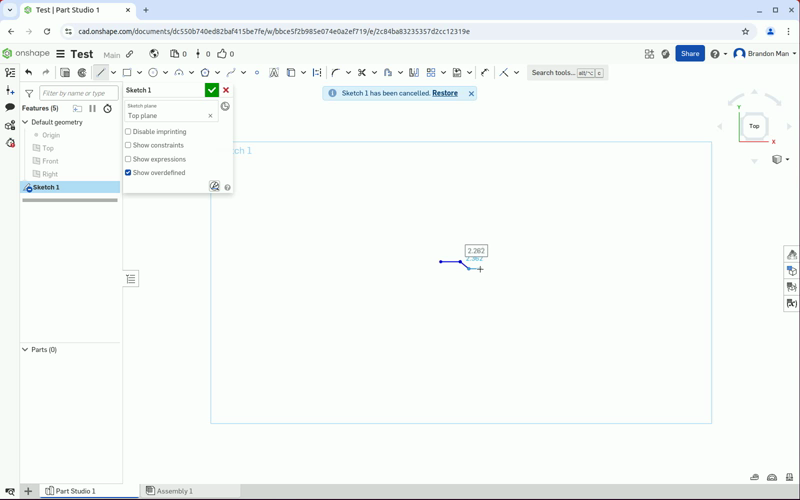
key_down(shift)
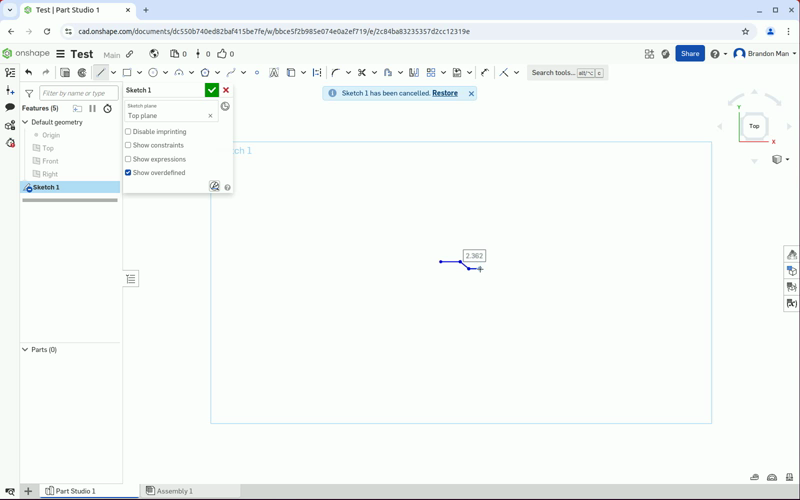
mouse_move(510, 268)
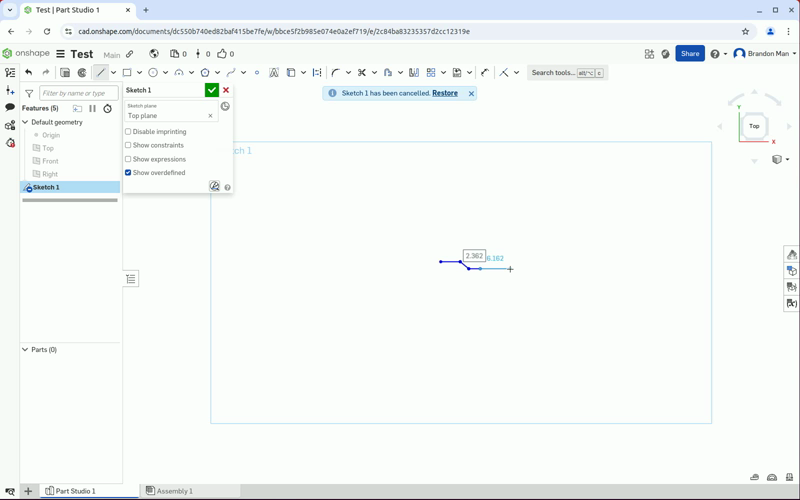
mouse_move(480, 278)
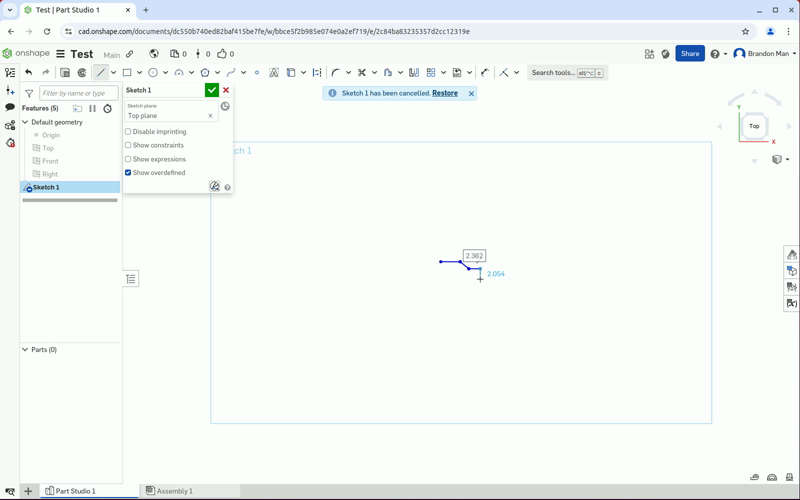
click(480, 278)
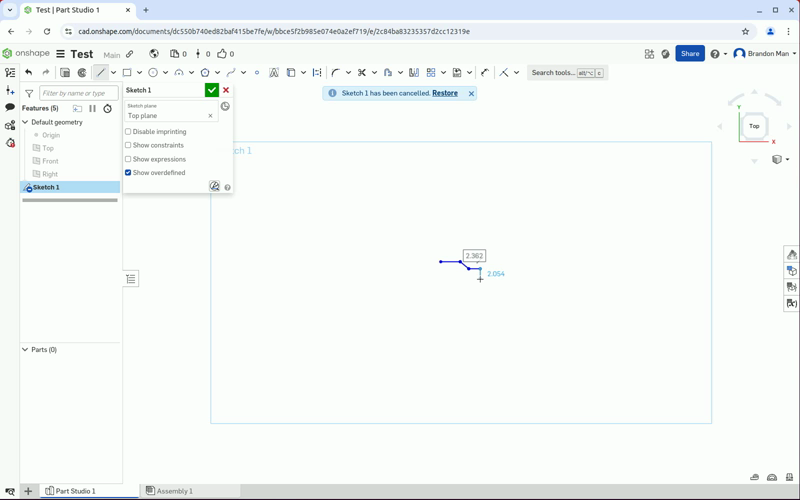
key_up(shift)
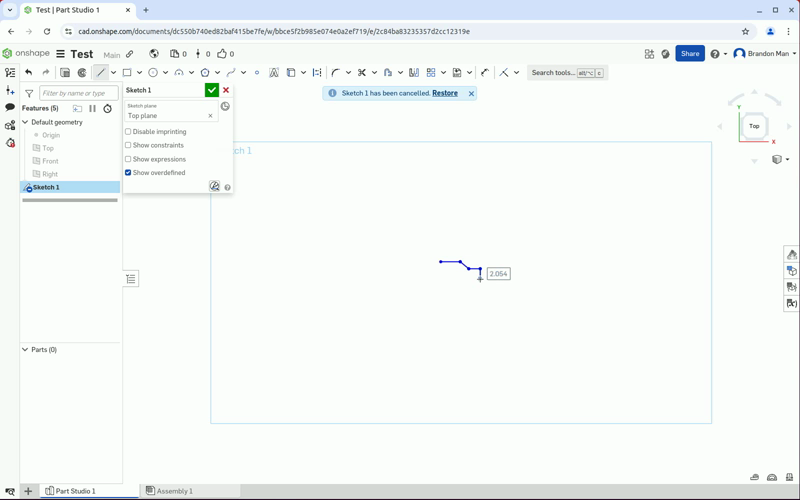
key_down(shift)
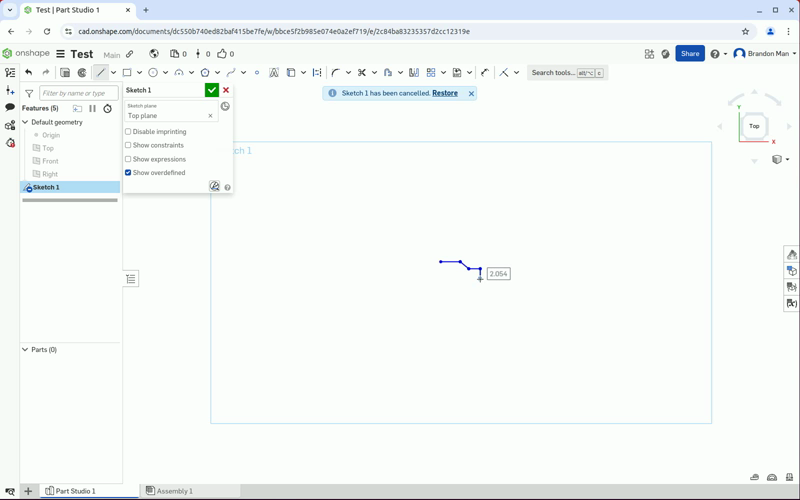
mouse_move(510, 278)
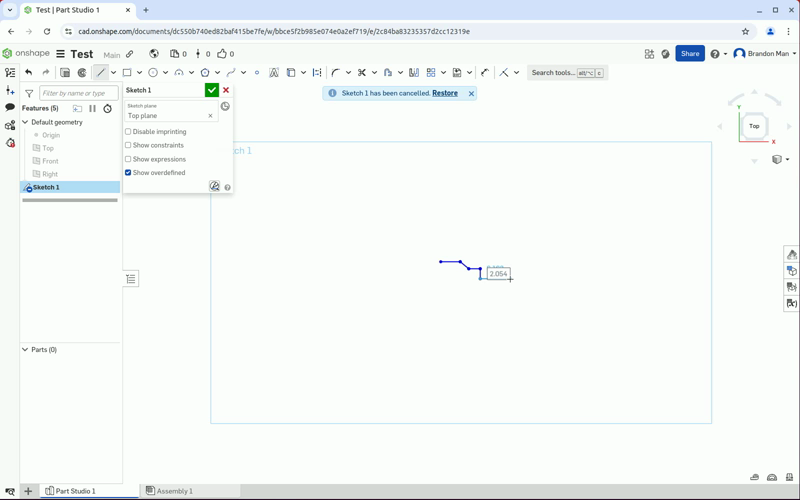
mouse_move(480, 282)
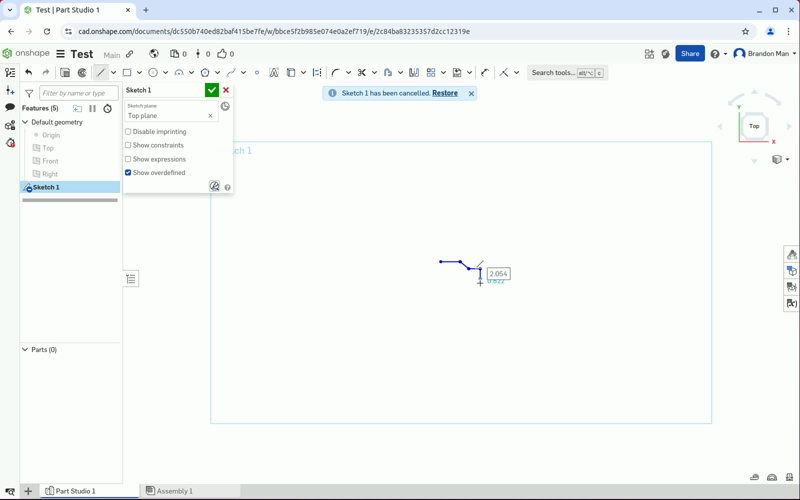
scroll(6)
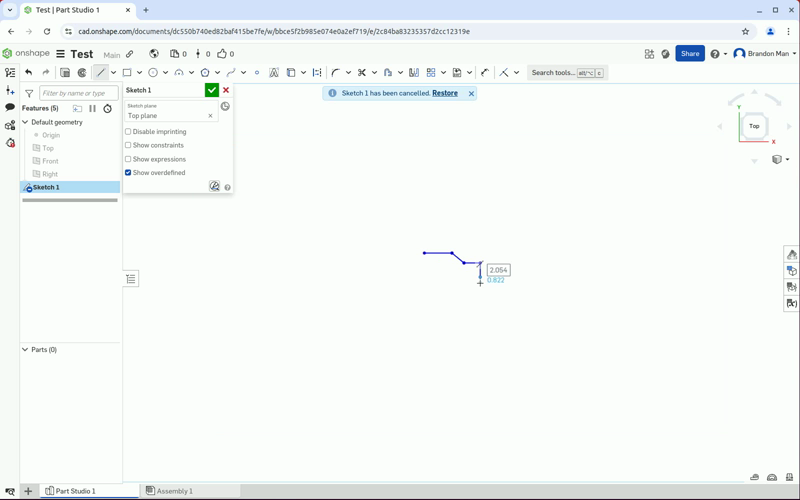
scroll(6)
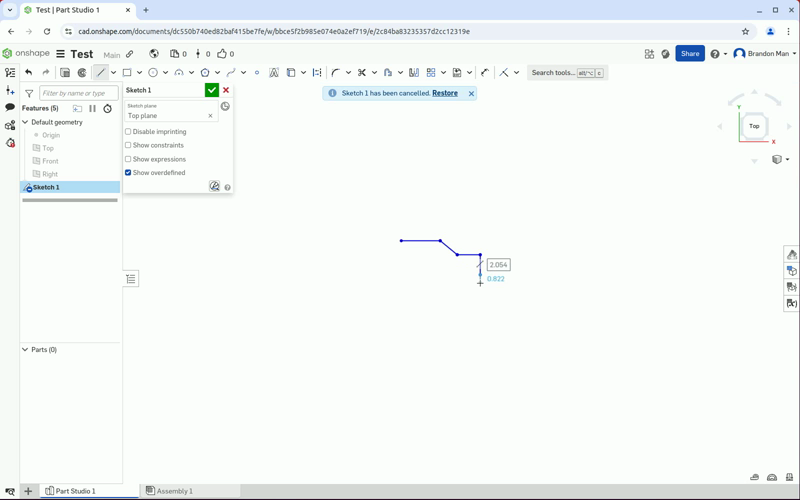
scroll(6)
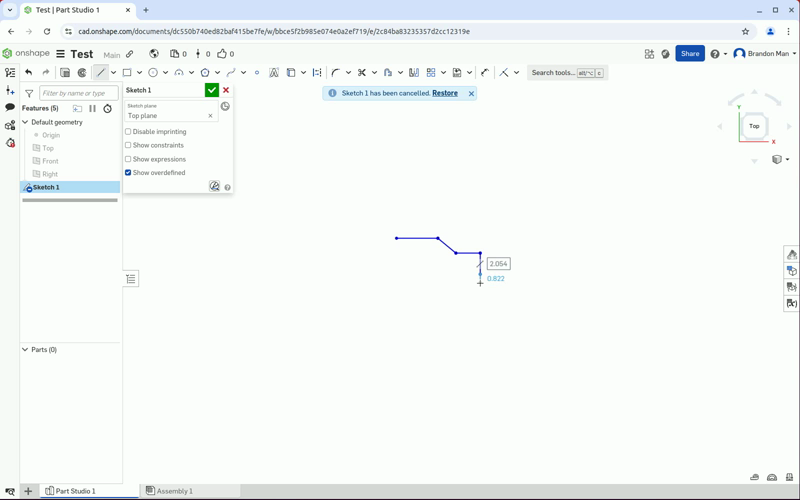
scroll(6)
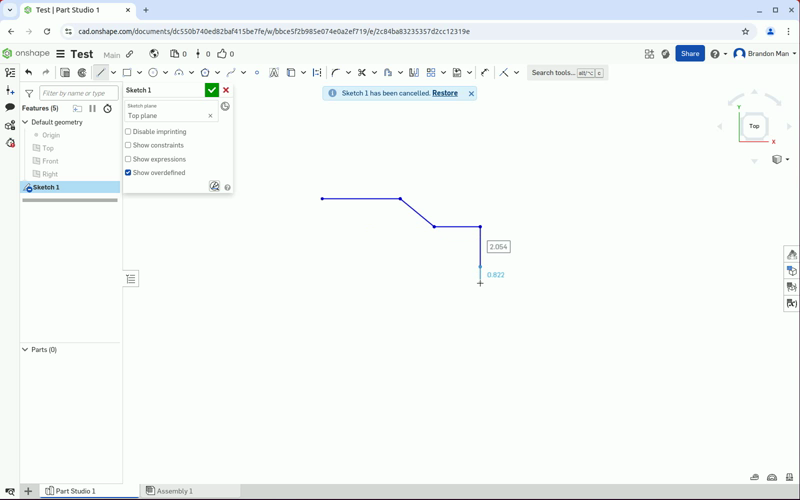
scroll(6)
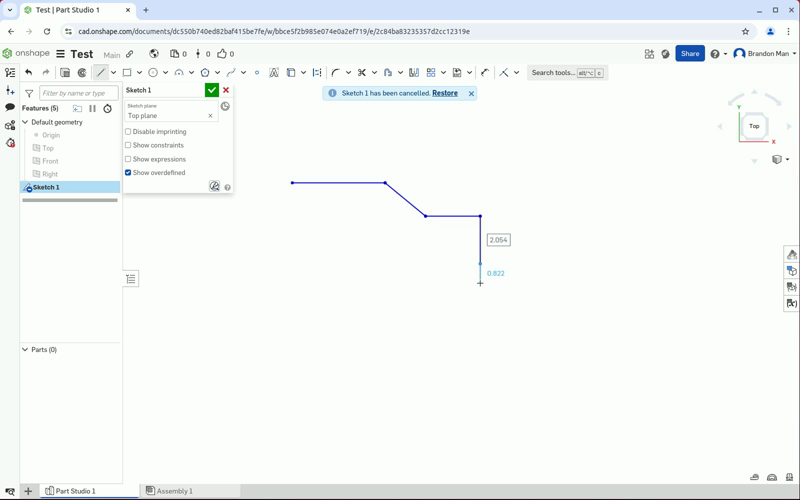
scroll(6)
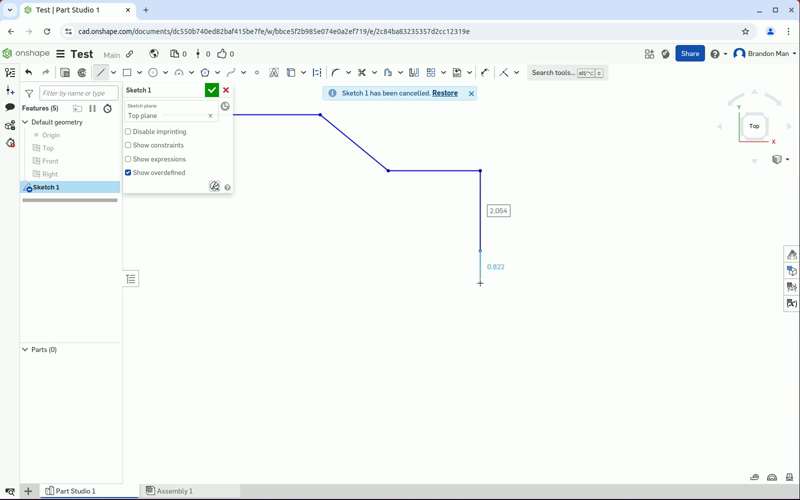
scroll(6)
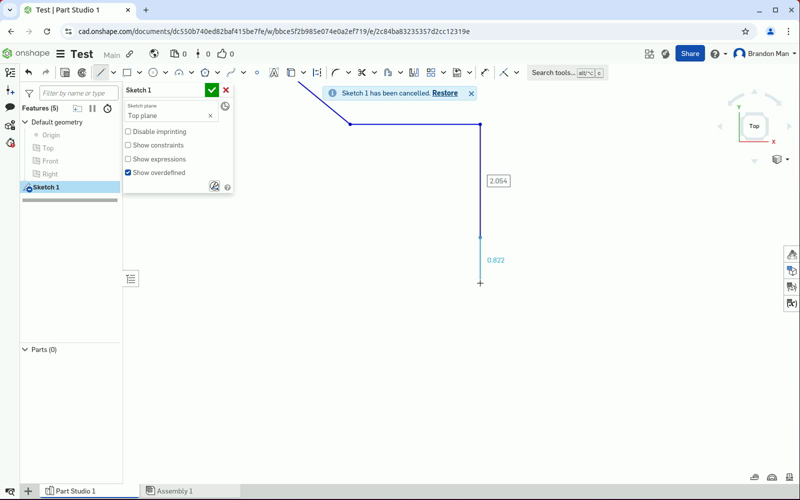
click(480, 282)
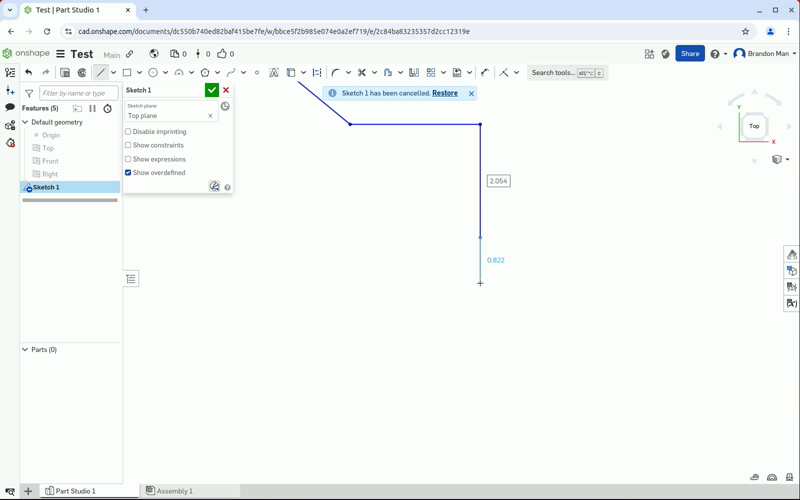
scroll(-6)
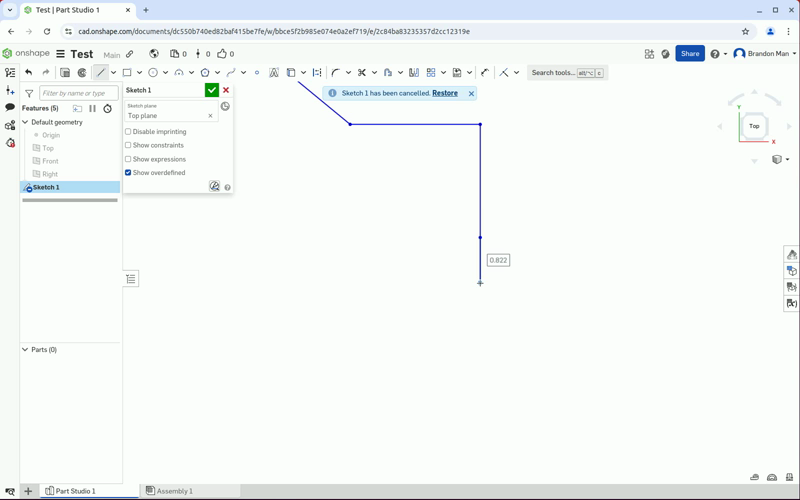
scroll(-6)
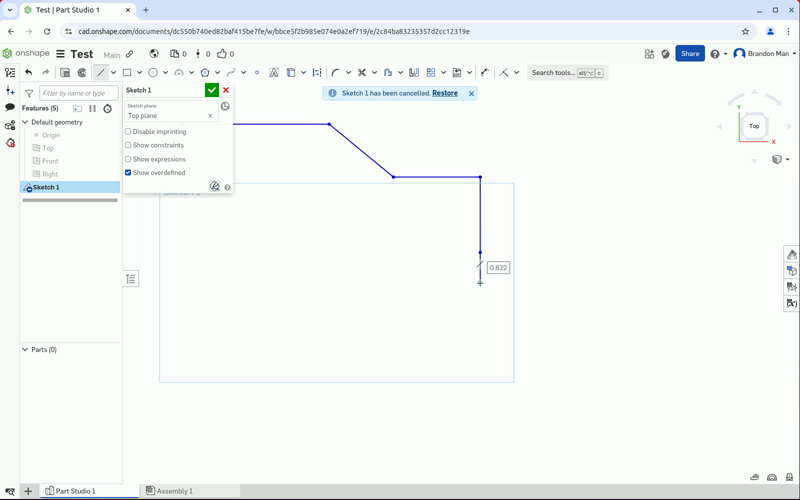
scroll(-6)
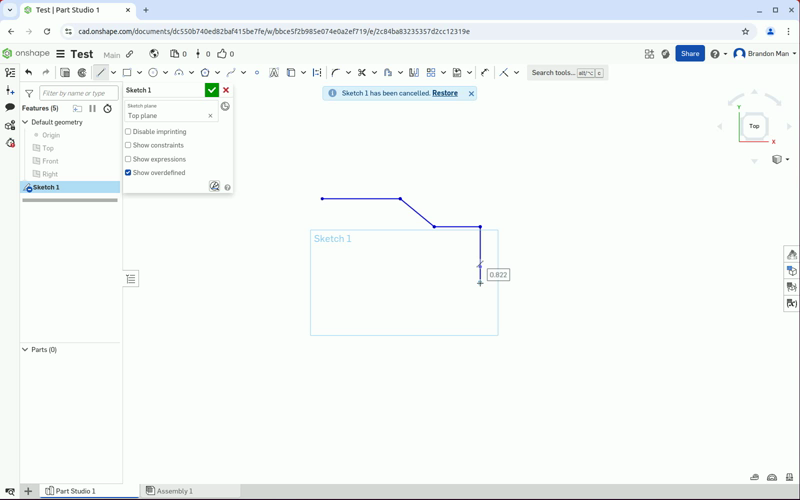
scroll(-6)
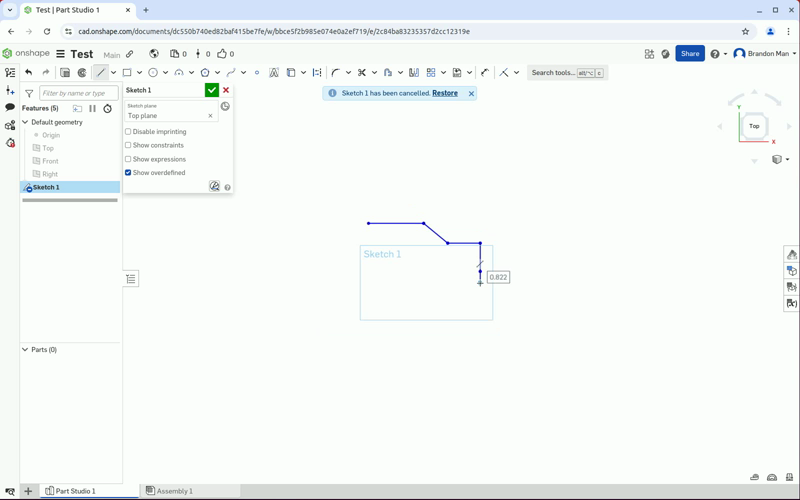
scroll(-6)
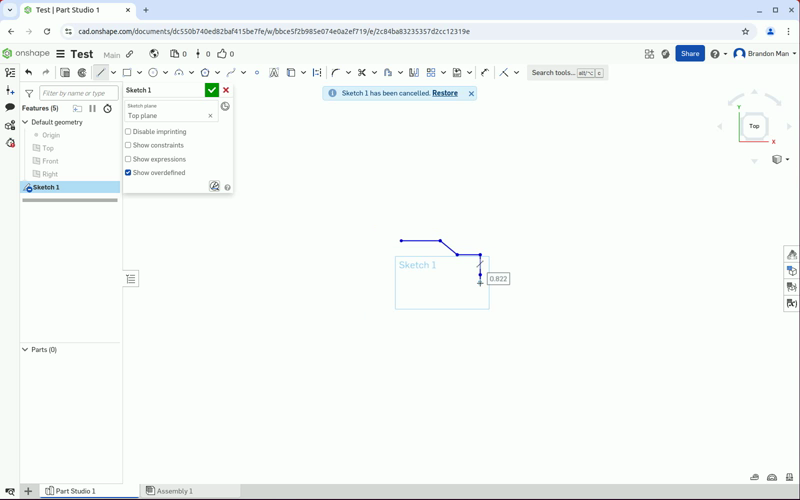
scroll(-6)
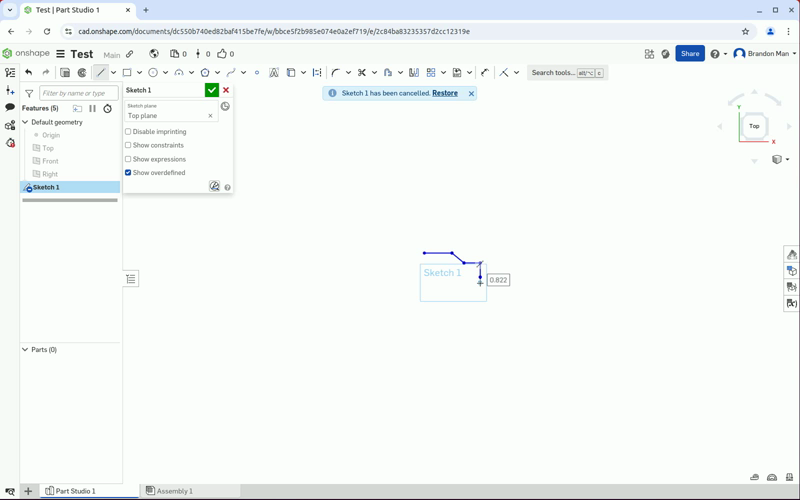
scroll(-6)
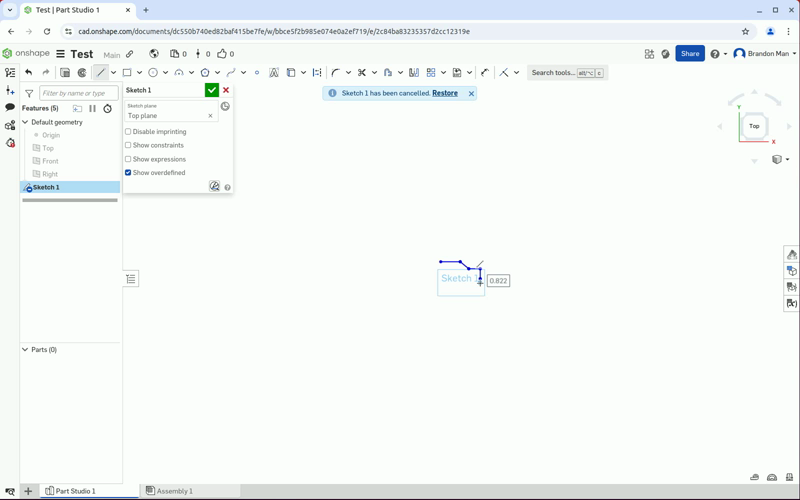
key_up(shift)
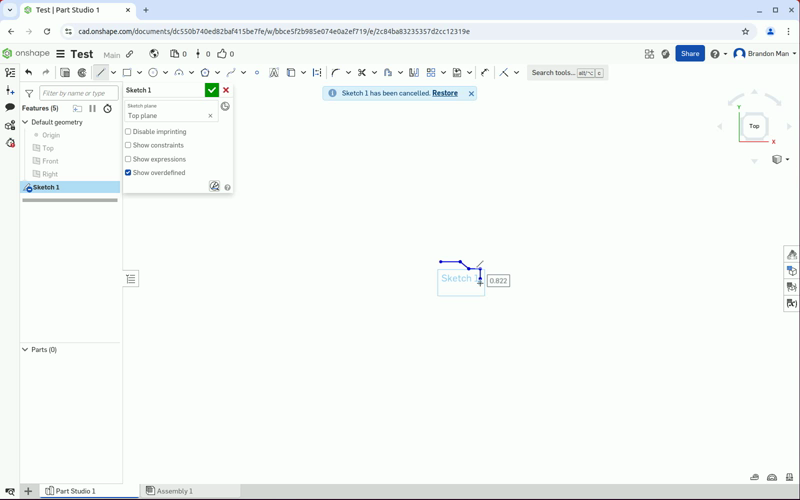
key_down(shift)
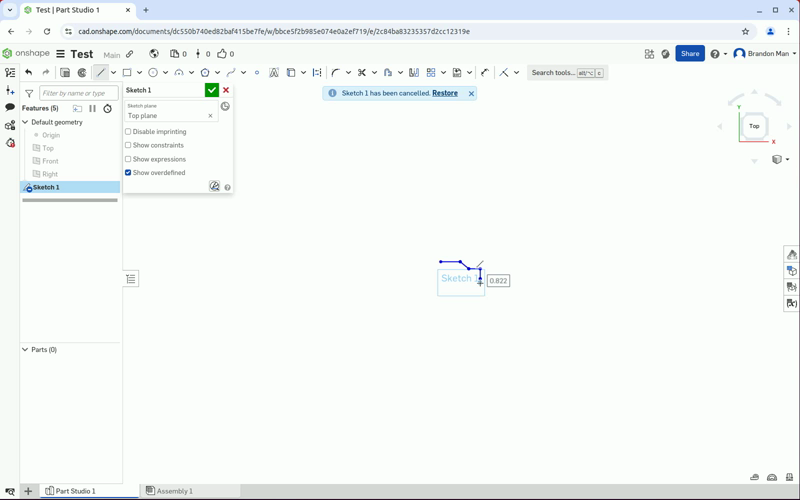
mouse_move(510, 282)
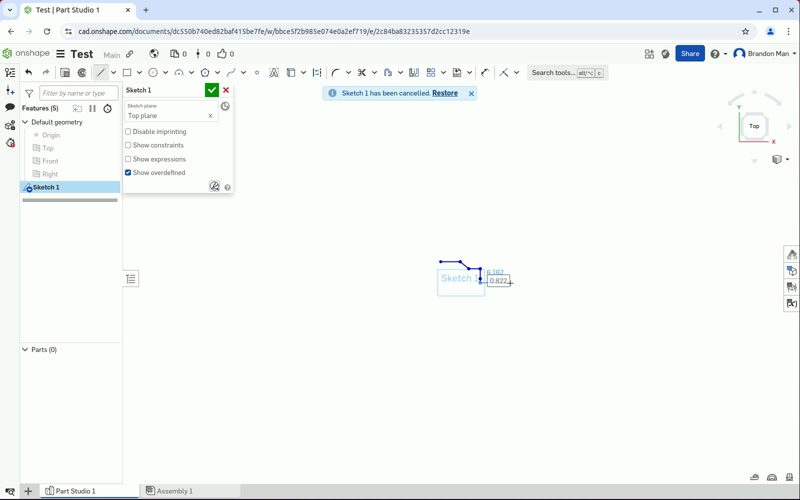
mouse_move(480, 333)
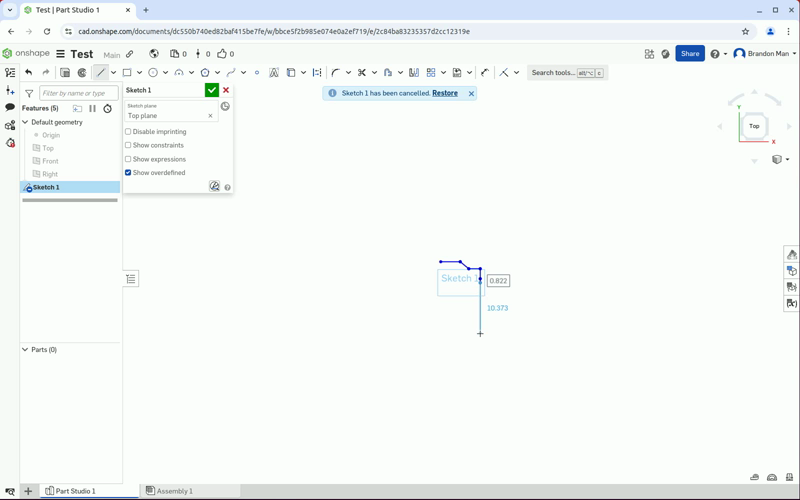
click(480, 333)
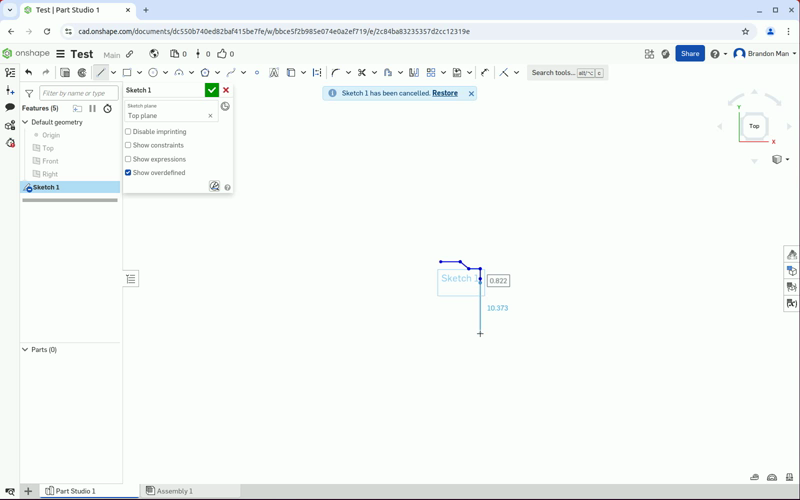
key_up(shift)
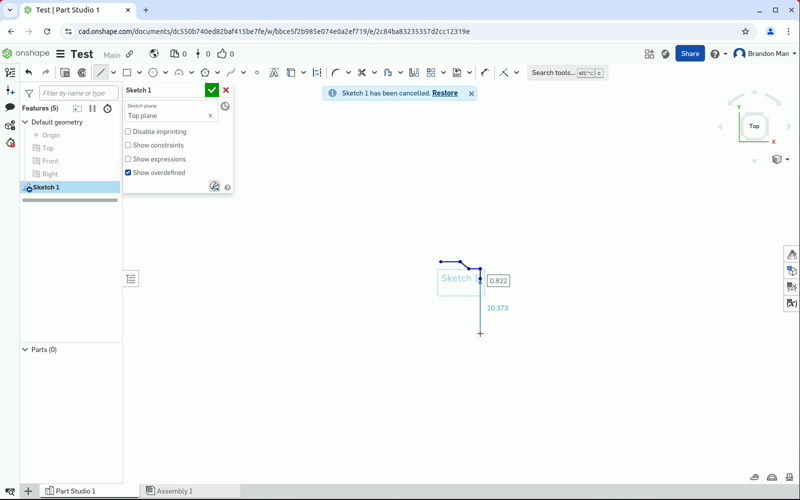
key_down(shift)
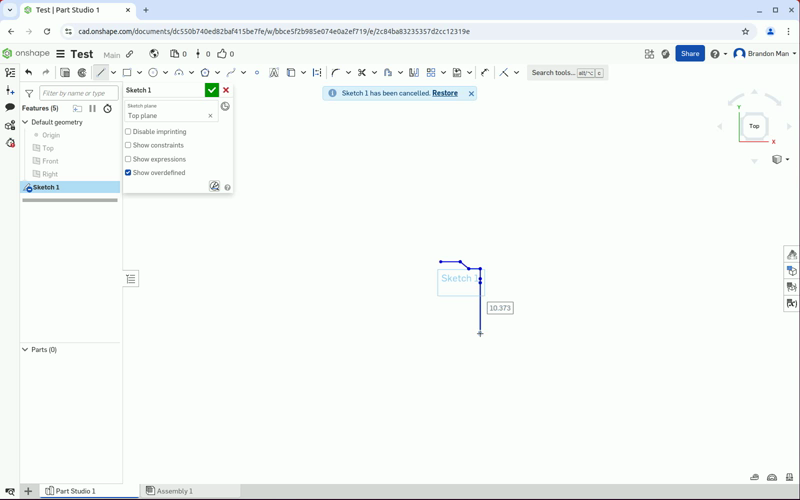
mouse_move(510, 333)
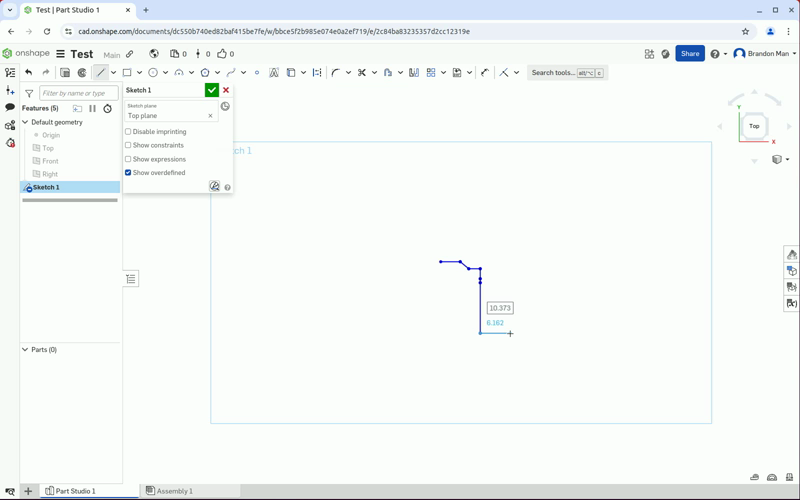
mouse_move(497, 343)
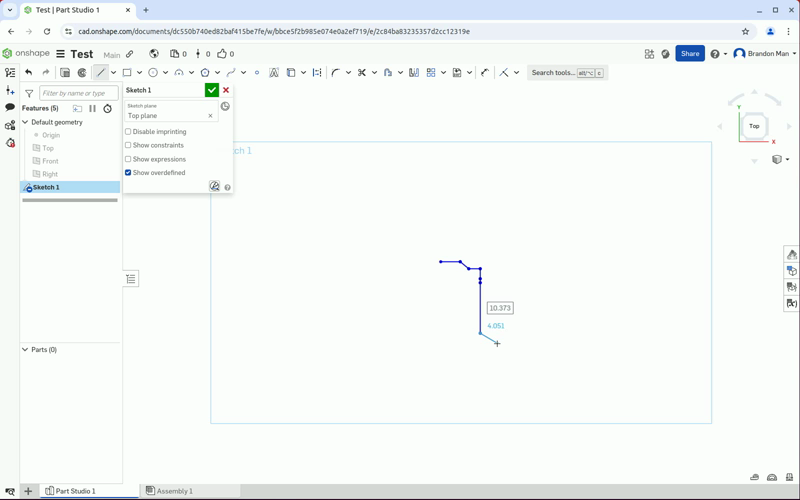
click(497, 343)
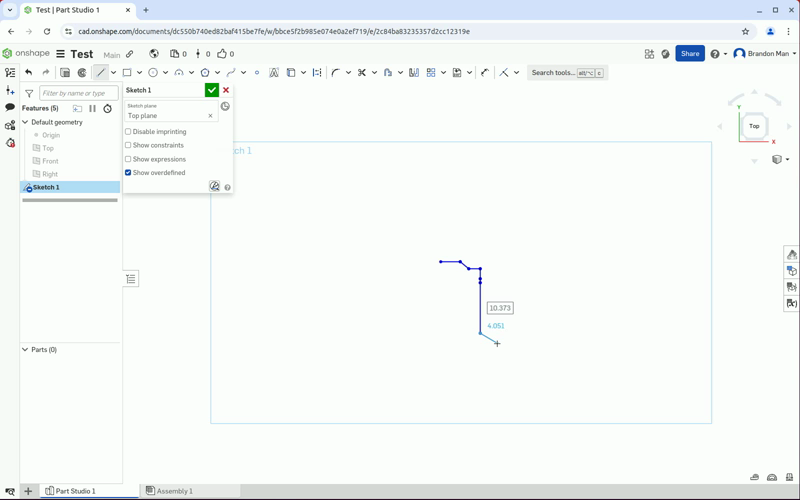
key_up(shift)
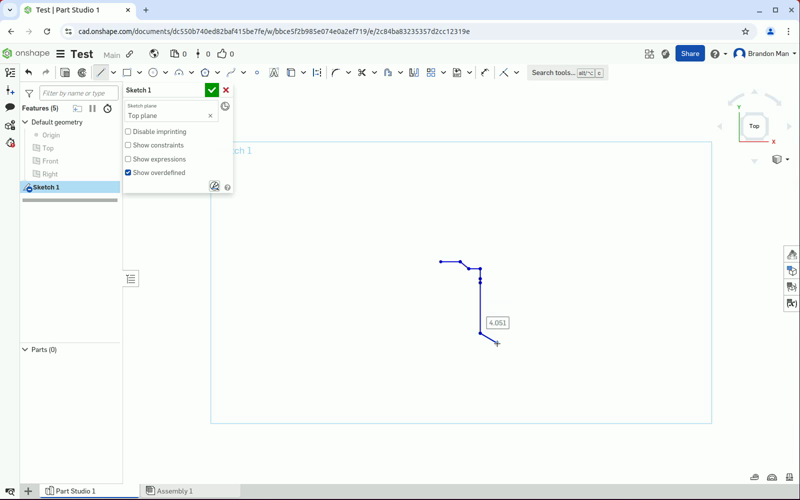
key_down(shift)
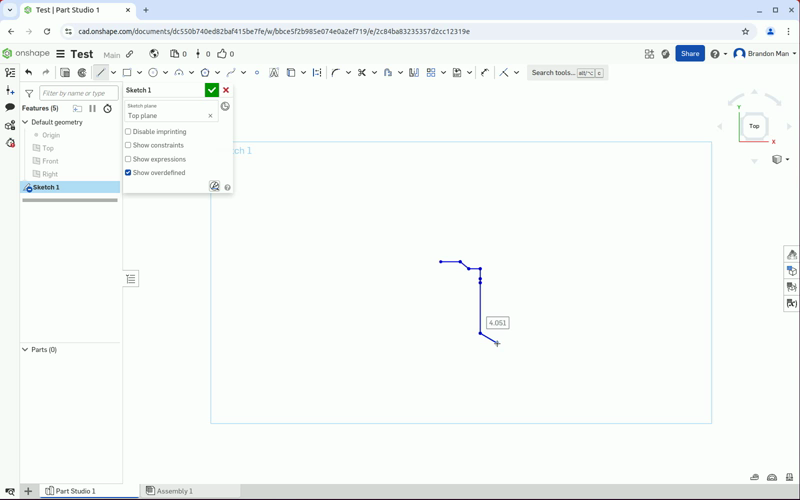
mouse_move(527, 343)
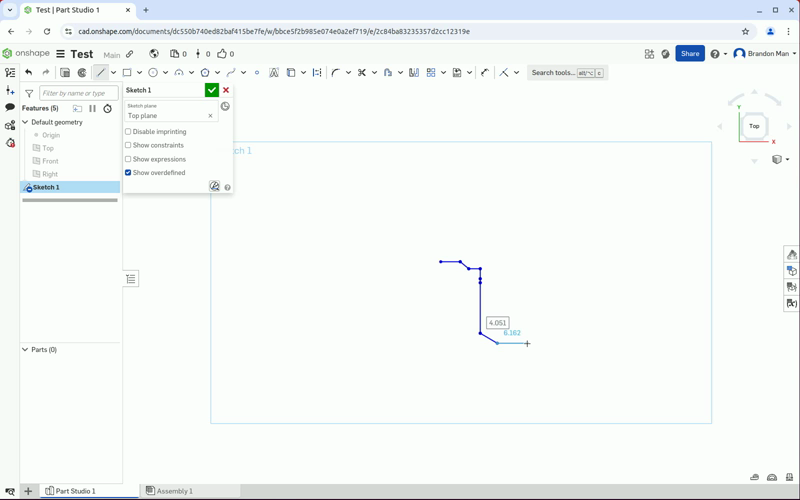
mouse_move(497, 395)
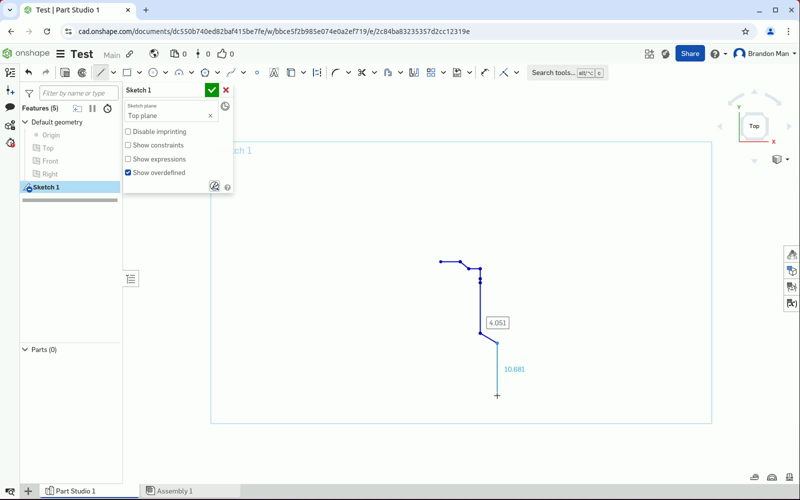
click(497, 395)
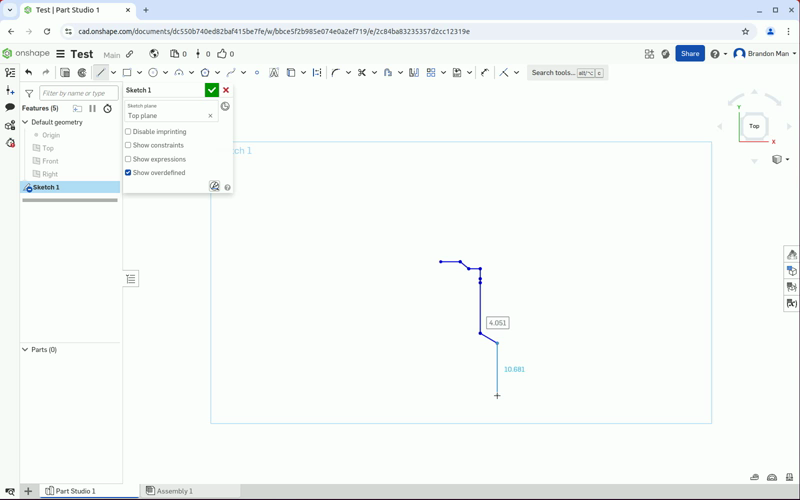
key_up(shift)
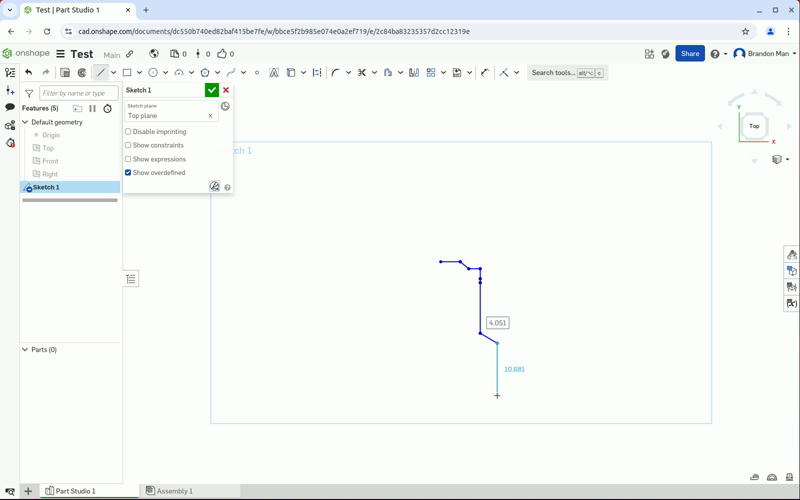
key_down(shift)
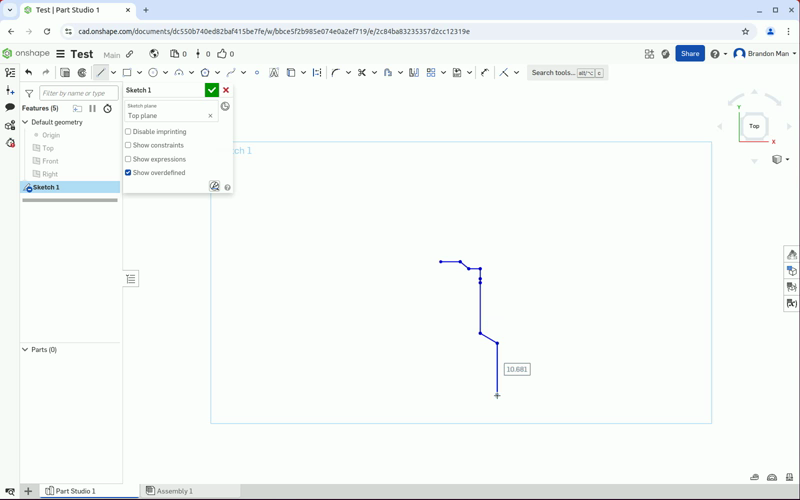
mouse_move(527, 395)
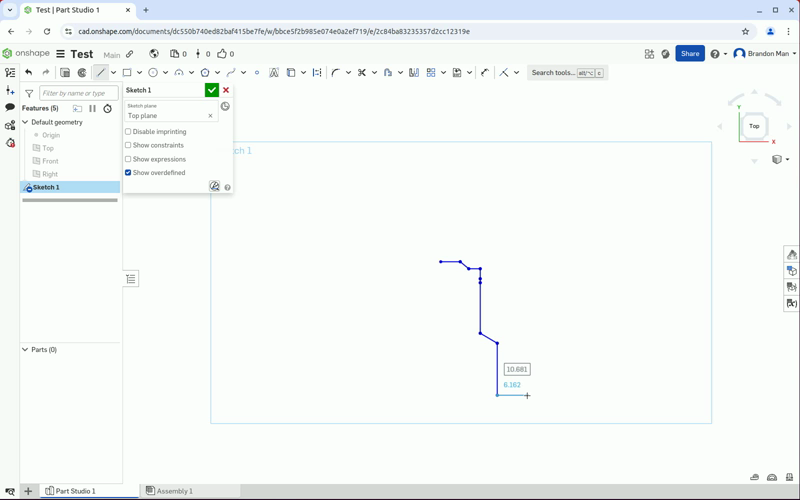
mouse_move(513, 395)
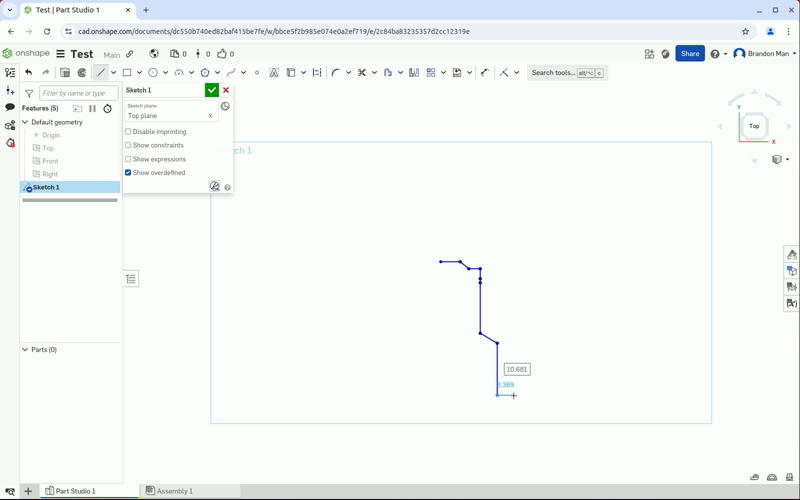
click(513, 395)
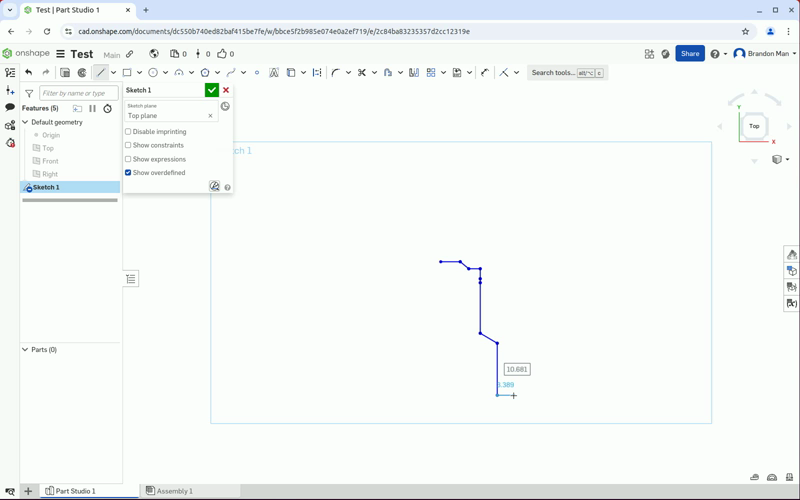
key_up(shift)
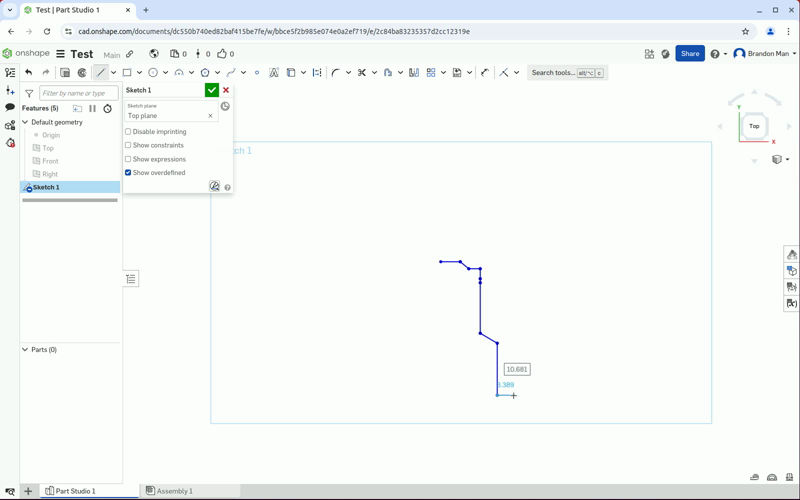
key_down(shift)
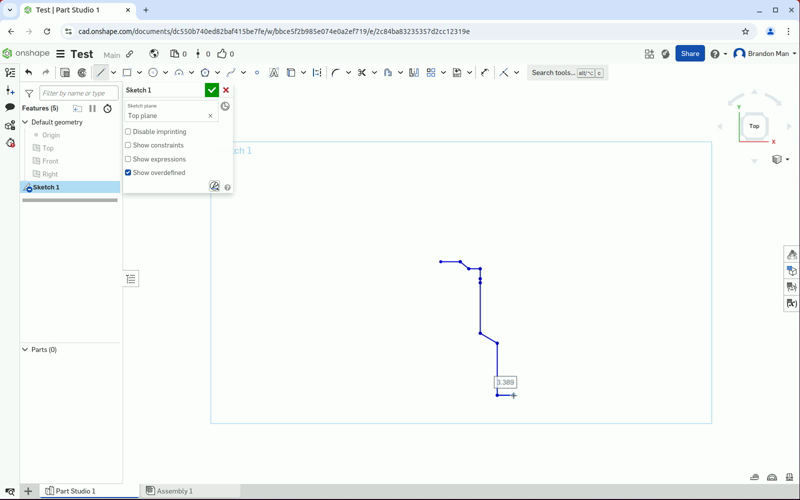
mouse_move(513, 247)
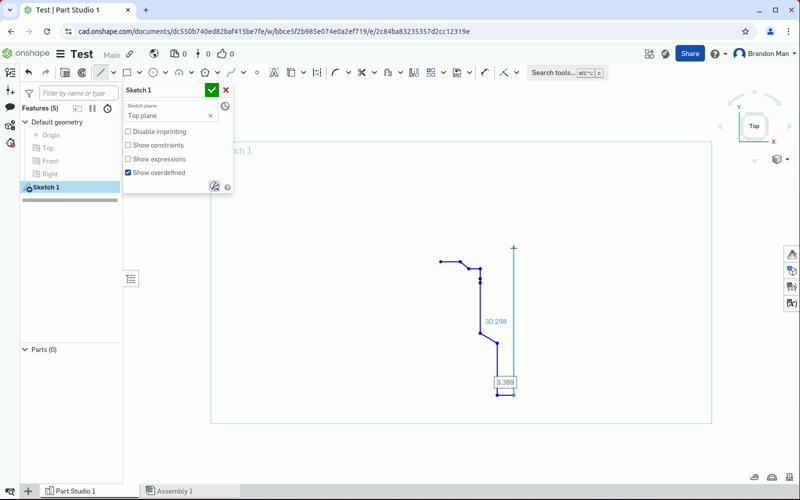
click(513, 247)
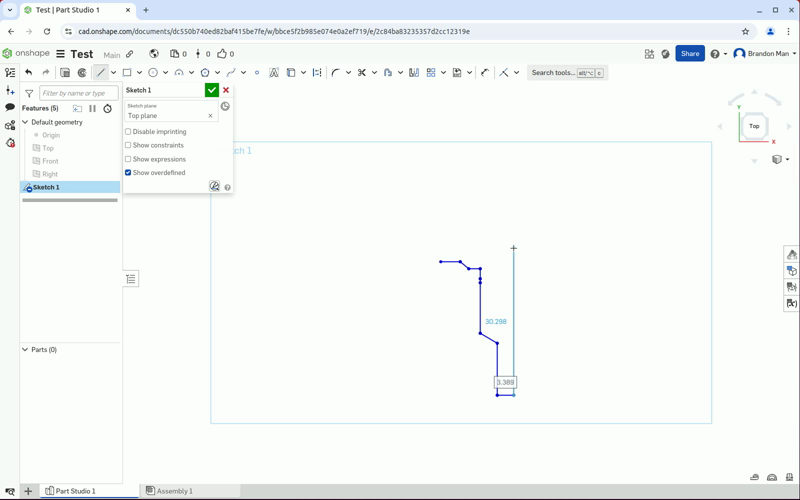
key_up(shift)
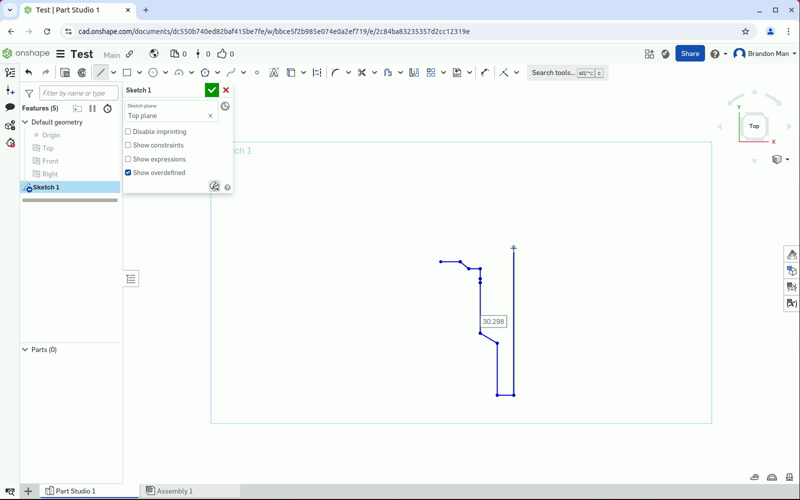
key_down(shift)
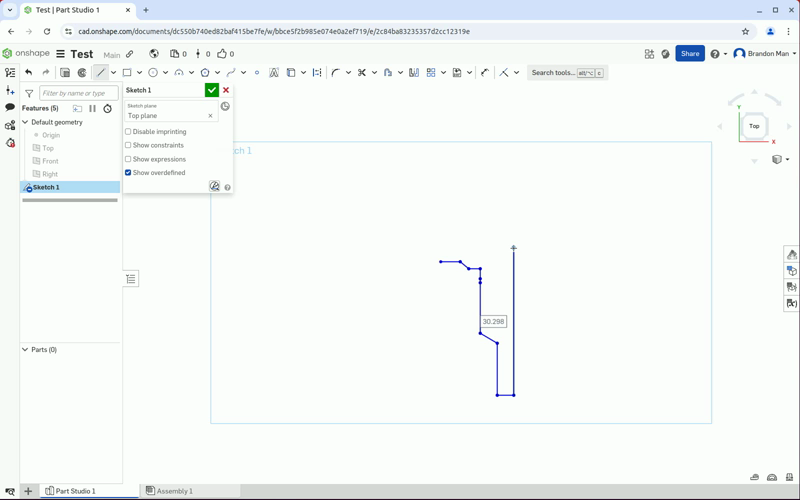
mouse_move(440, 247)
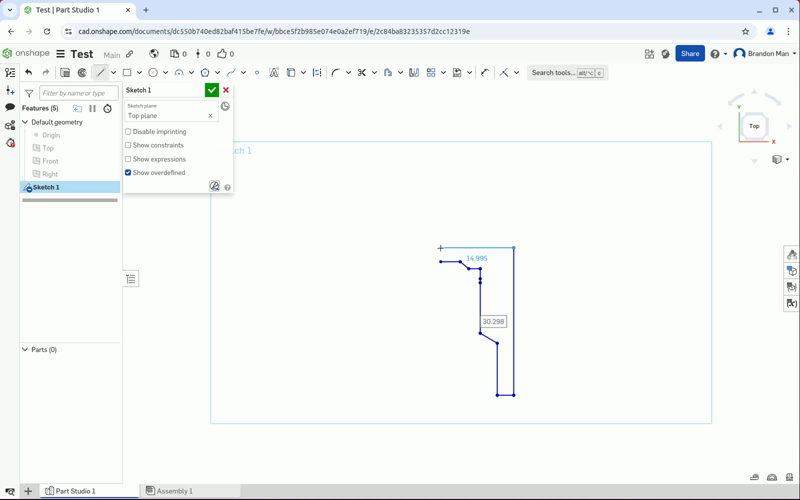
click(440, 247)
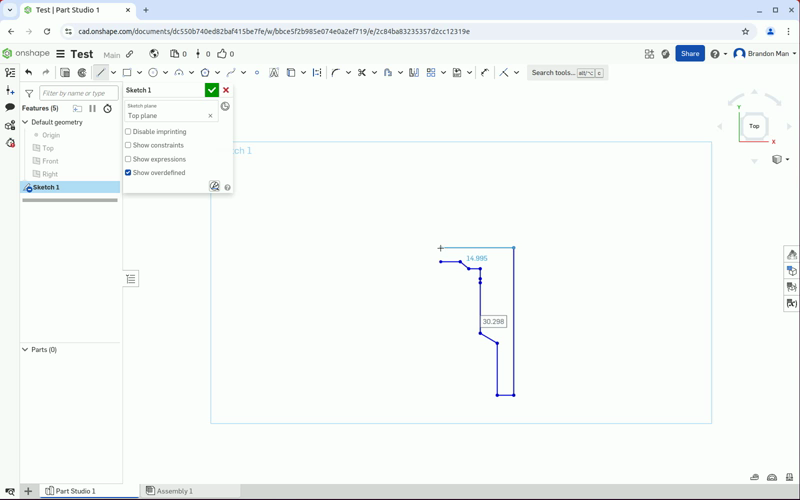
key_up(shift)
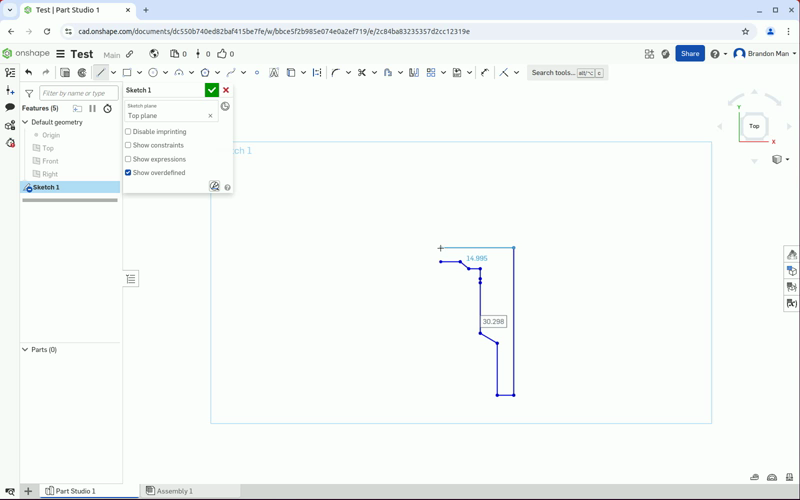
mouse_move(470, 247)
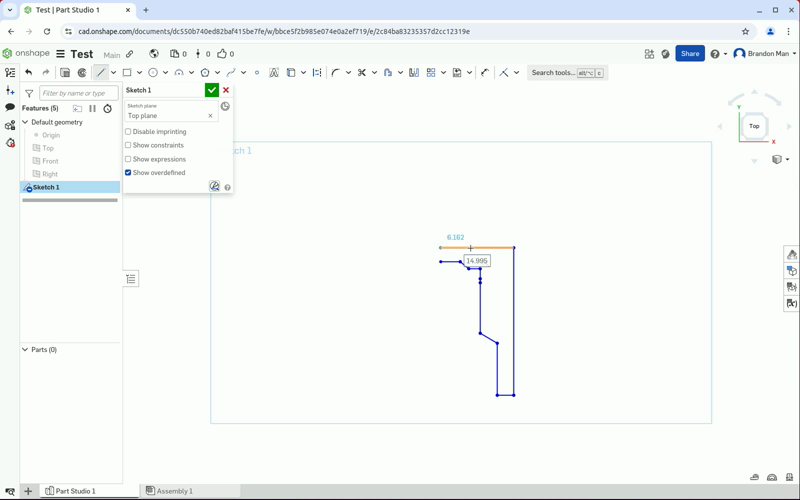
key_down(shift)
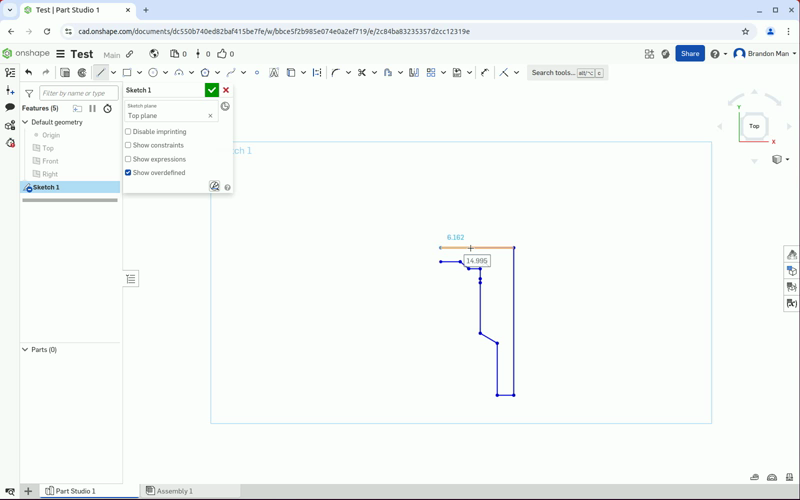
mouse_move(440, 261)
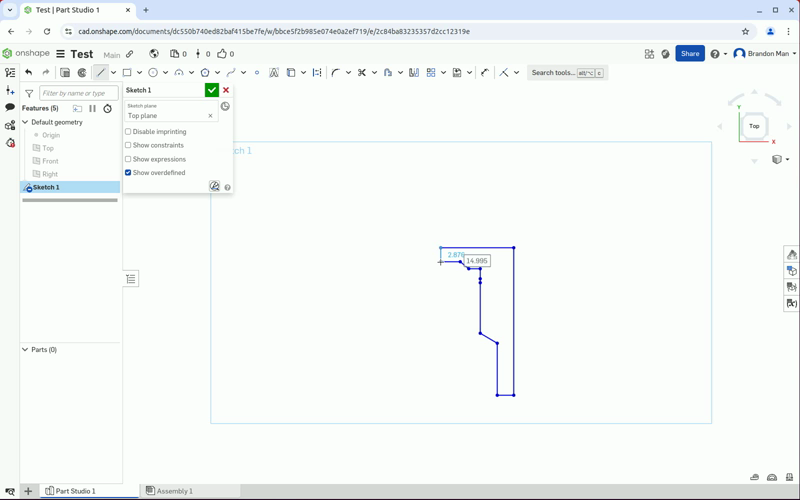
key_up(shift)
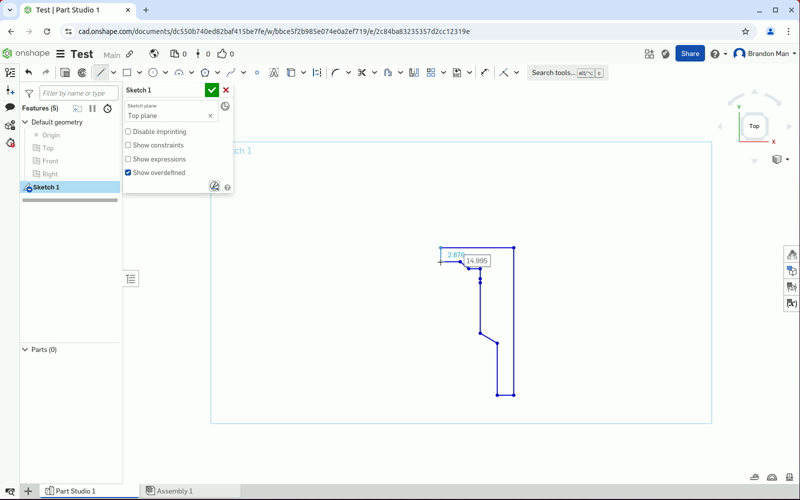
click(440, 261)
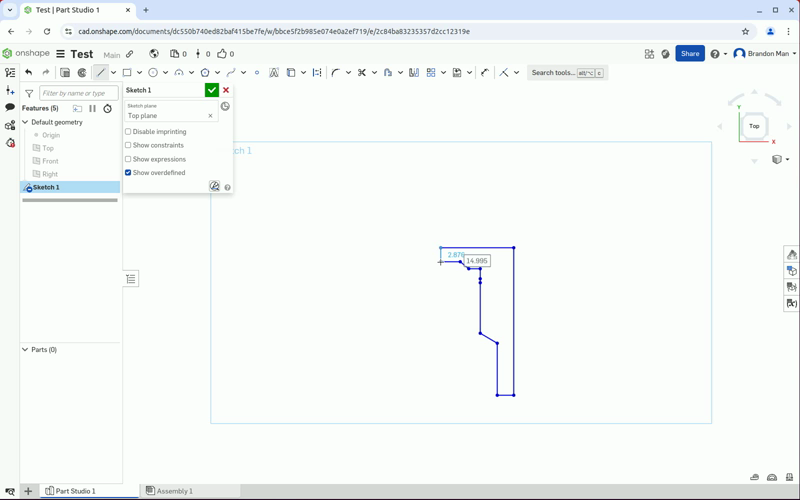
key(esc)
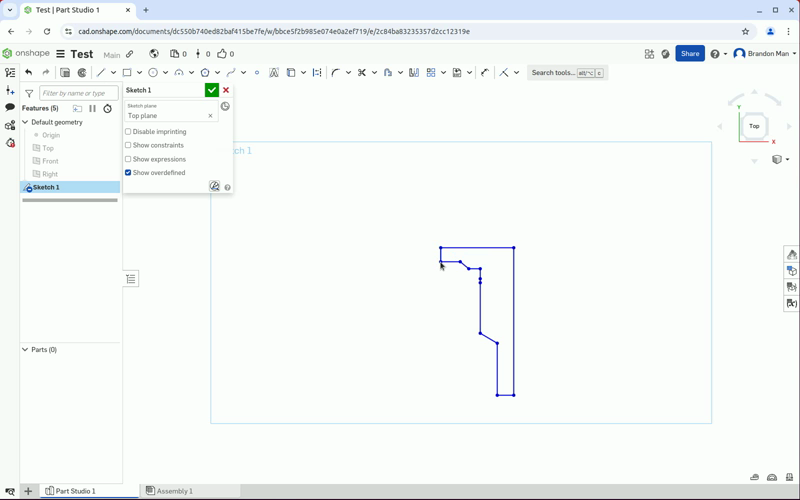
mouse_move(500, 305)
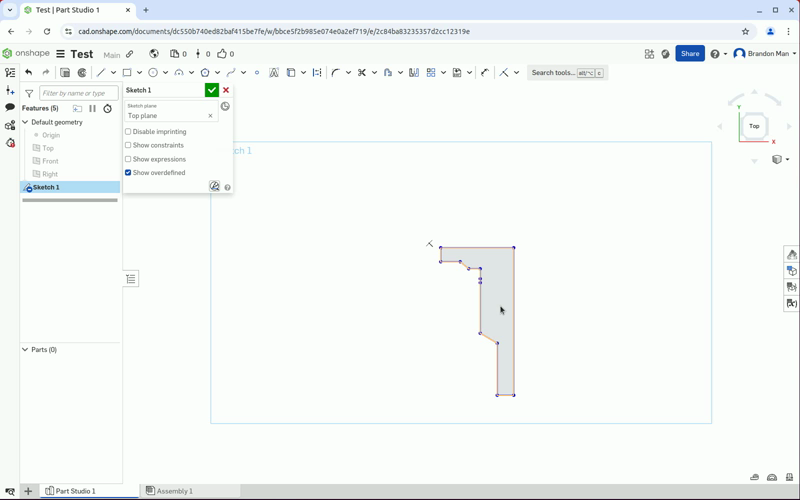
click(500, 305)
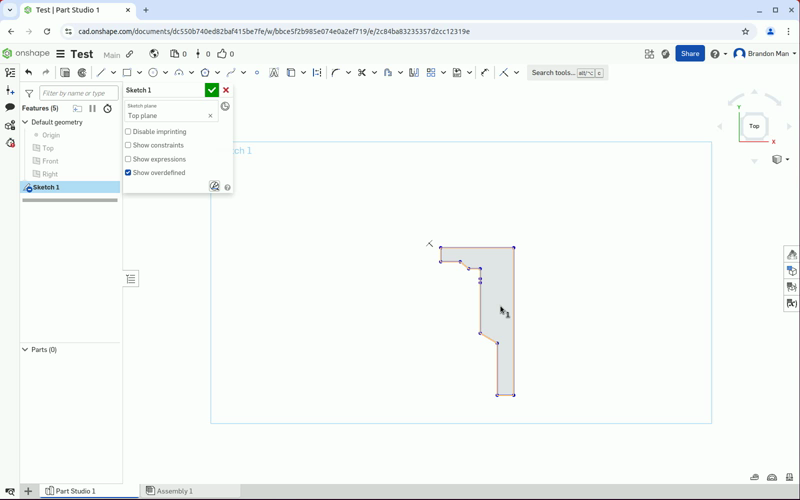
mouse_move(73, 352)
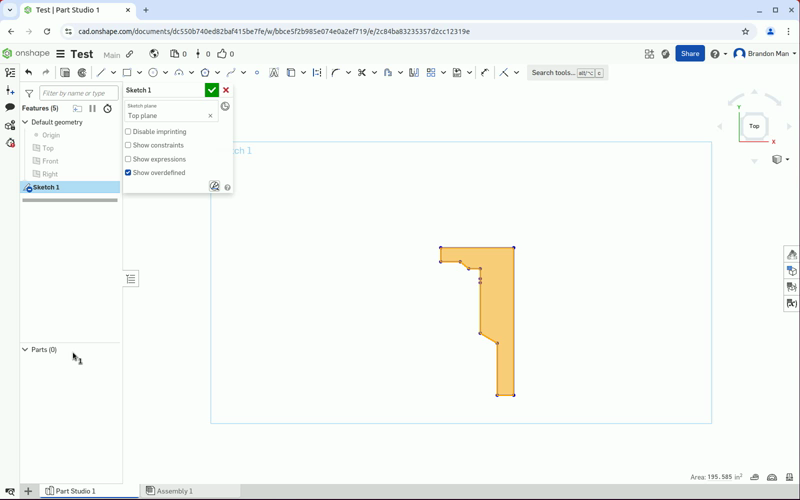
key(shift+y)
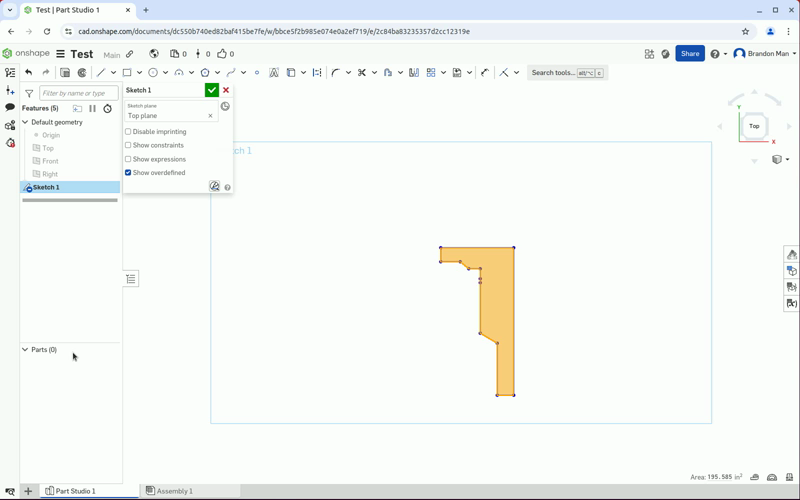
key(shift+e)
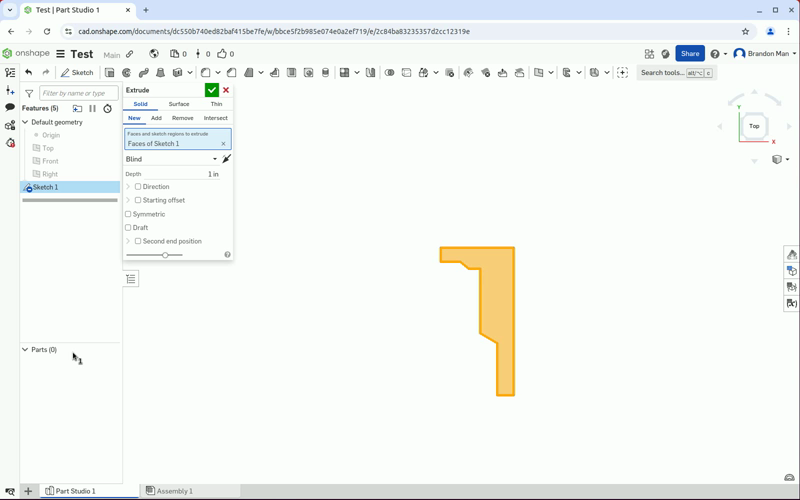
mouse_move(143, 106)
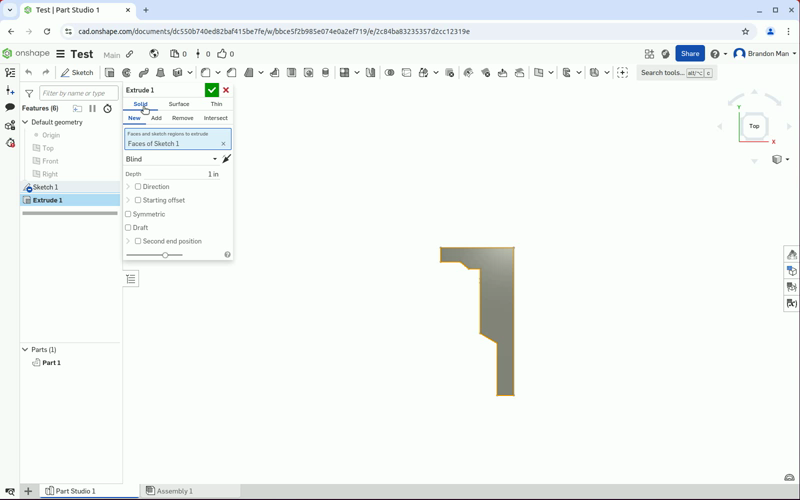
click(143, 106)
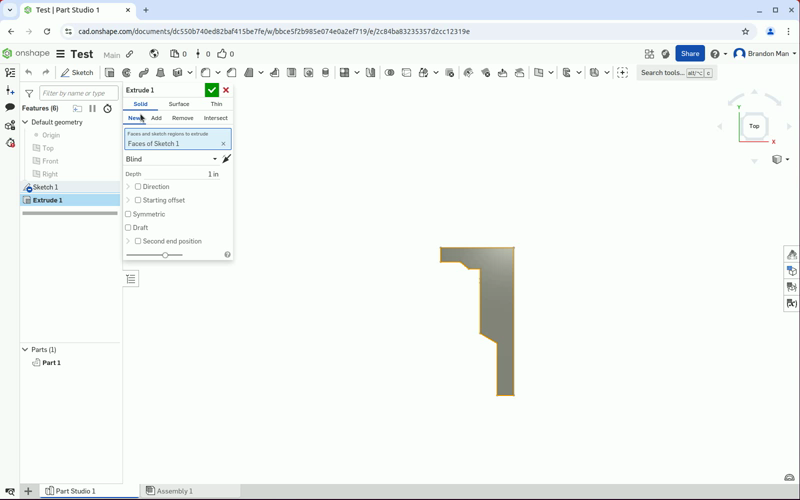
mouse_move(137, 120)
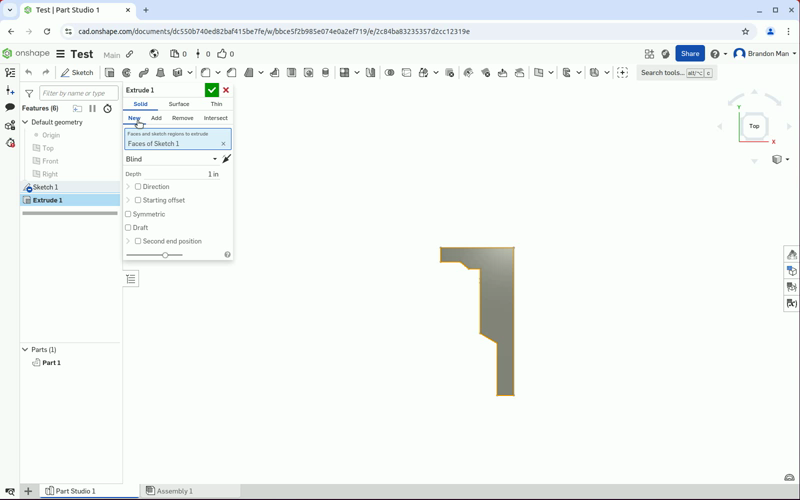
click(137, 120)
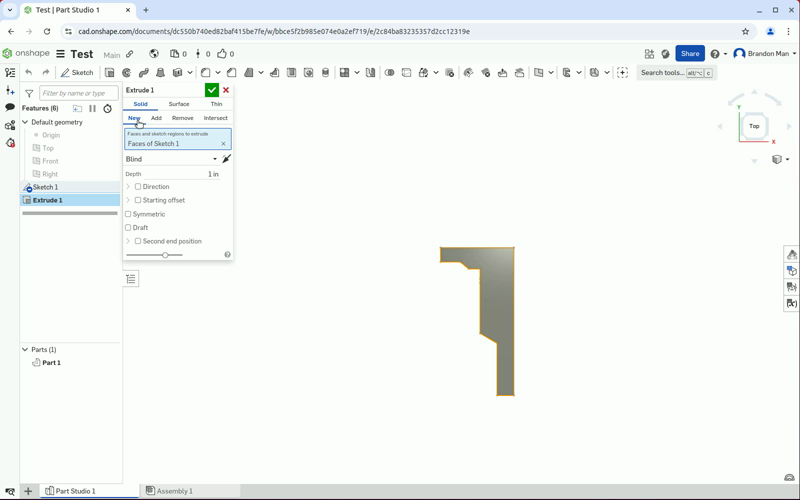
key(tab, 4)
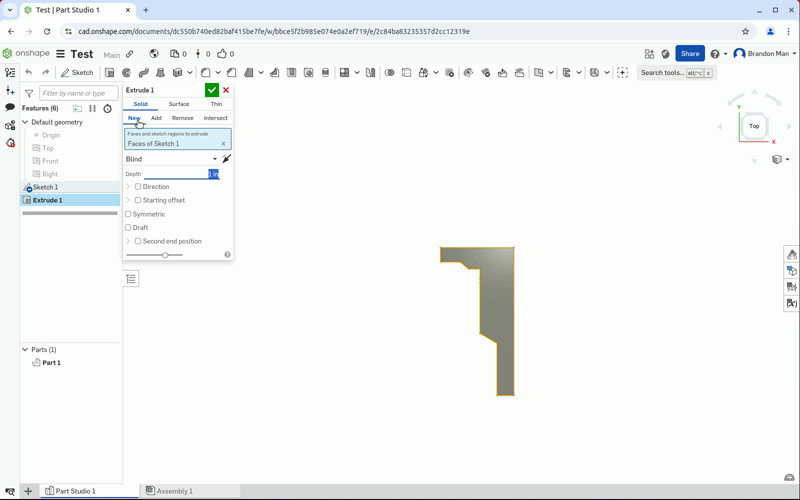
text(-0.241)
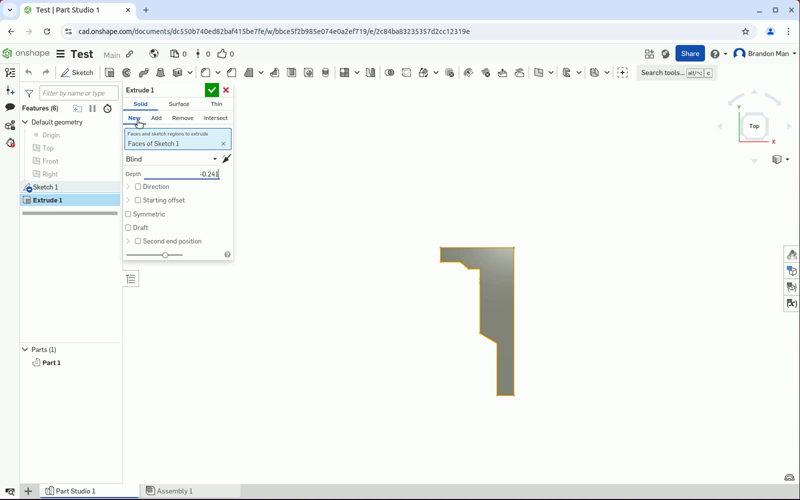
key(enter)
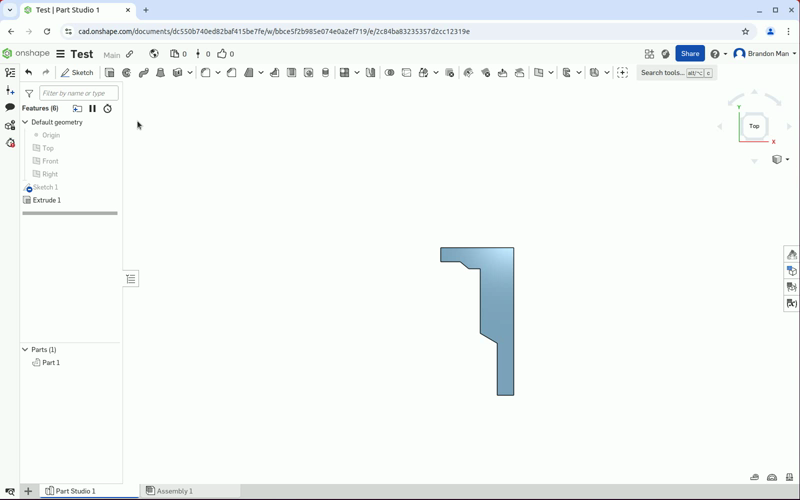
key(shift+h)
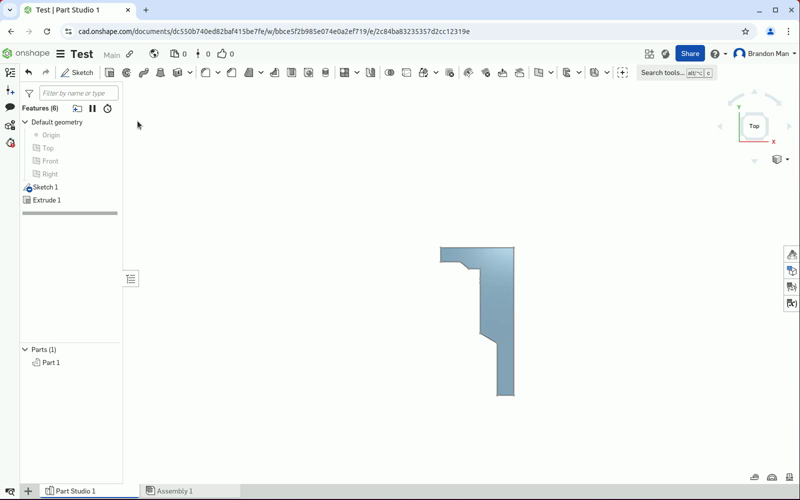
key(shift+h)
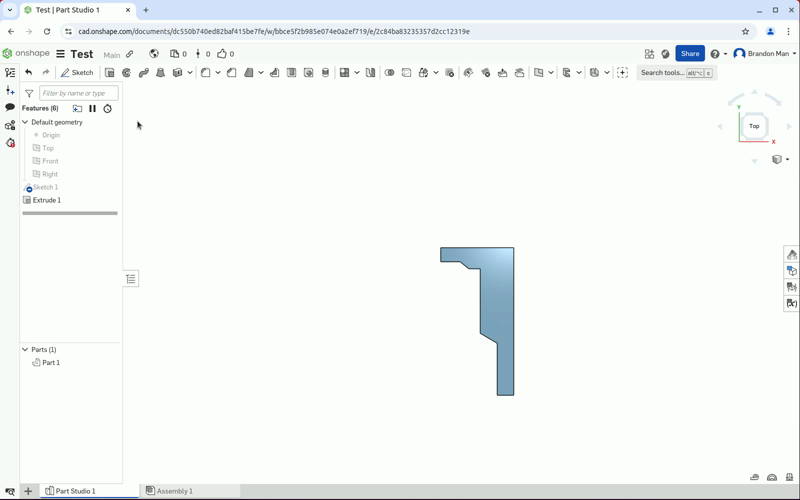
mouse_move(73, 189)
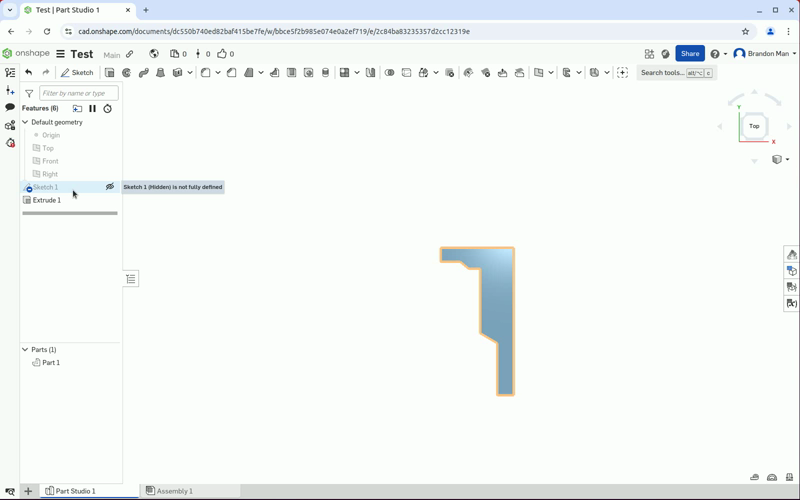
click(73, 189)
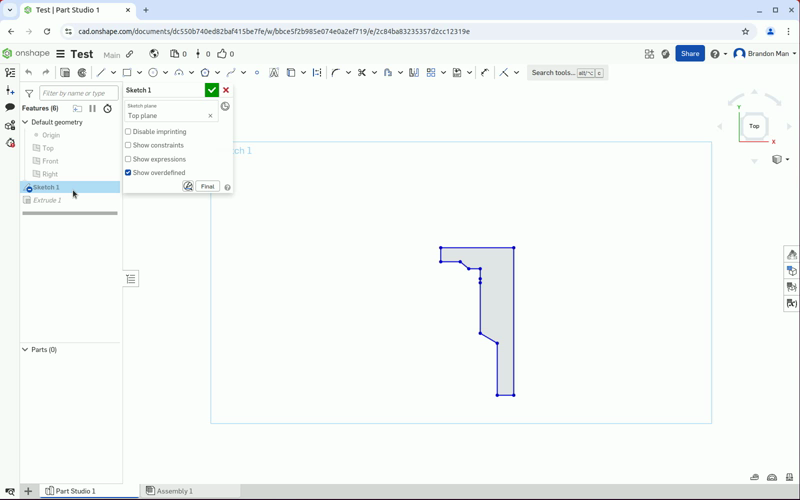
mouse_move(229, 92)
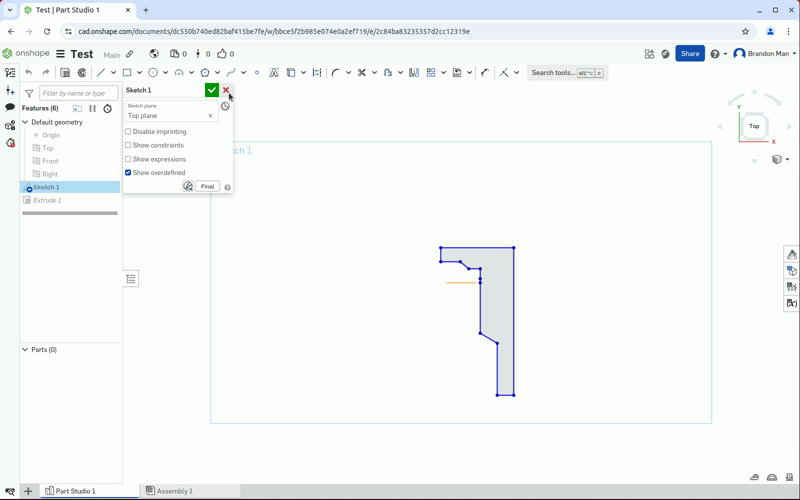
click(229, 92)
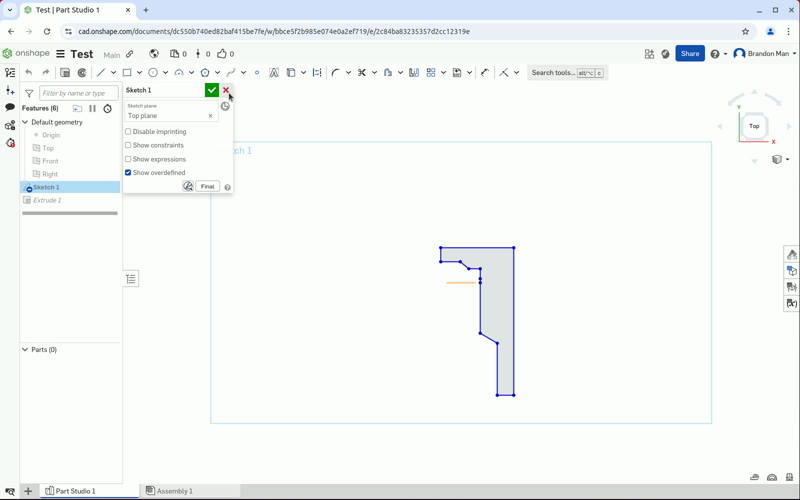
key(shift+s)
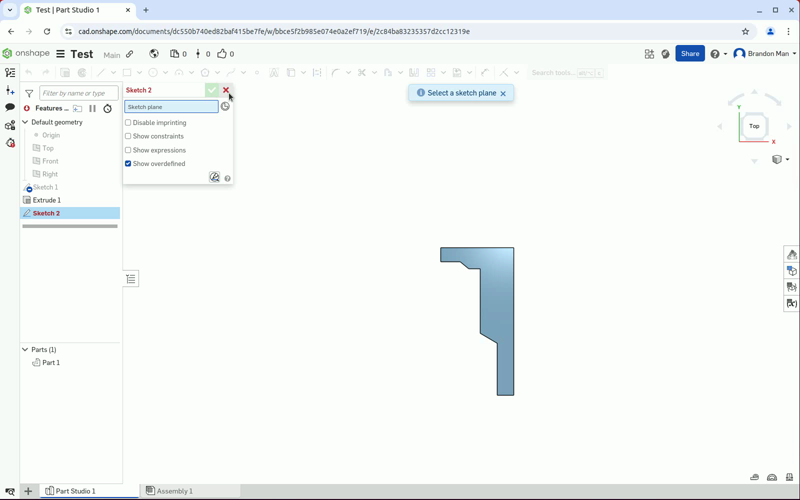
mouse_move(73, 150)
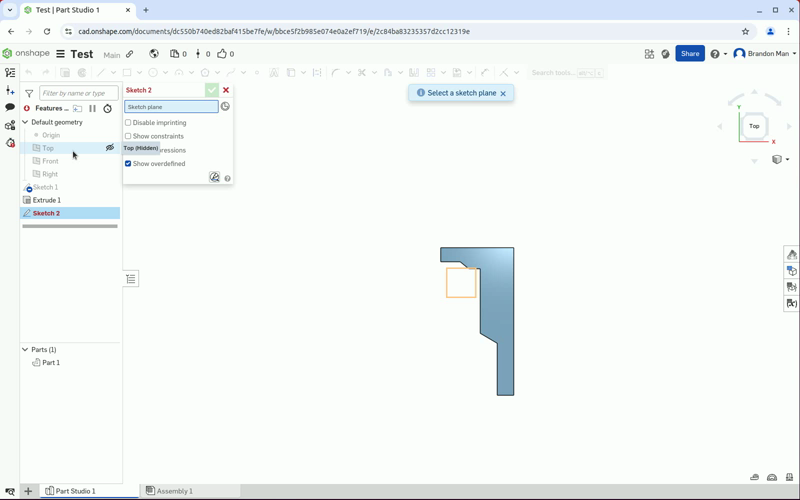
click(73, 150)
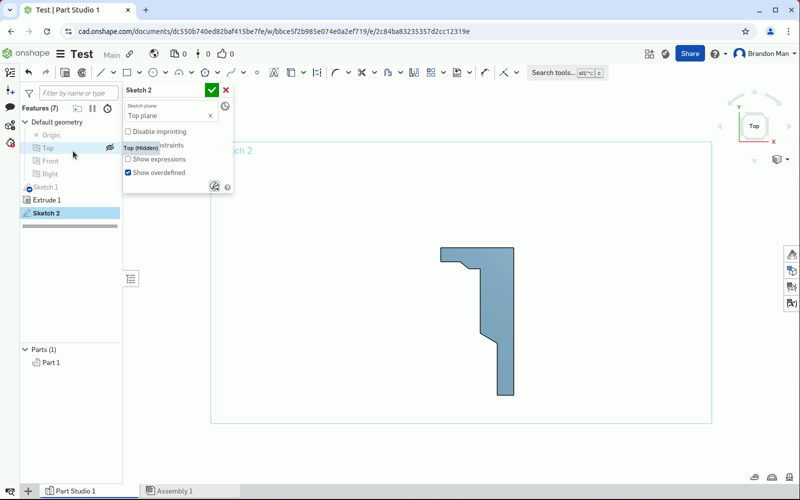
mouse_move(73, 352)
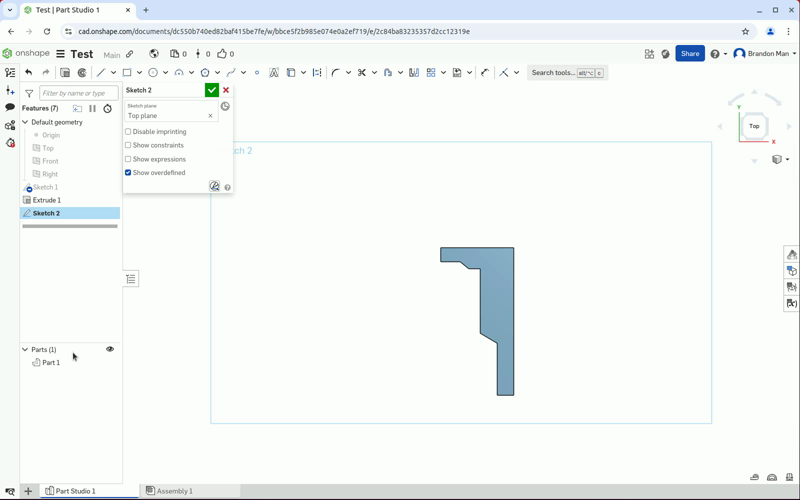
key(y)
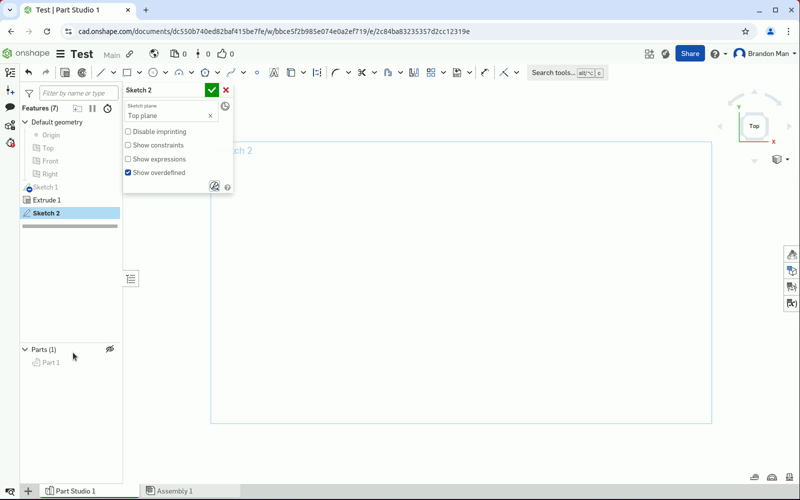
key(l)
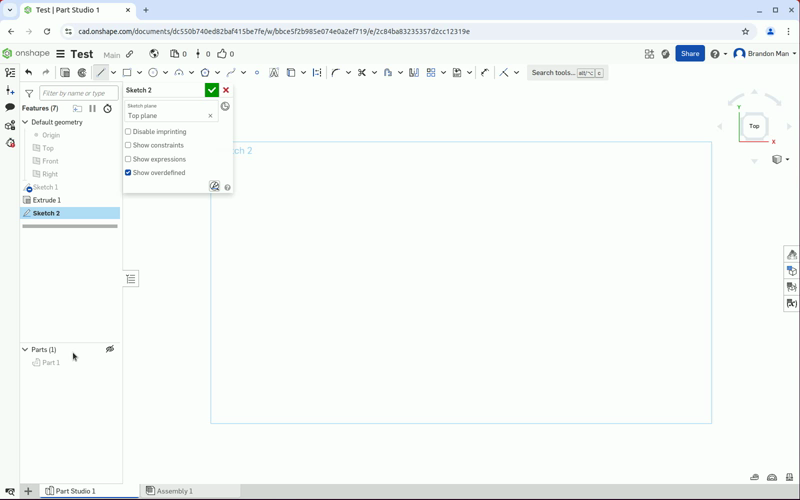
key_down(shift)
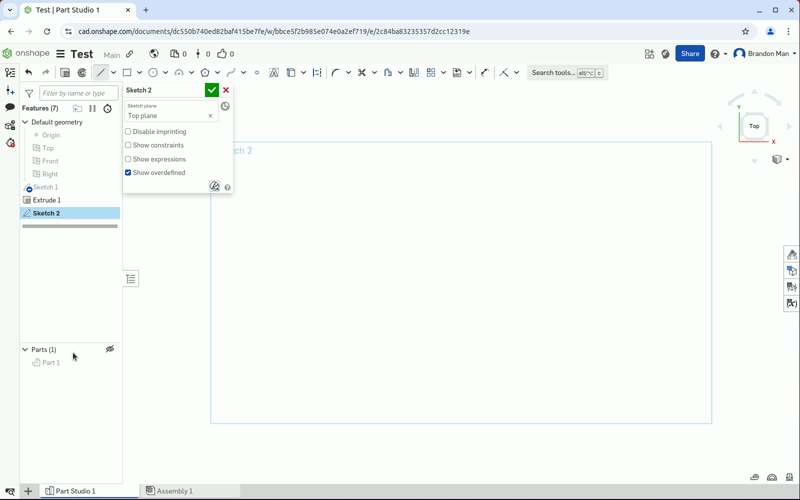
mouse_move(440, 395)
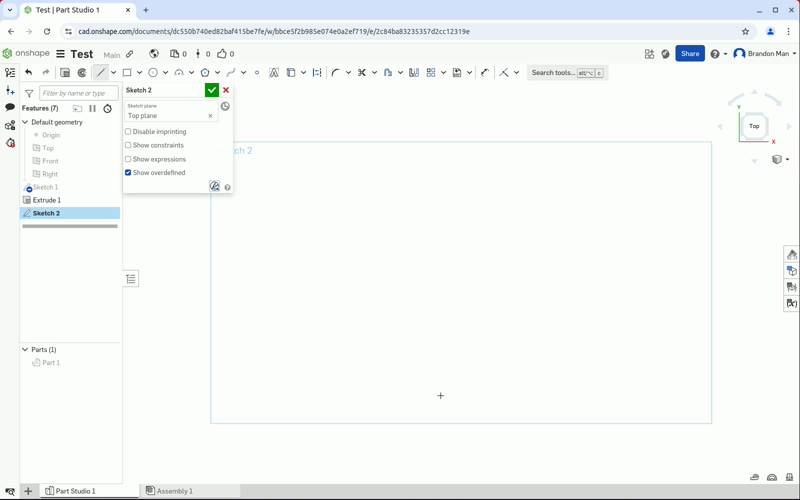
click(440, 395)
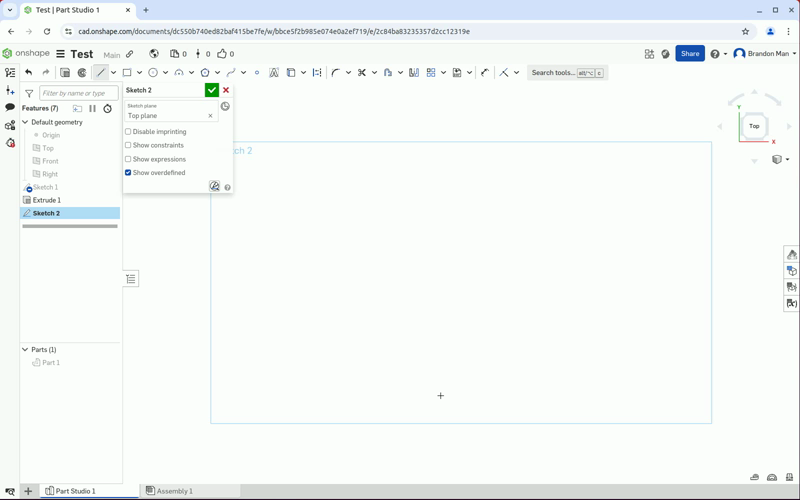
key_up(shift)
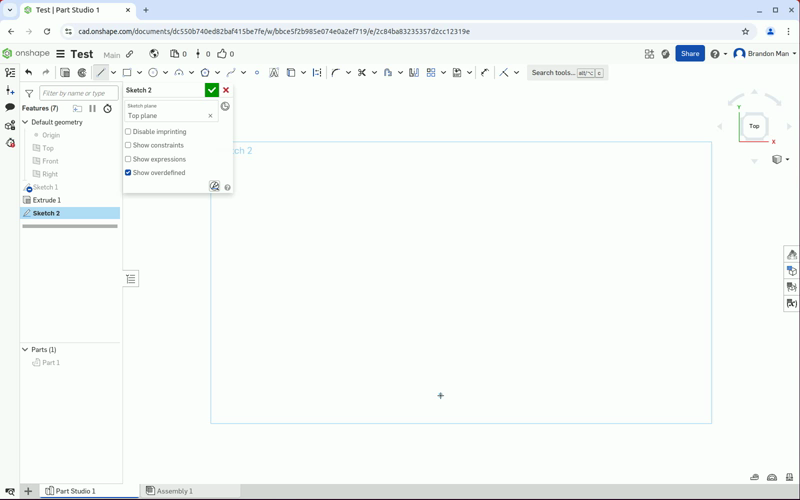
key_down(shift)
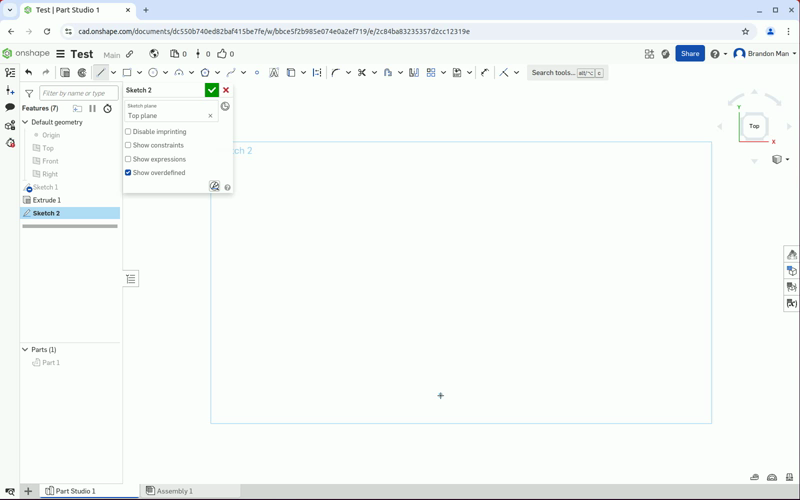
mouse_move(470, 395)
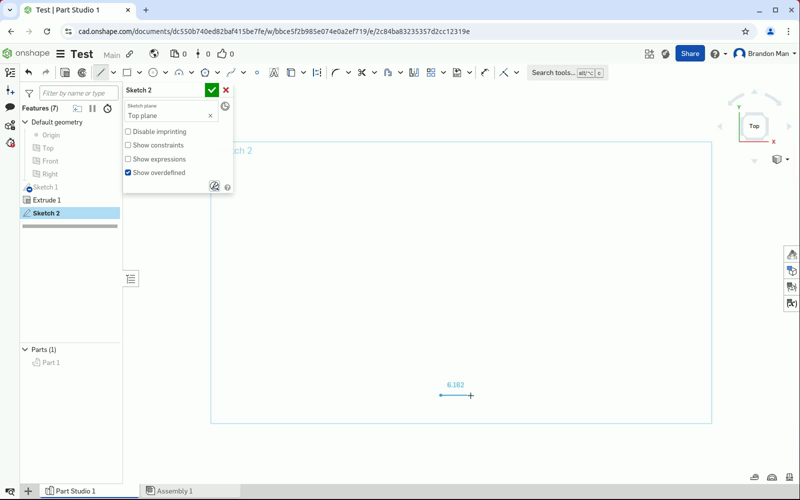
mouse_move(497, 395)
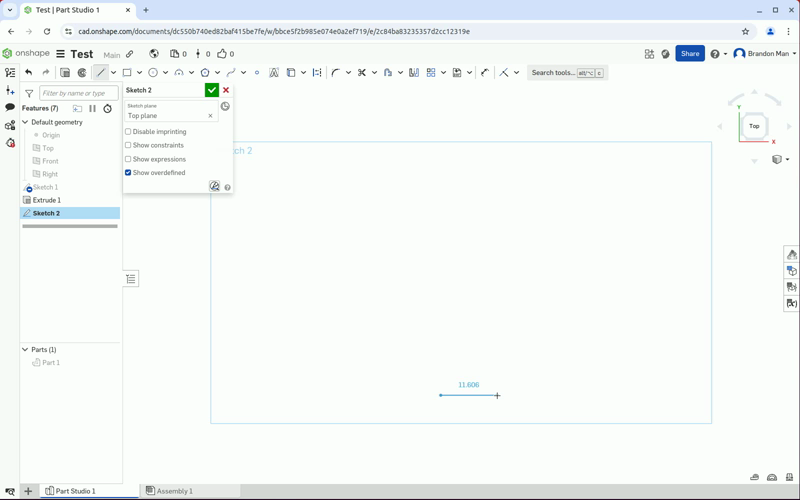
click(497, 395)
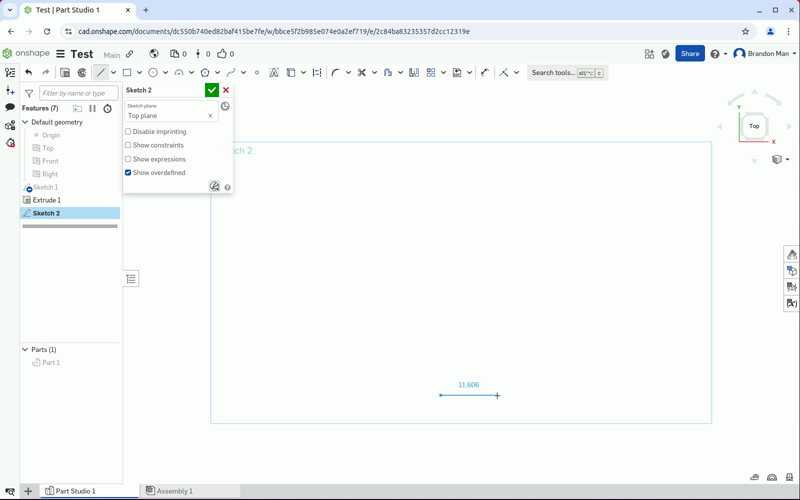
key_up(shift)
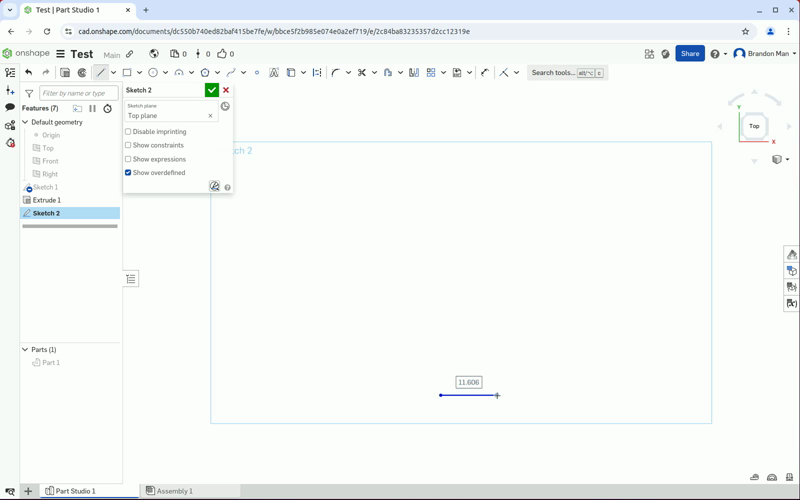
key_down(shift)
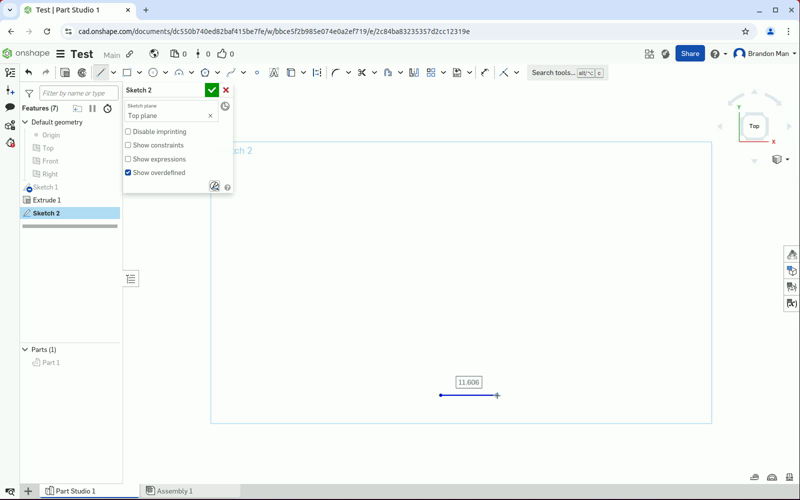
mouse_move(527, 395)
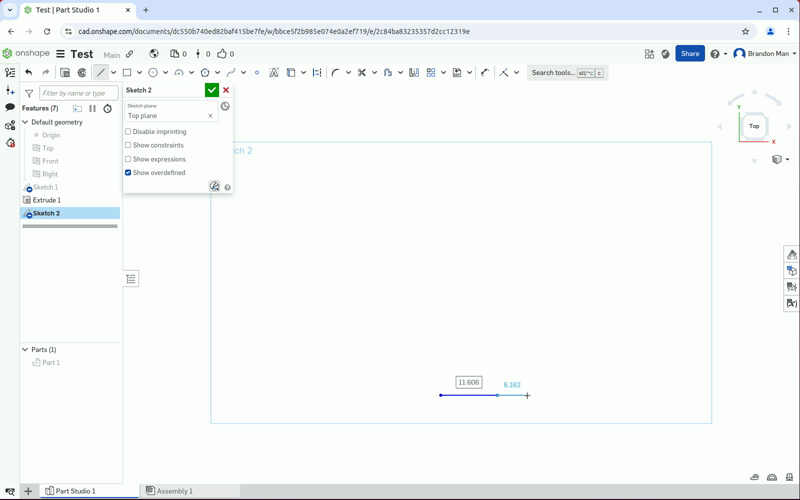
mouse_move(497, 343)
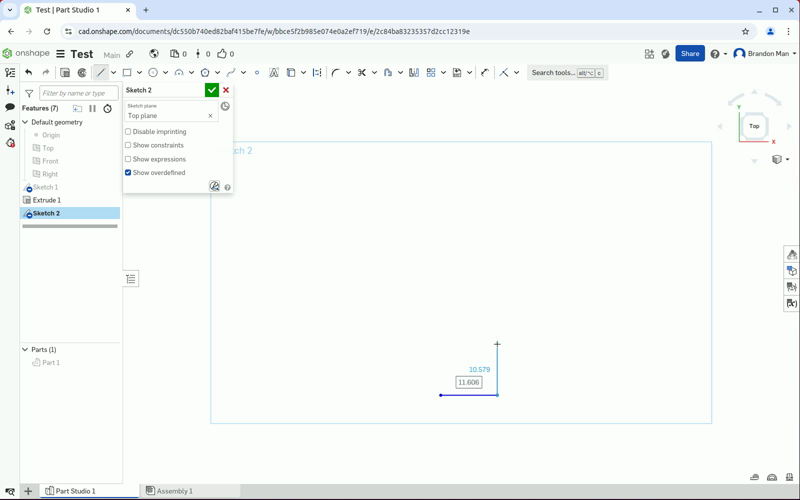
click(497, 343)
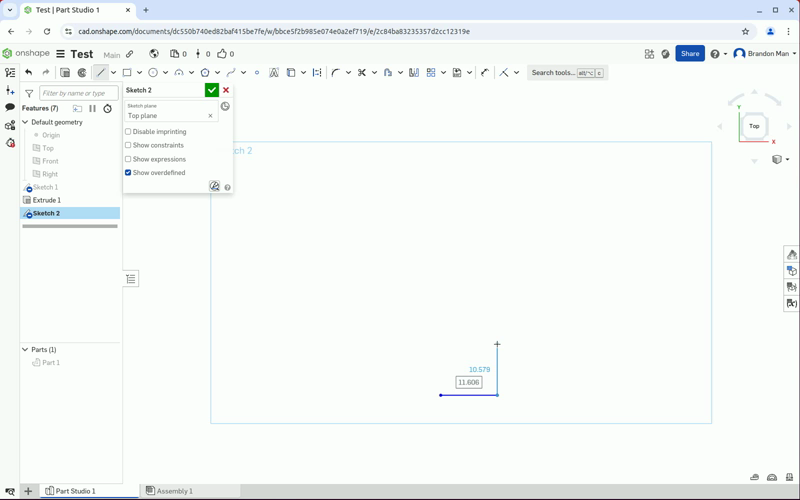
key_up(shift)
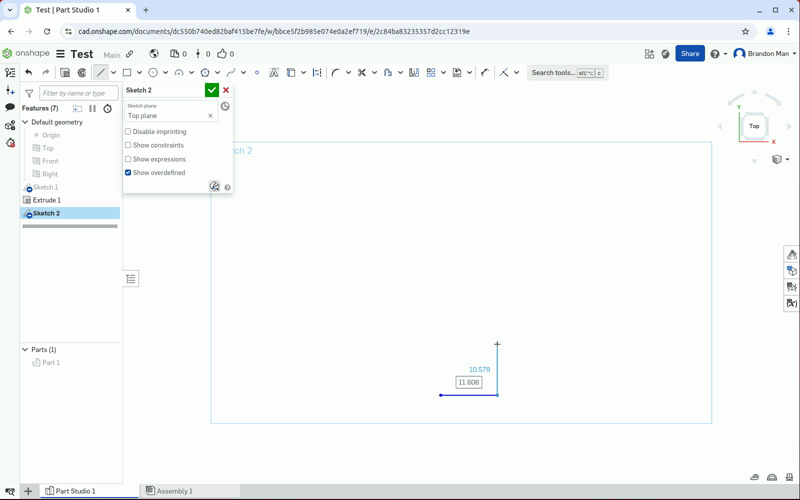
key_down(shift)
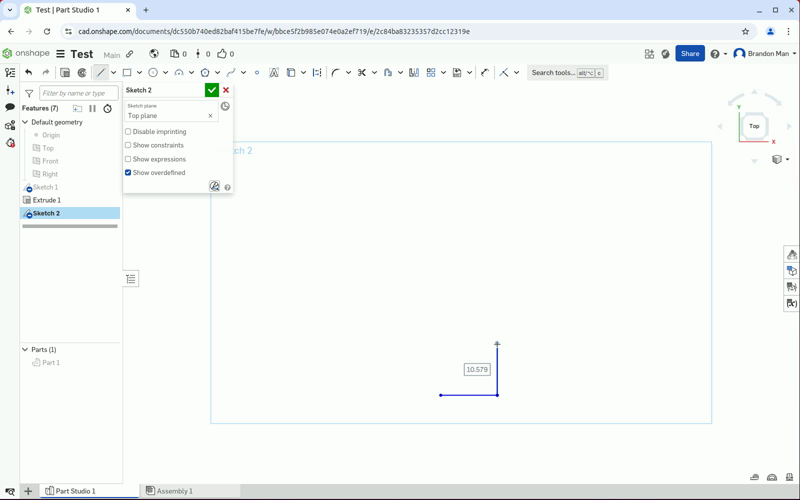
mouse_move(527, 343)
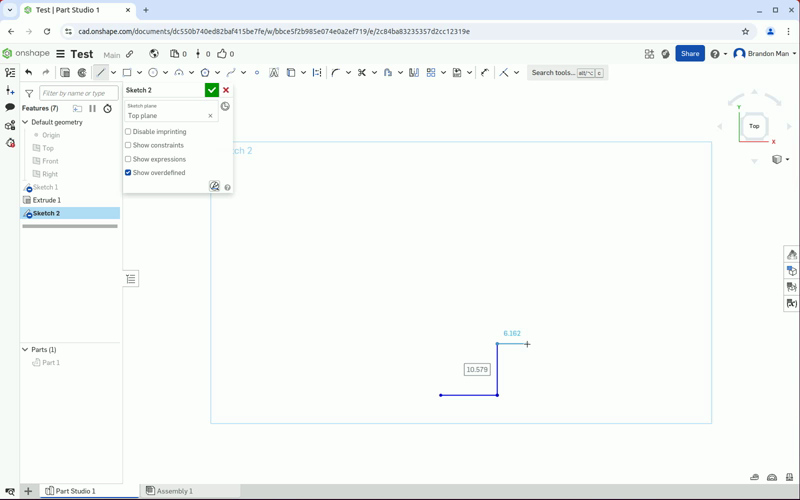
mouse_move(480, 333)
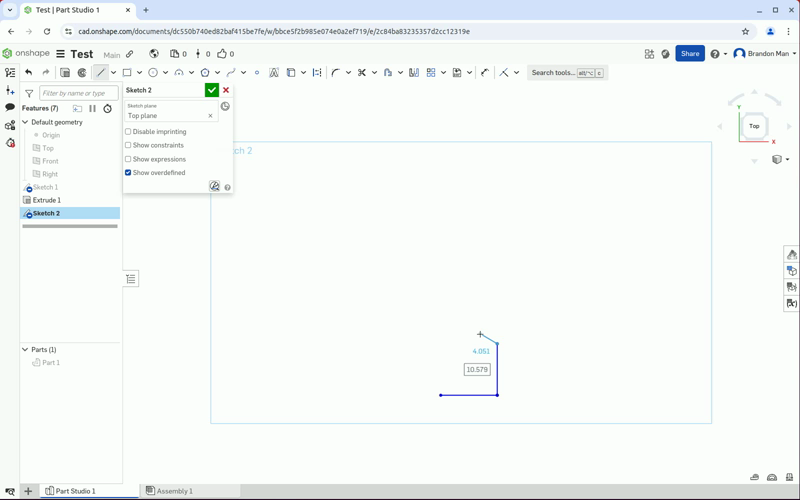
click(480, 333)
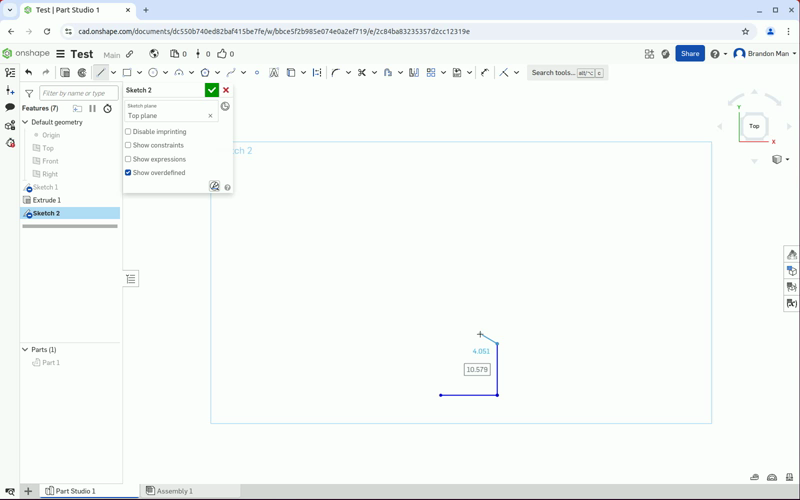
key_up(shift)
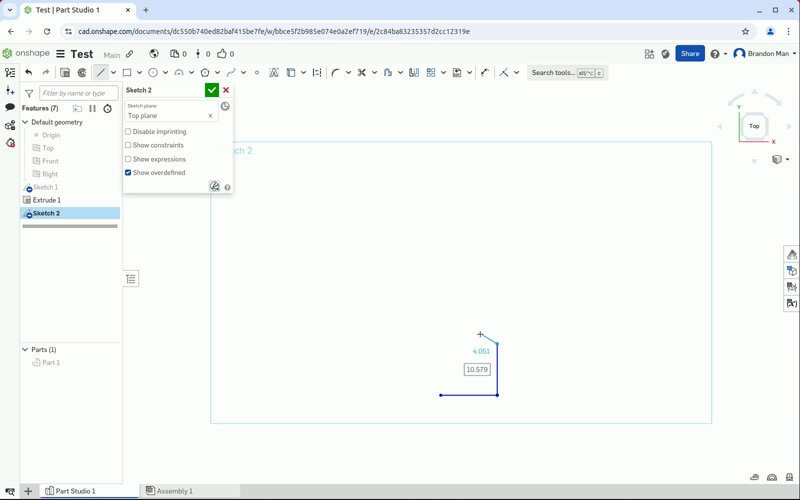
key_down(shift)
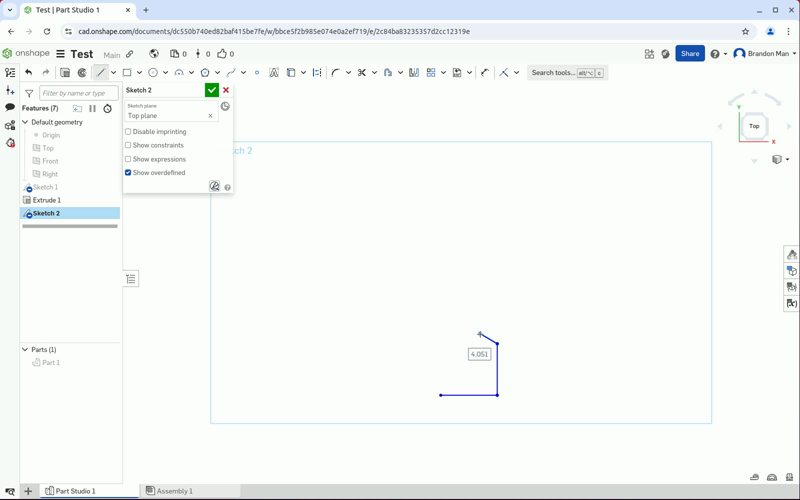
mouse_move(510, 333)
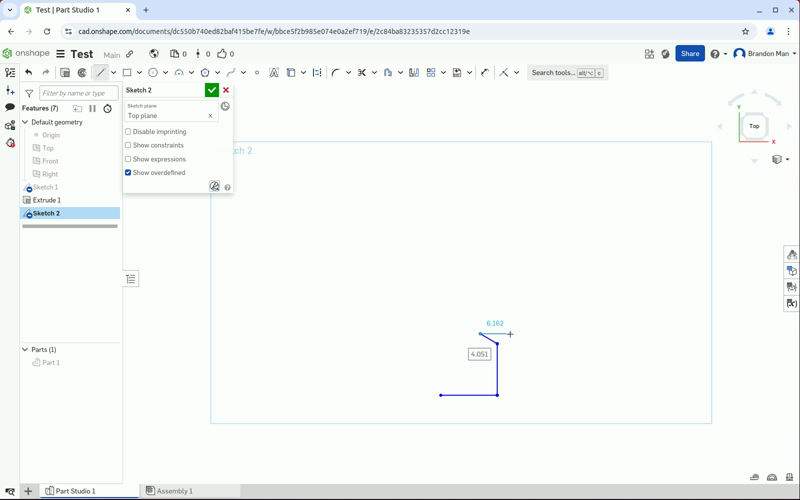
mouse_move(480, 283)
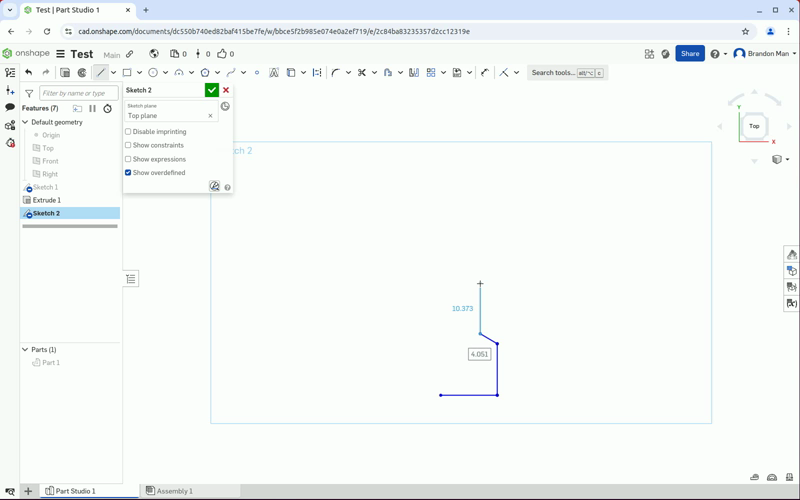
click(480, 283)
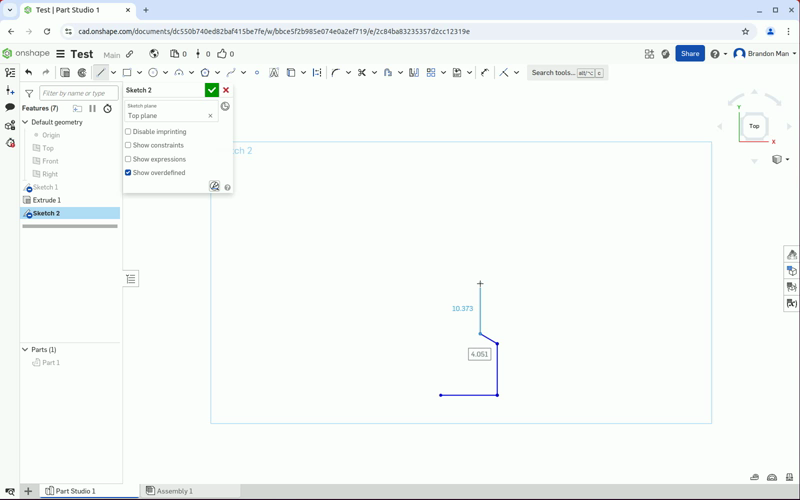
key_up(shift)
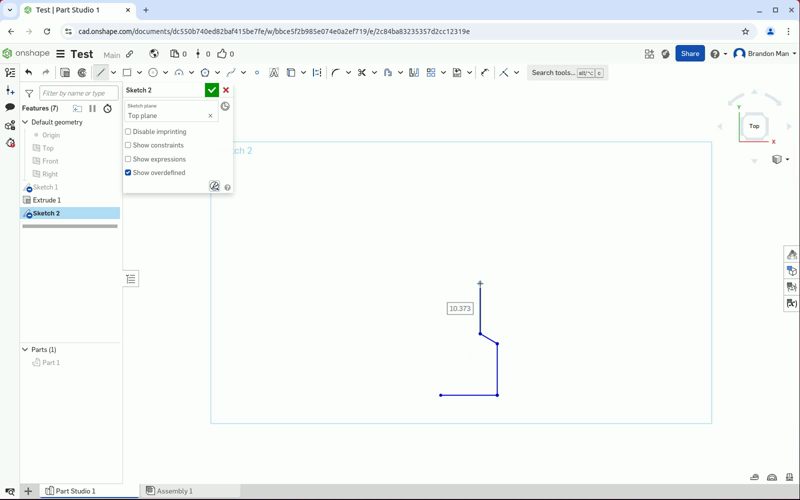
key_down(shift)
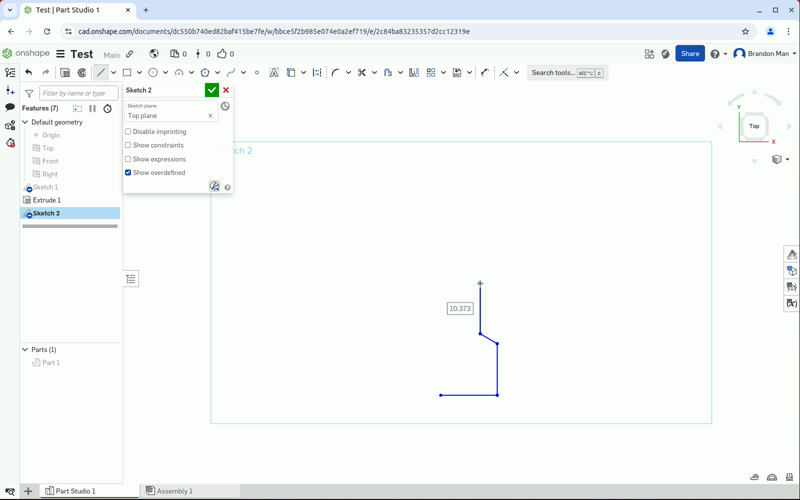
mouse_move(510, 283)
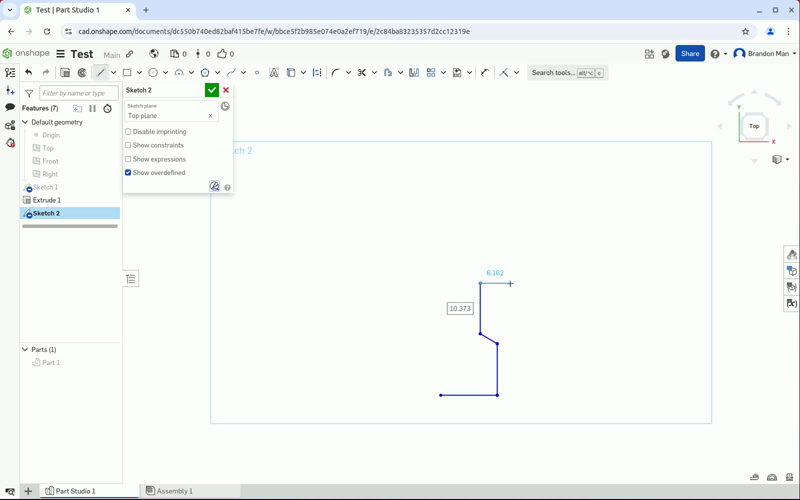
mouse_move(480, 279)
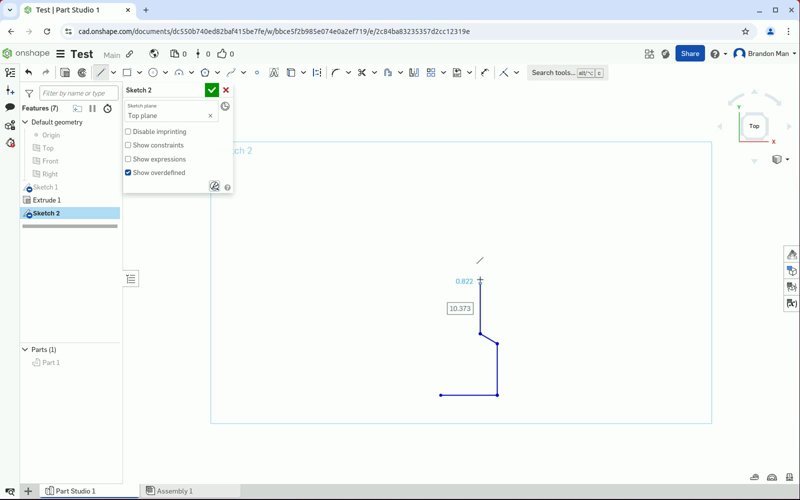
scroll(6)
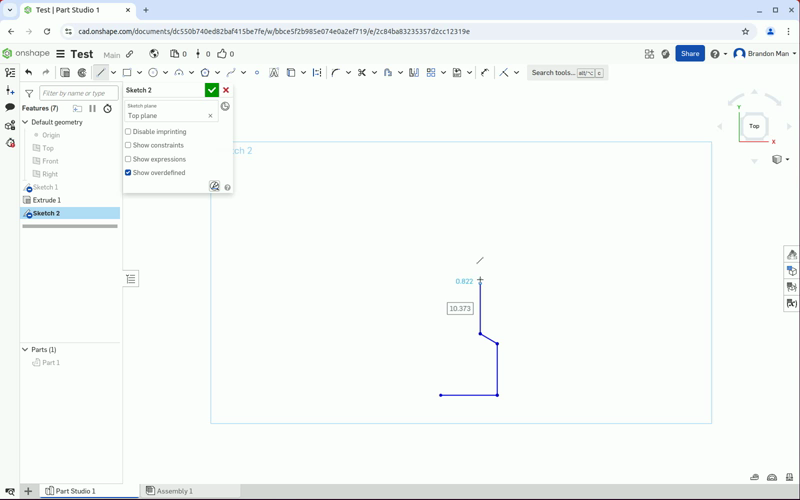
scroll(6)
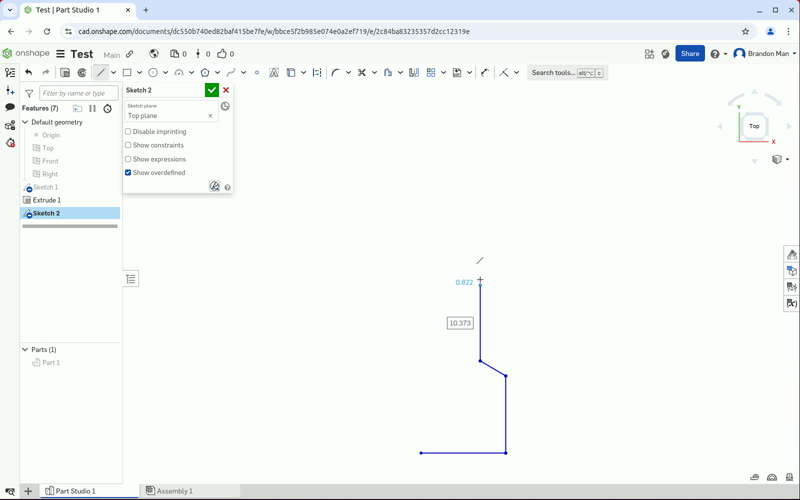
scroll(6)
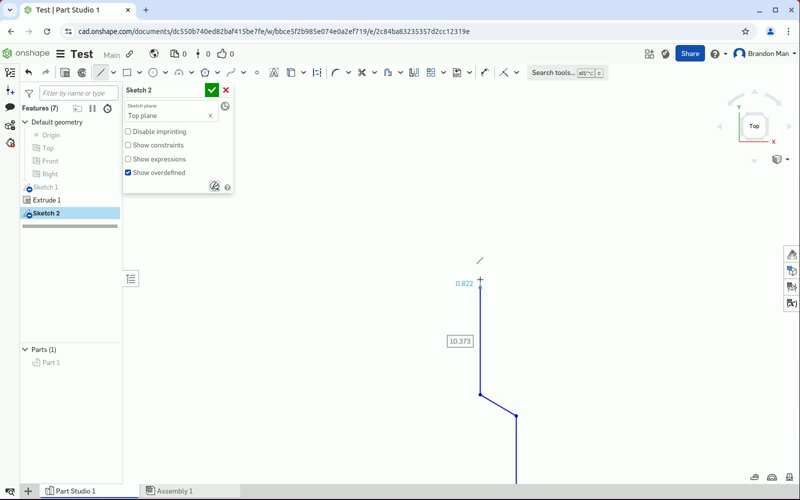
scroll(6)
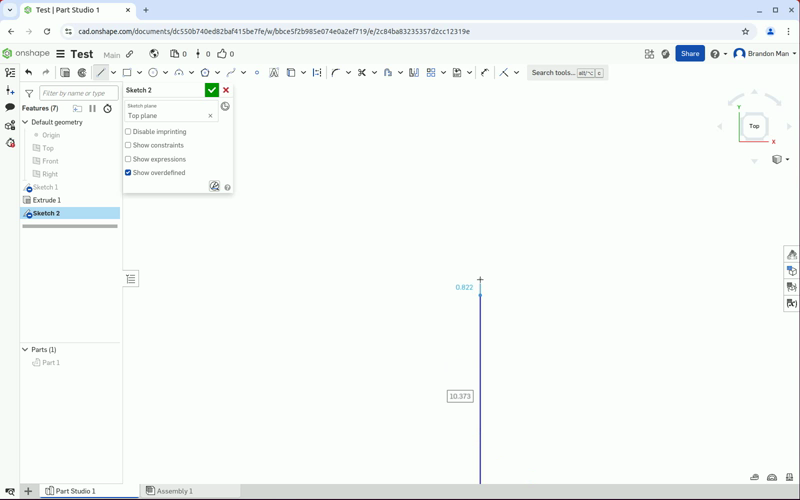
scroll(6)
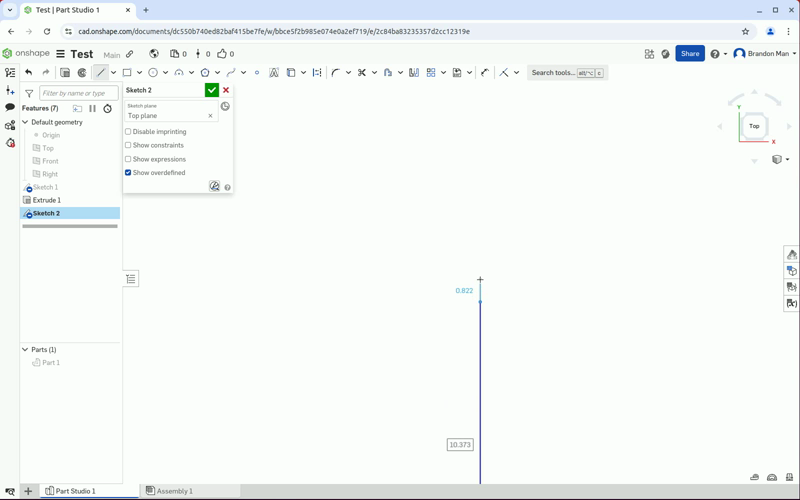
scroll(6)
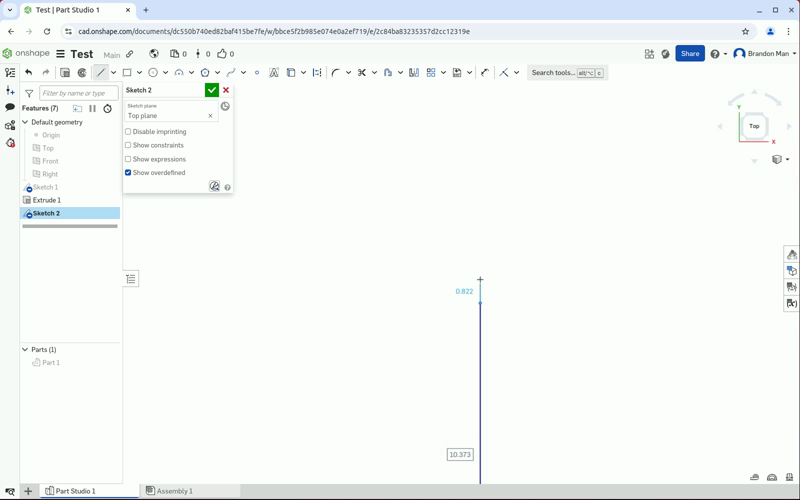
scroll(6)
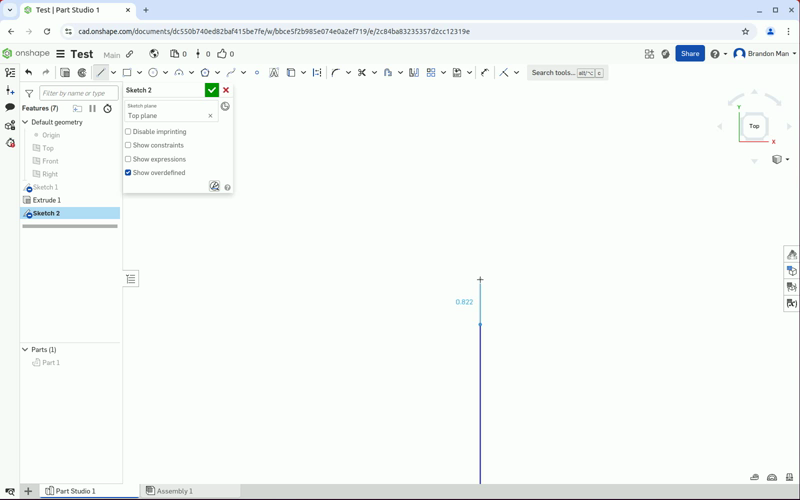
click(480, 279)
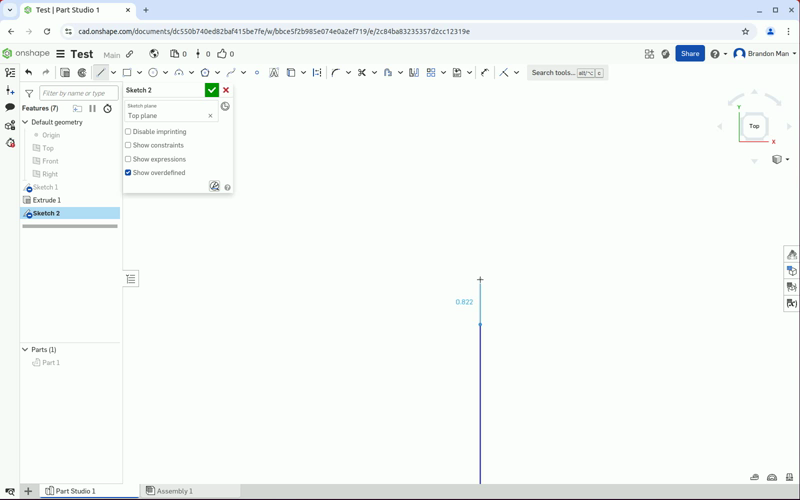
scroll(-6)
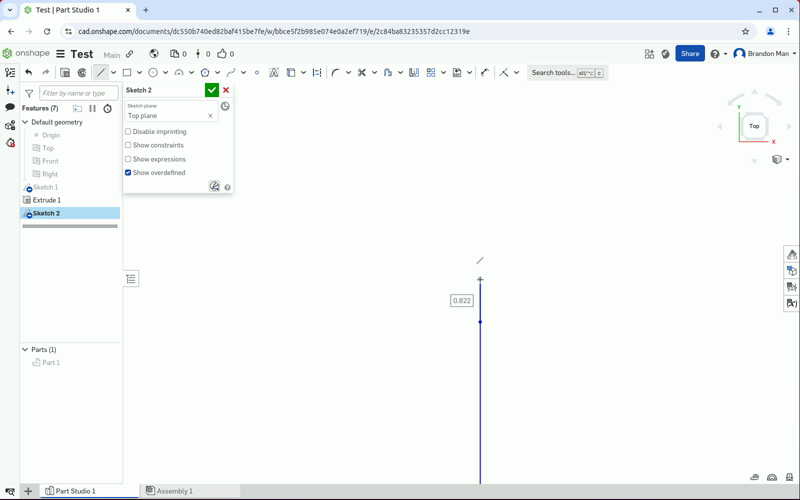
scroll(-6)
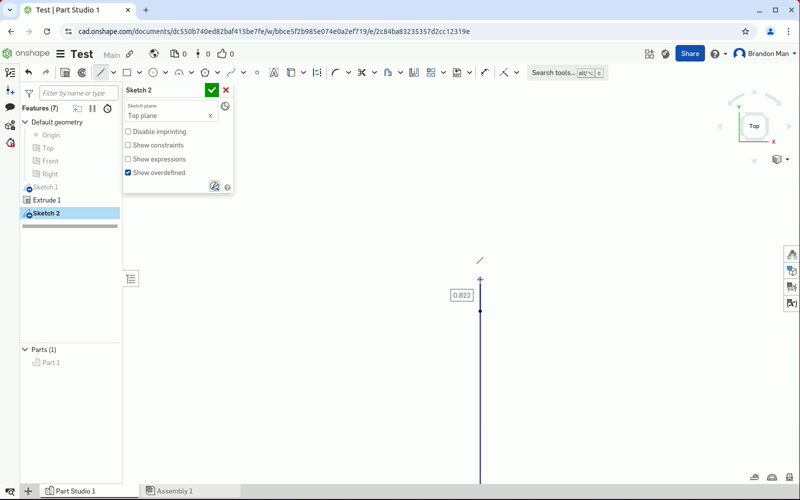
scroll(-6)
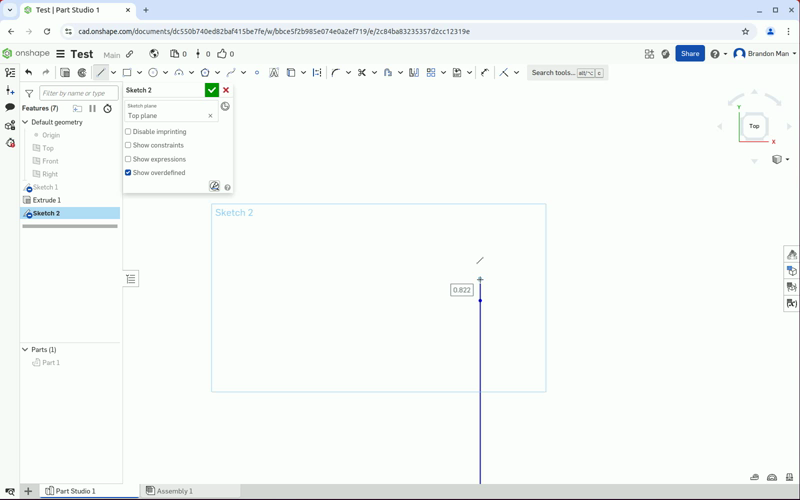
scroll(-6)
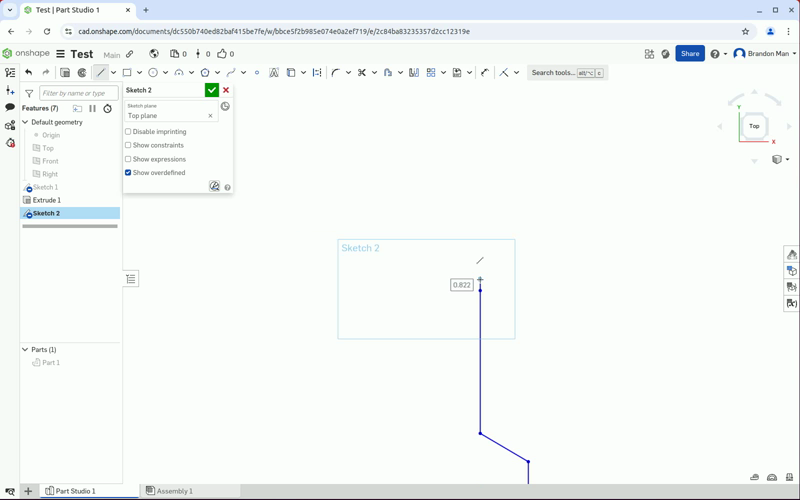
scroll(-6)
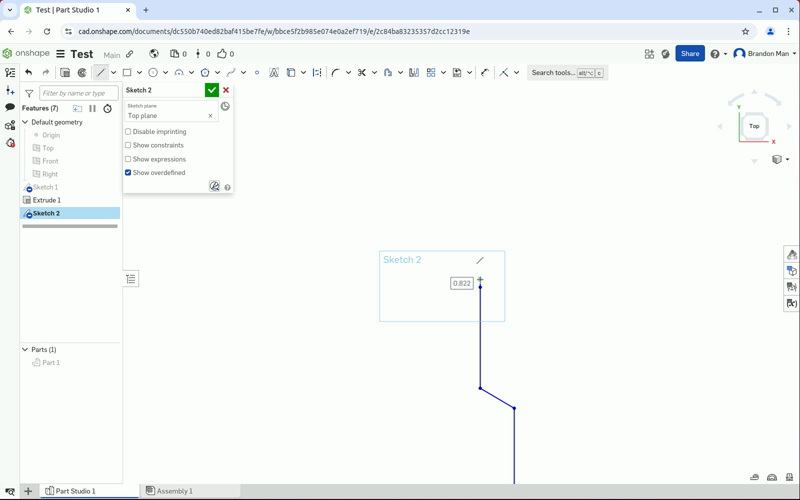
scroll(-6)
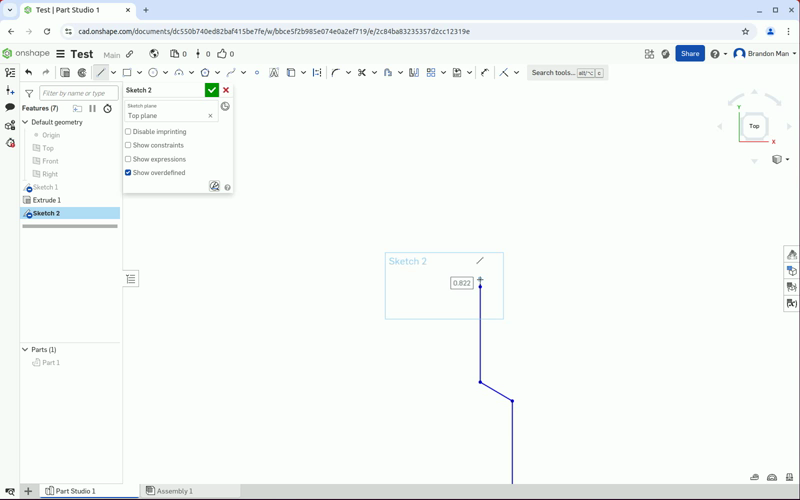
scroll(-6)
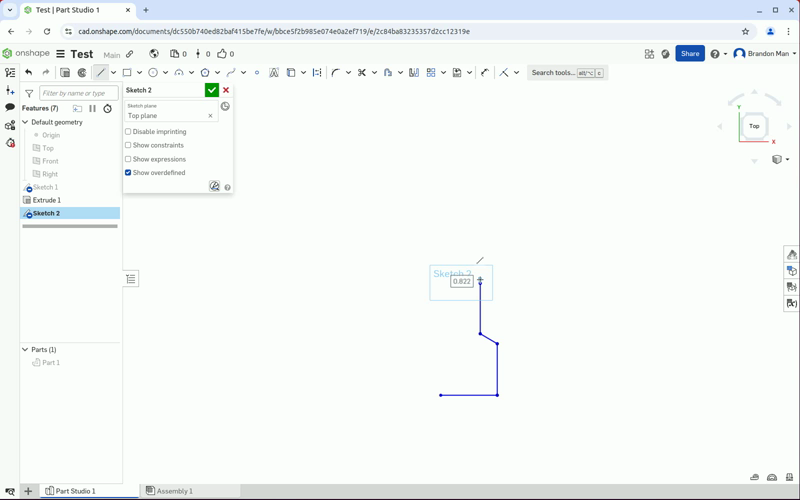
key_up(shift)
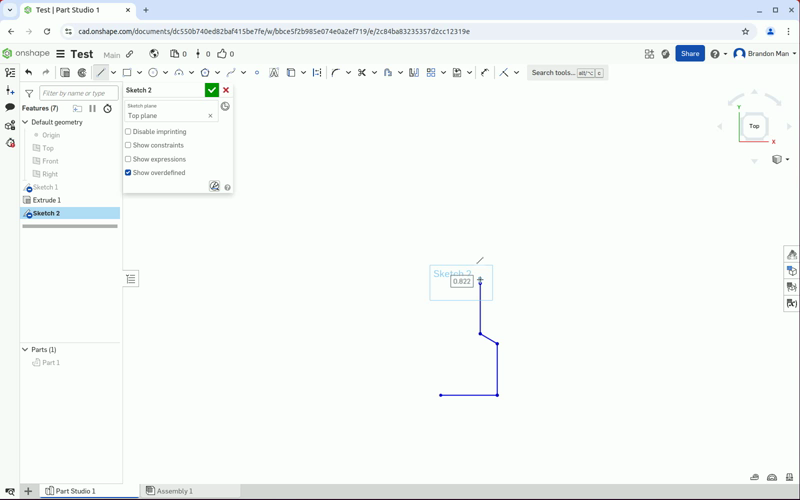
key_down(shift)
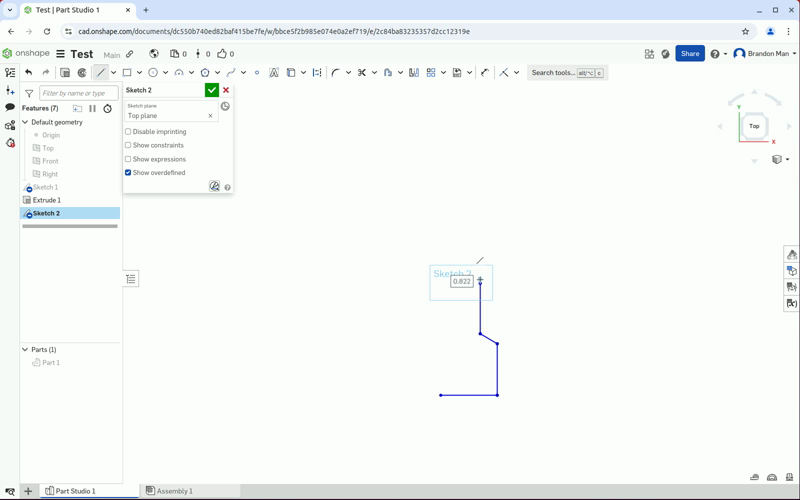
mouse_move(510, 279)
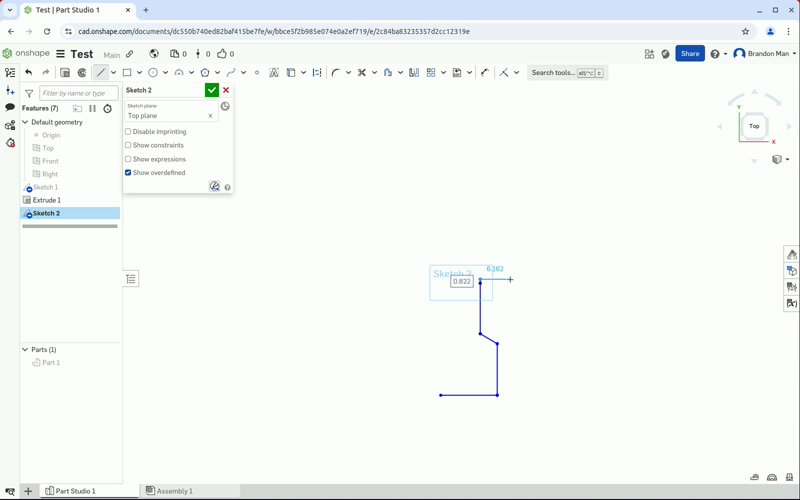
mouse_move(480, 269)
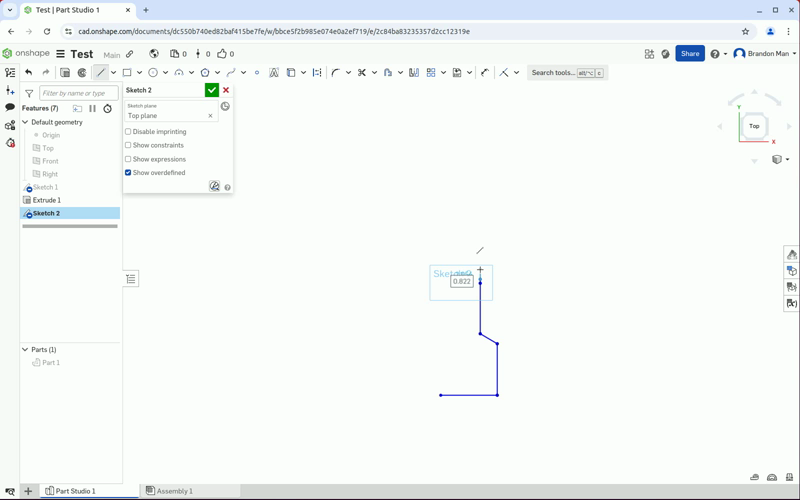
click(480, 269)
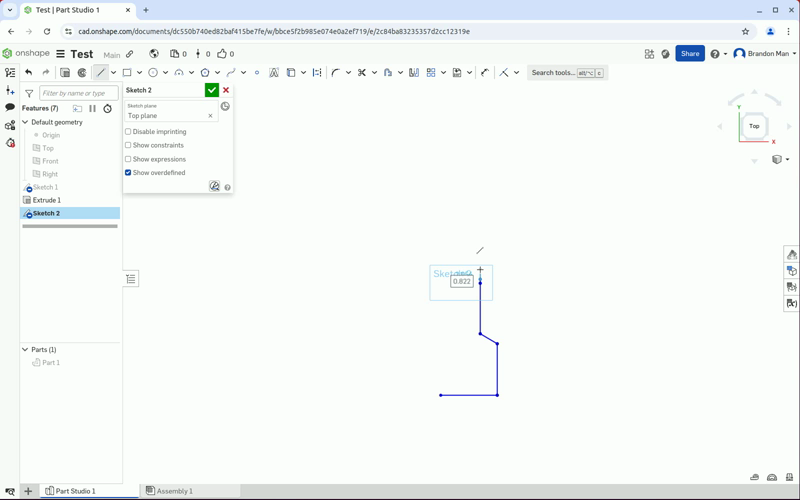
key_up(shift)
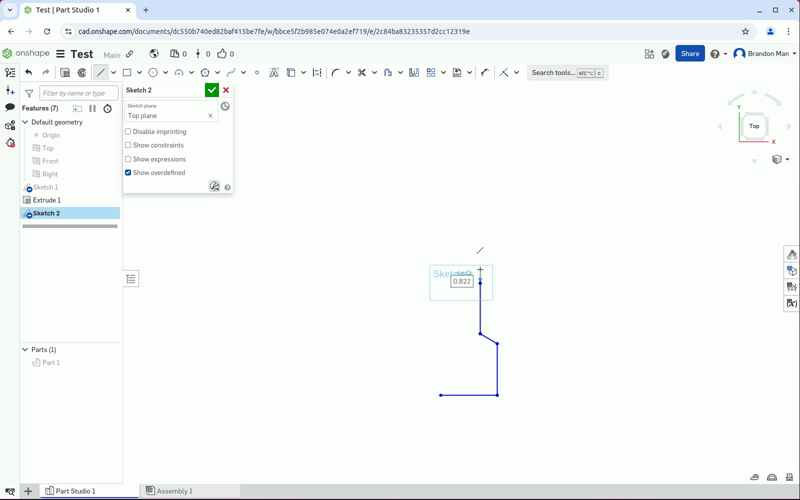
key_down(shift)
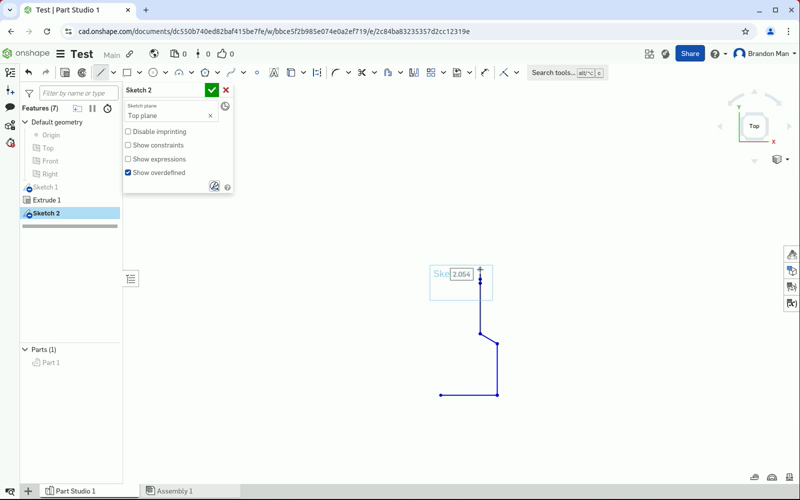
mouse_move(510, 269)
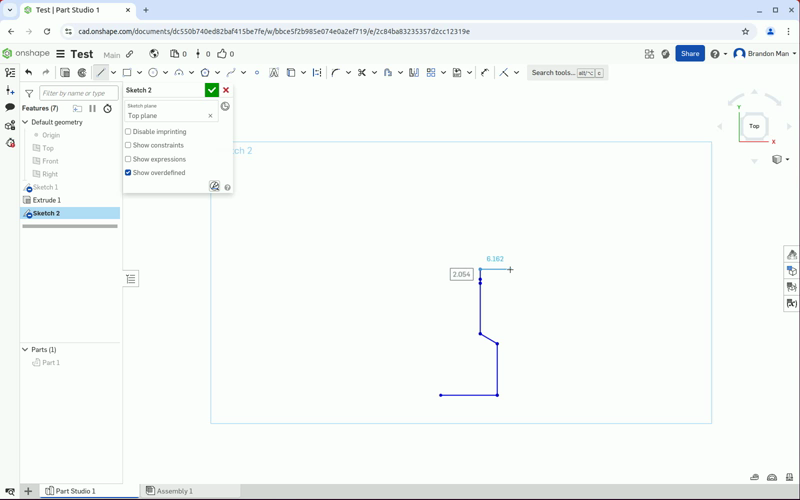
mouse_move(468, 269)
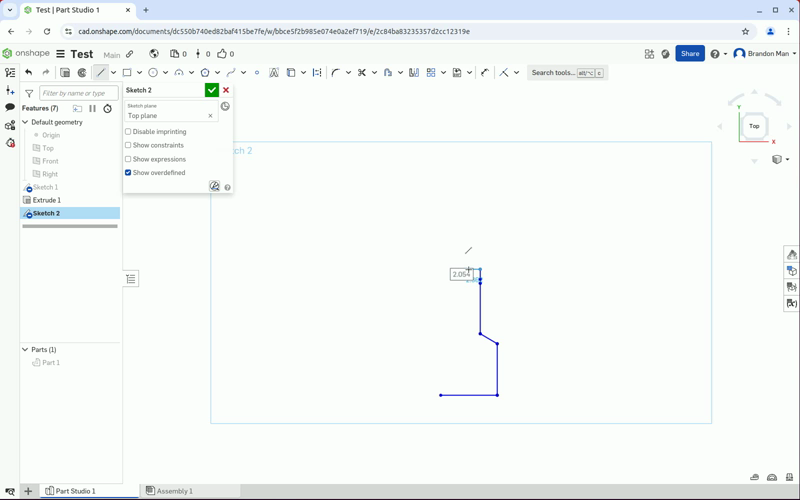
click(468, 269)
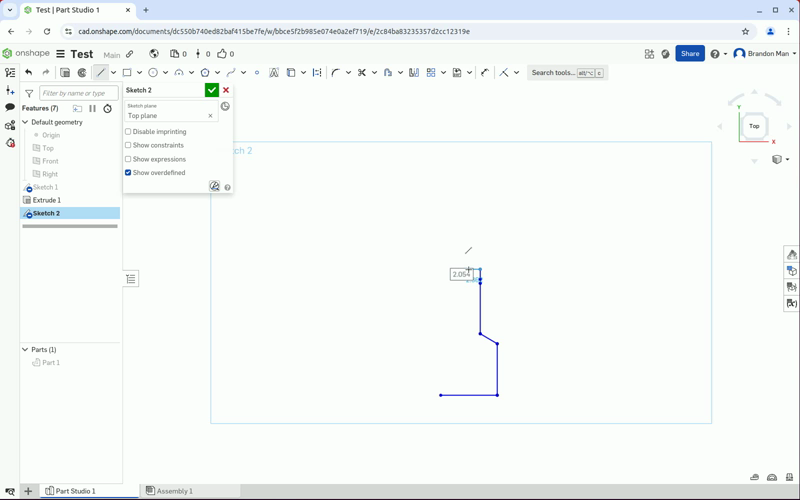
key_up(shift)
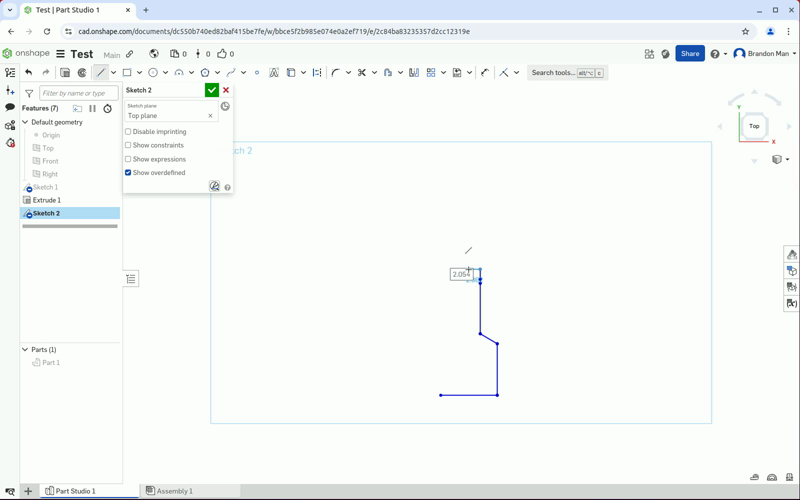
key_down(shift)
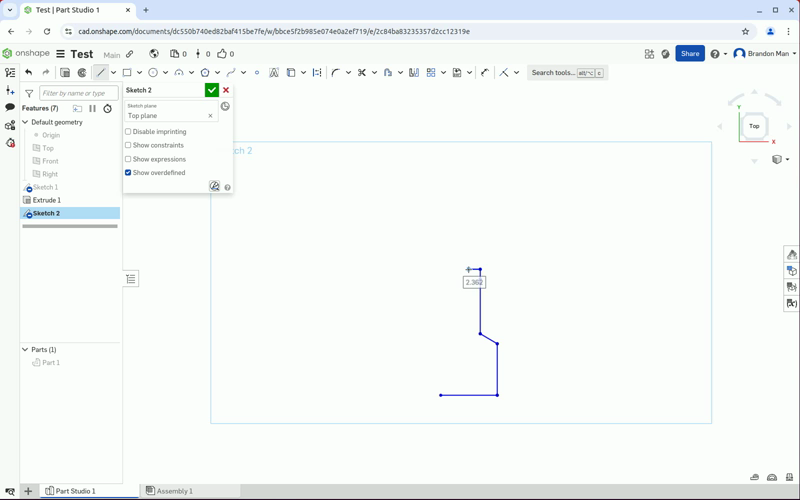
mouse_move(498, 269)
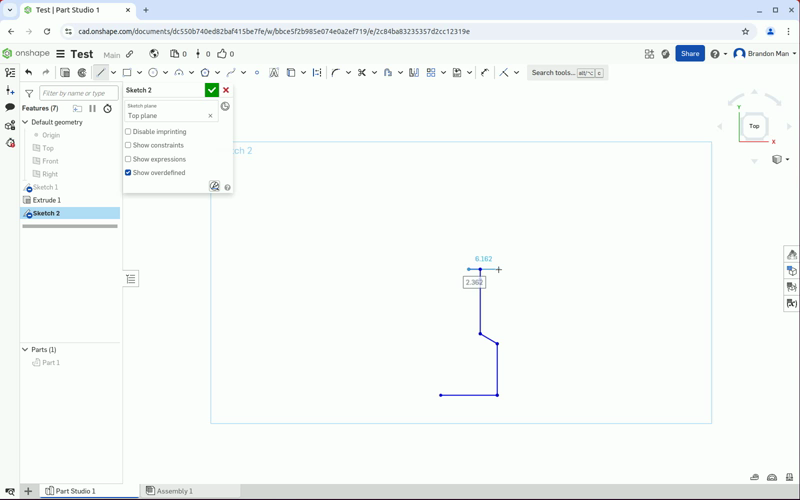
mouse_move(460, 261)
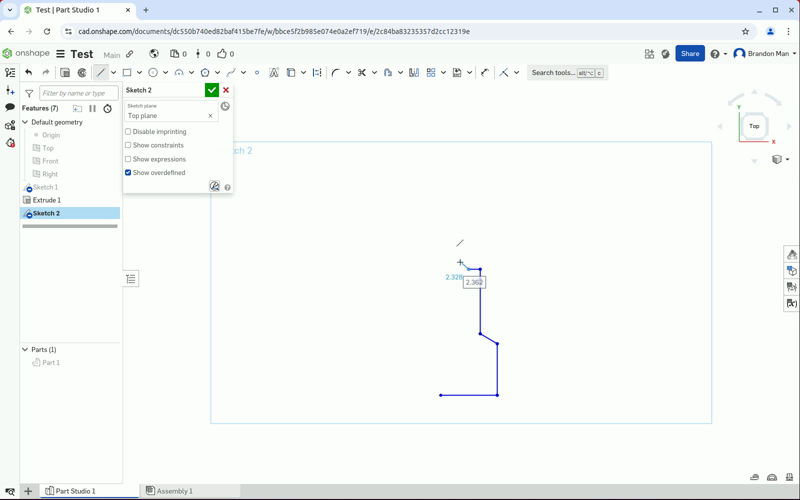
click(460, 261)
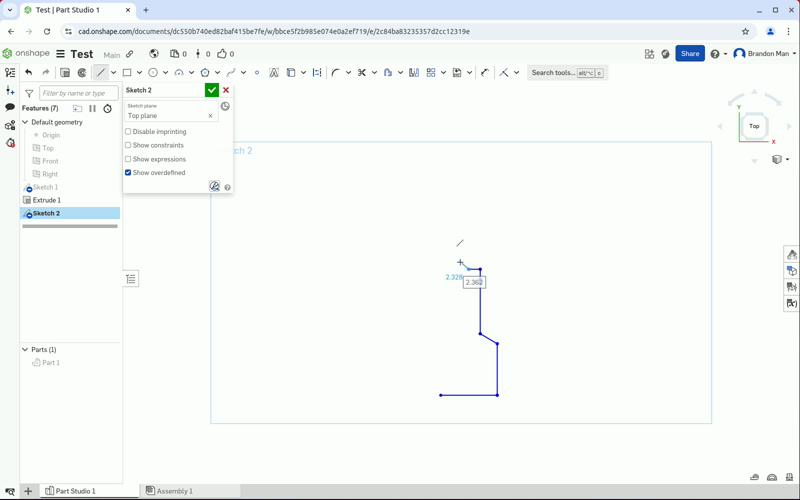
key_up(shift)
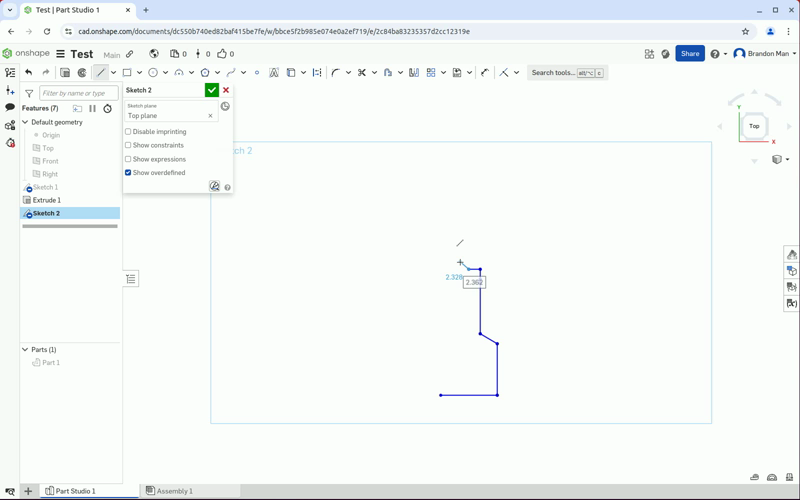
key_down(shift)
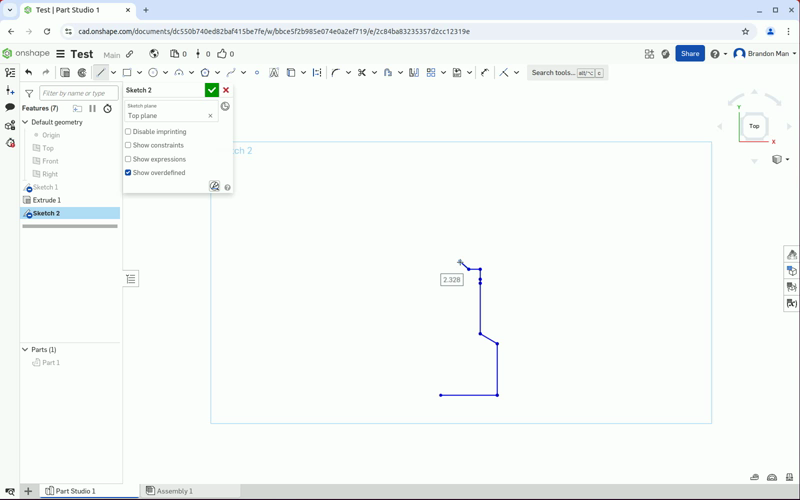
mouse_move(490, 261)
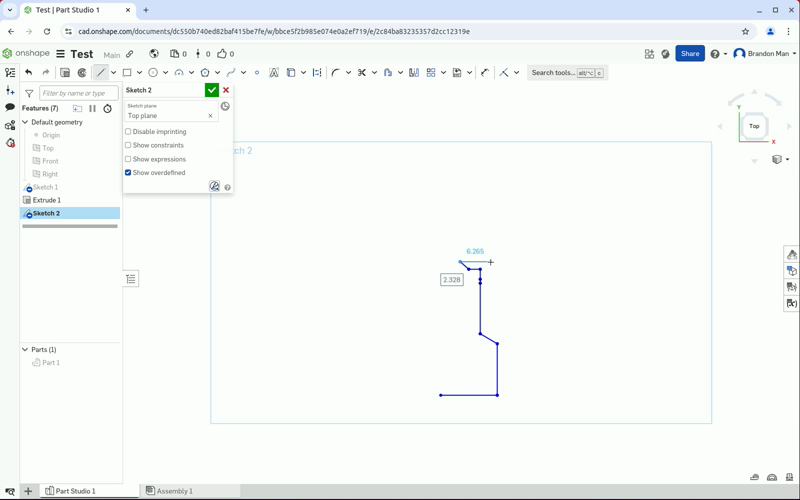
mouse_move(440, 261)
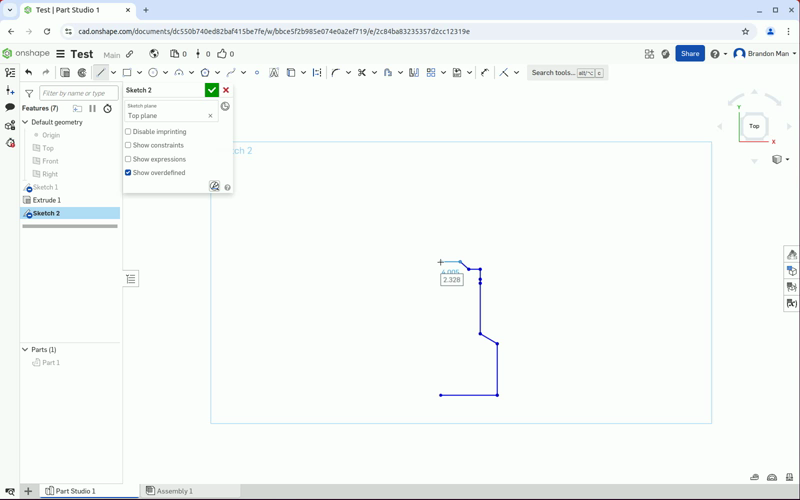
click(440, 261)
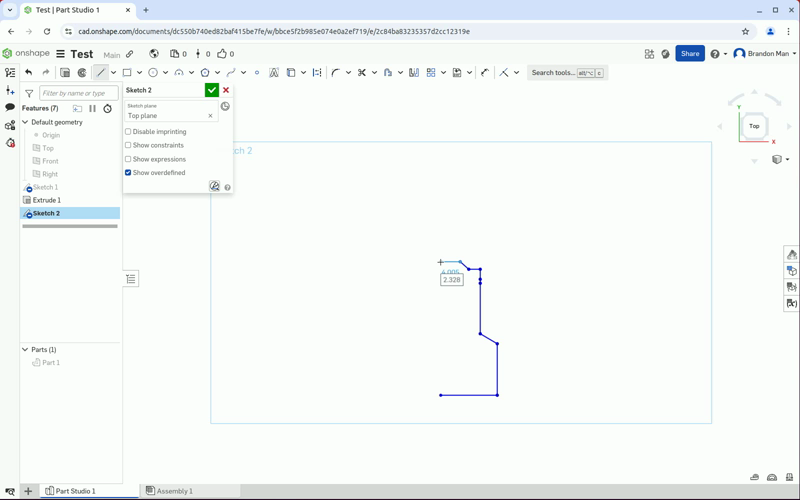
key_up(shift)
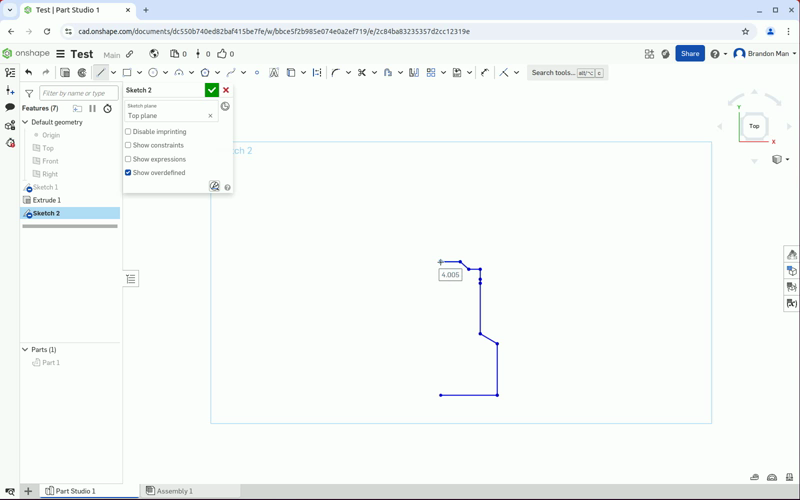
key_down(shift)
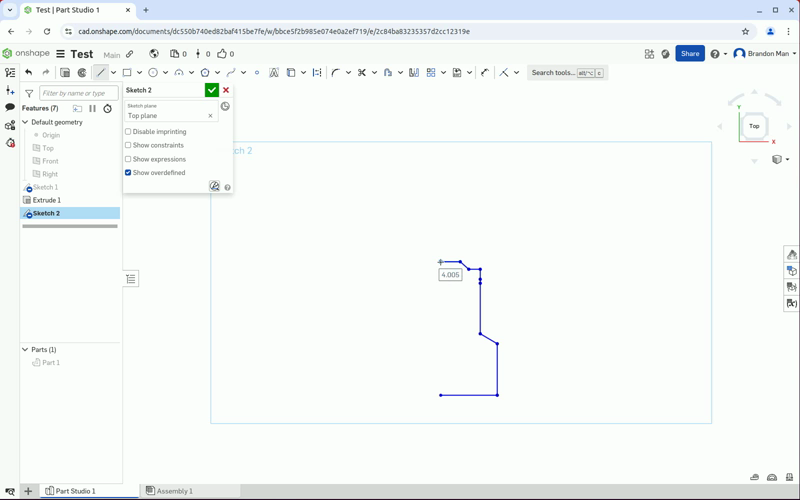
mouse_move(440, 395)
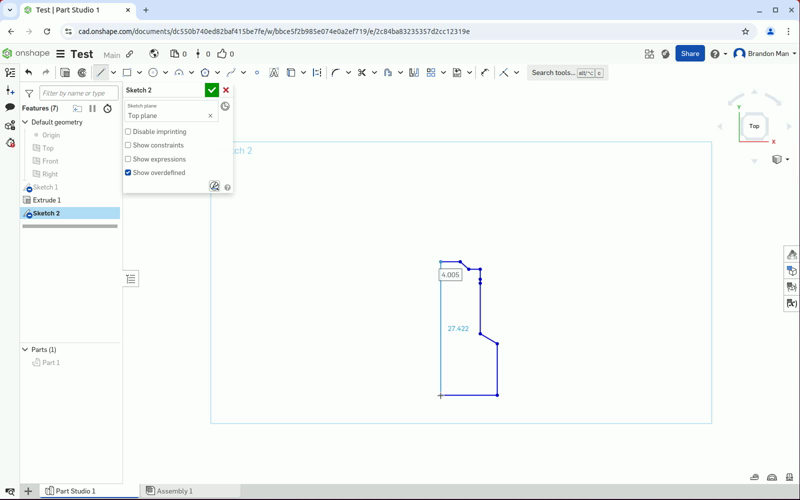
key_up(shift)
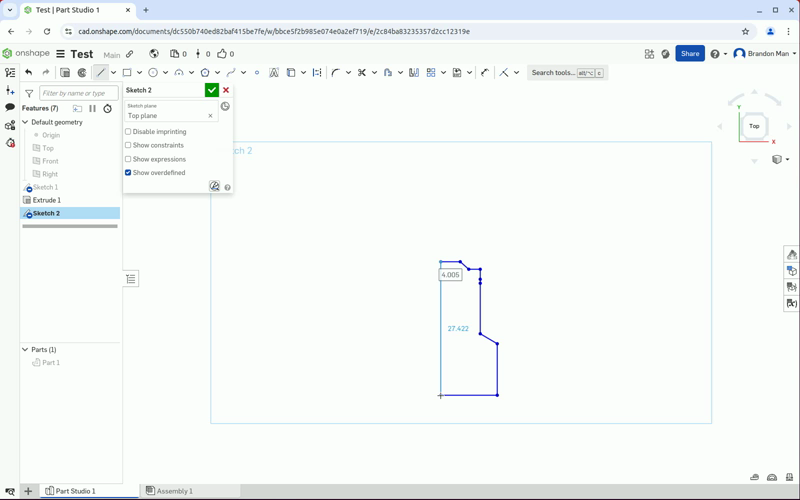
click(440, 395)
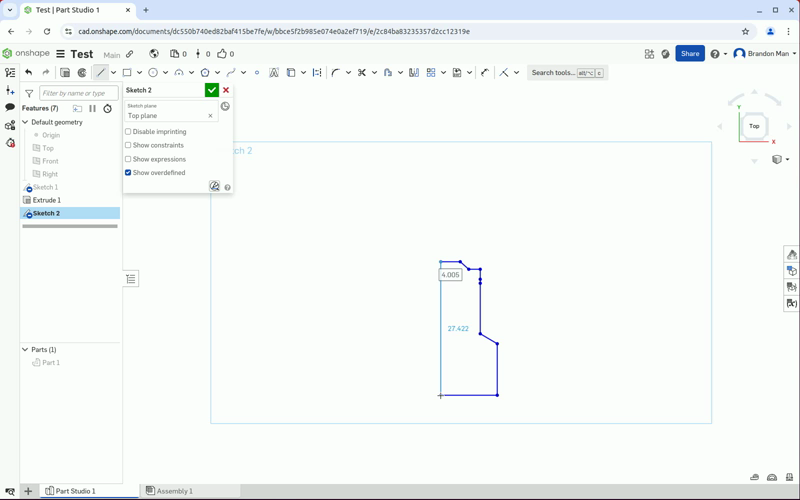
key(esc)
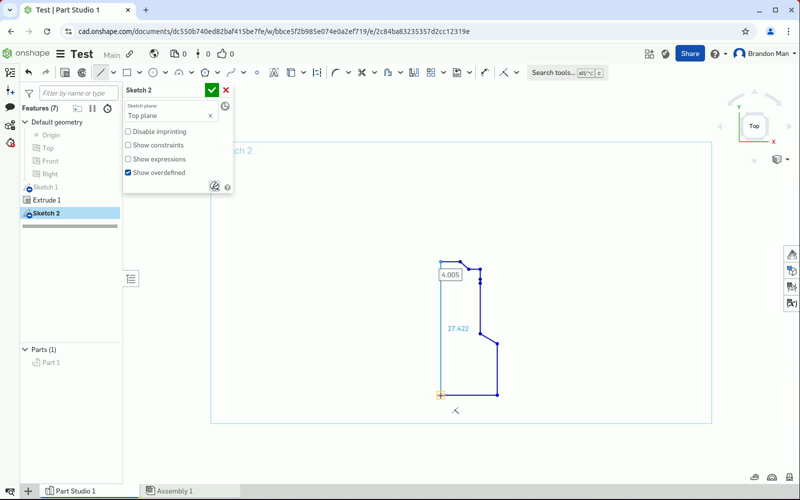
mouse_move(473, 319)
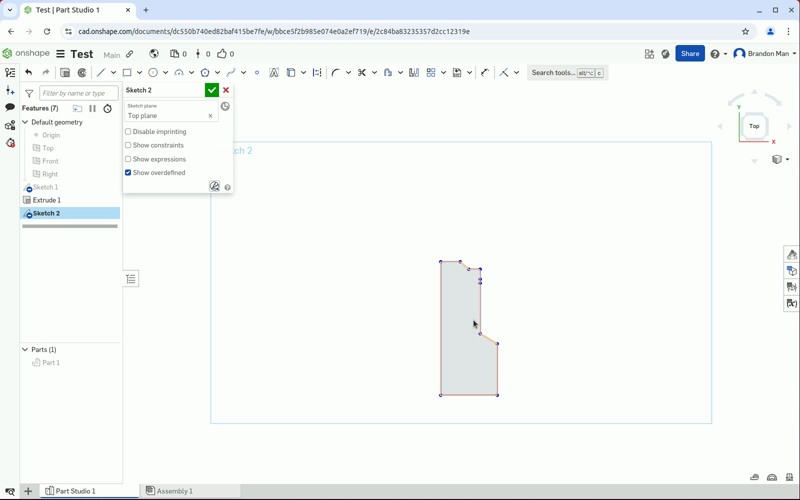
click(473, 319)
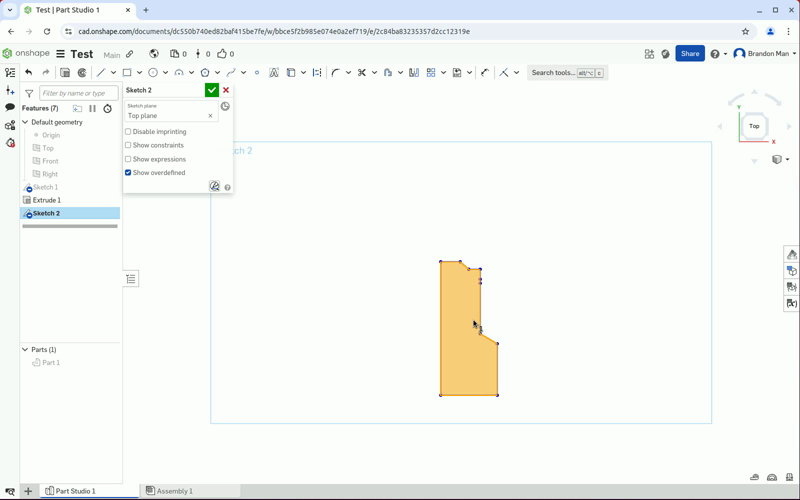
mouse_move(73, 352)
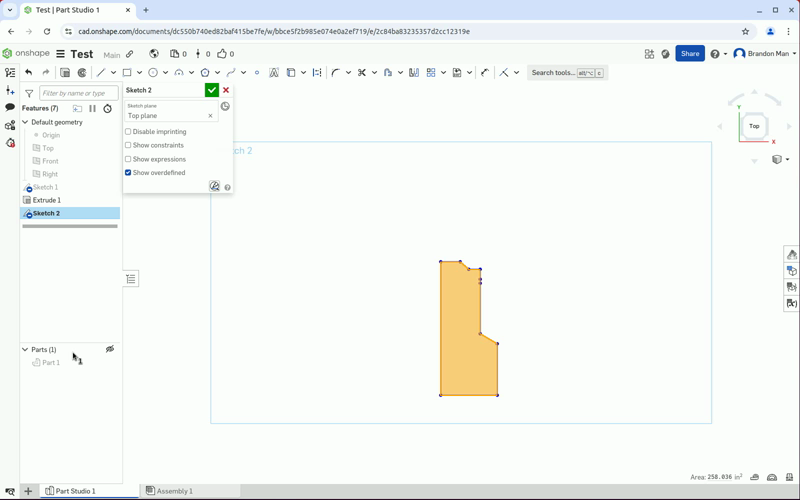
key(shift+y)
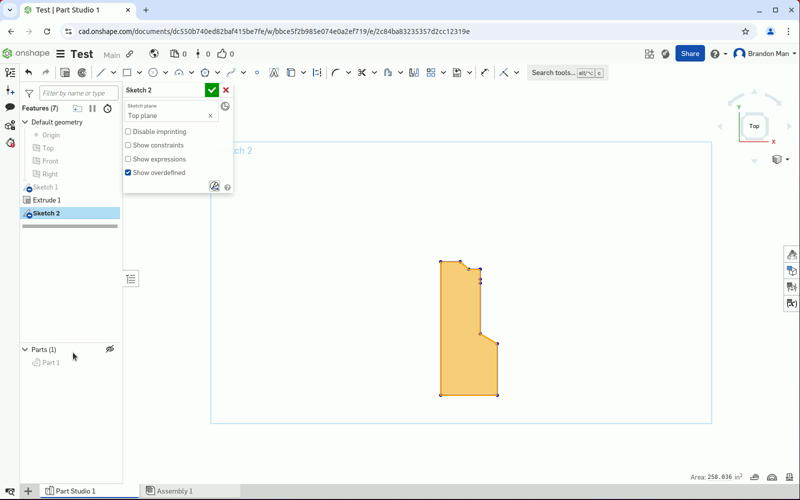
key(shift+e)
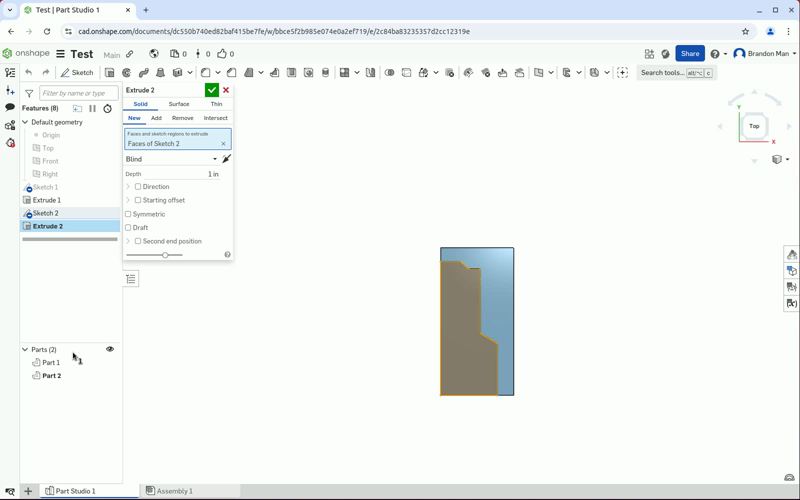
mouse_move(143, 106)
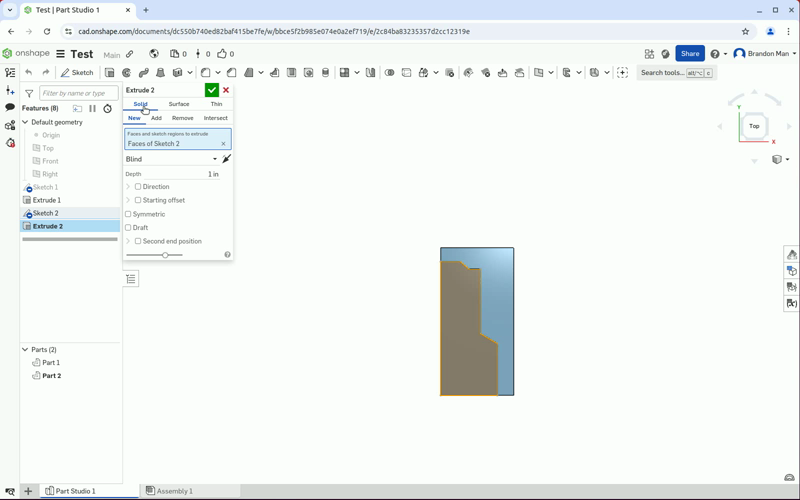
click(143, 106)
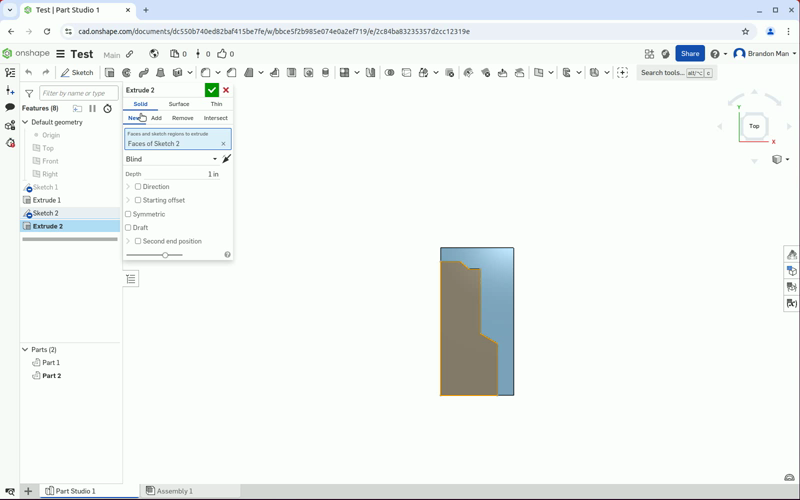
mouse_move(137, 120)
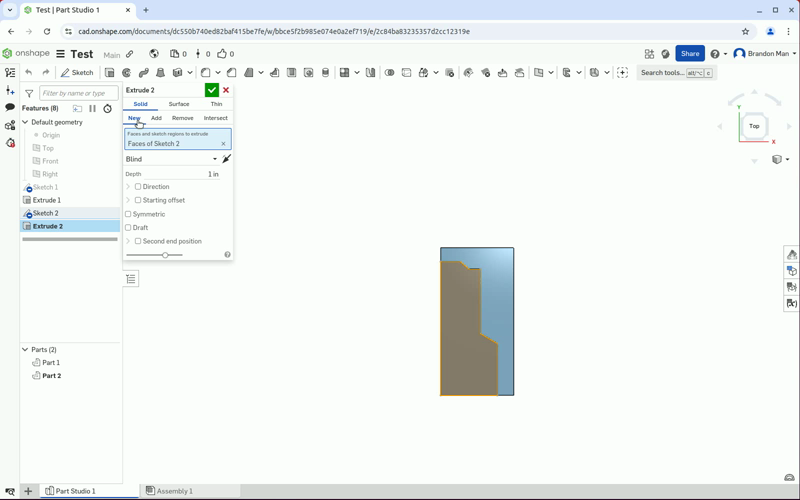
click(137, 120)
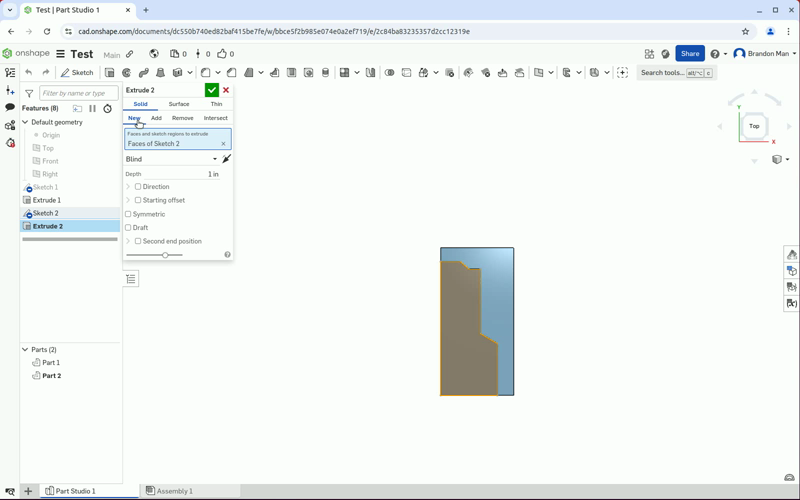
key(tab, 4)
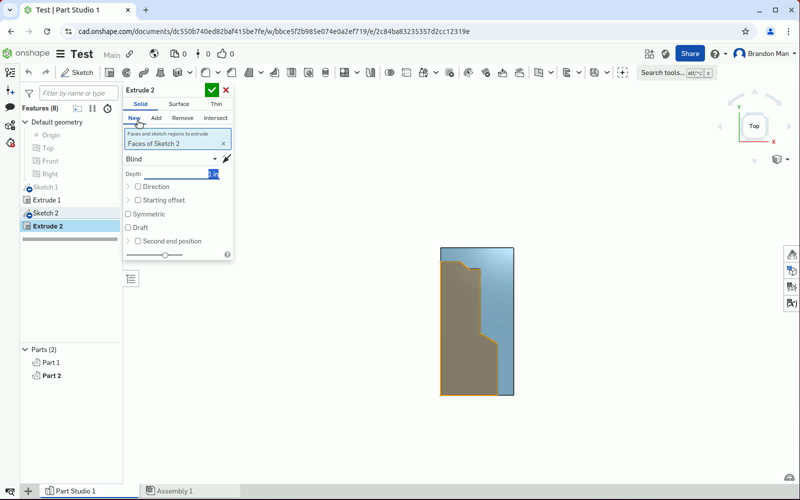
text(-0.241)
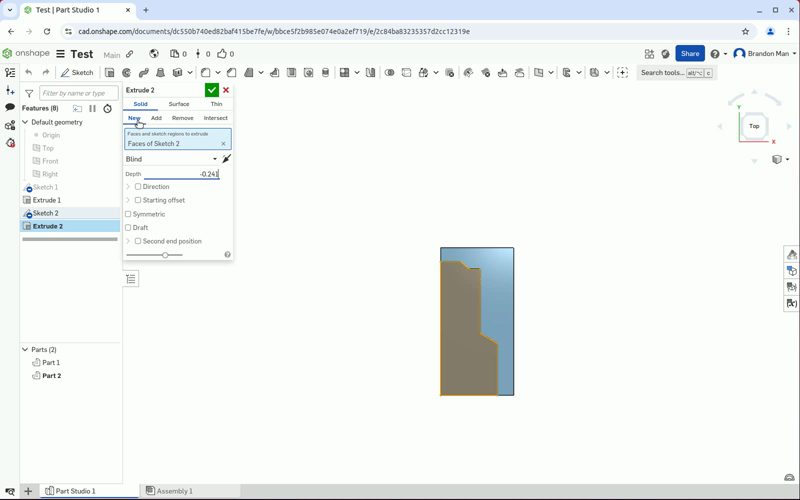
key(enter)
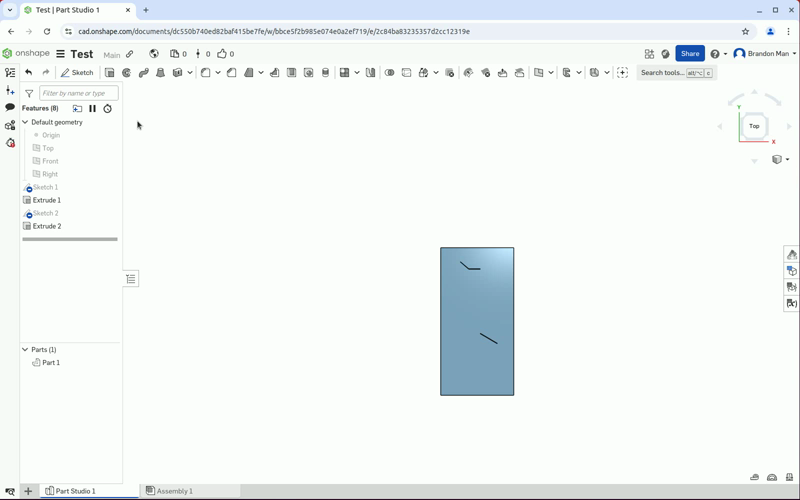
key(shift+h)
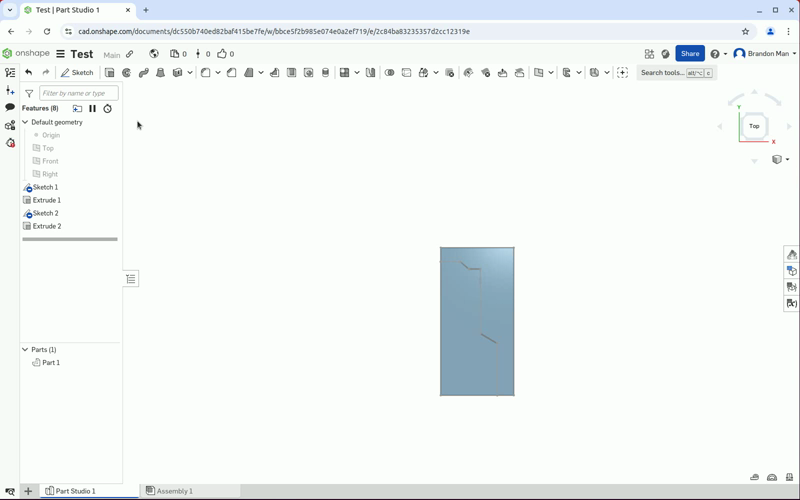
key(shift+h)
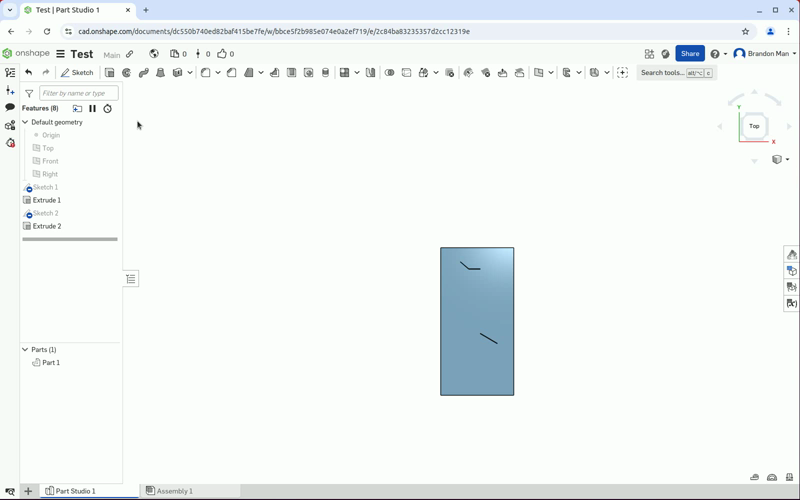
mouse_move(73, 189)
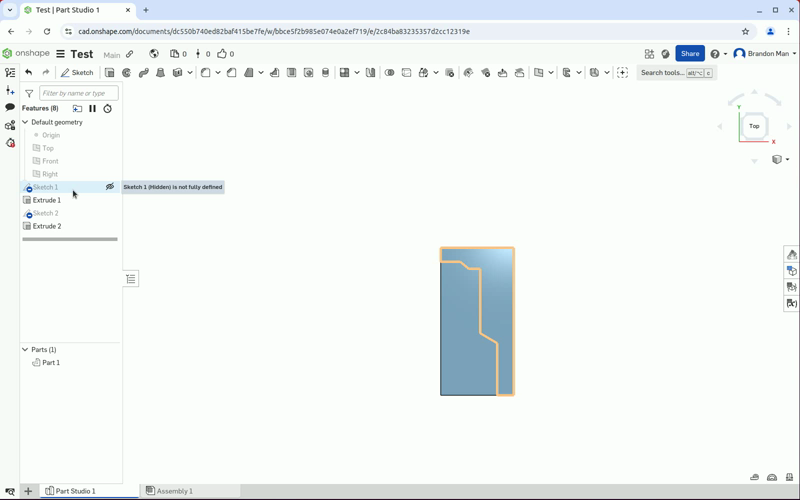
click(73, 189)
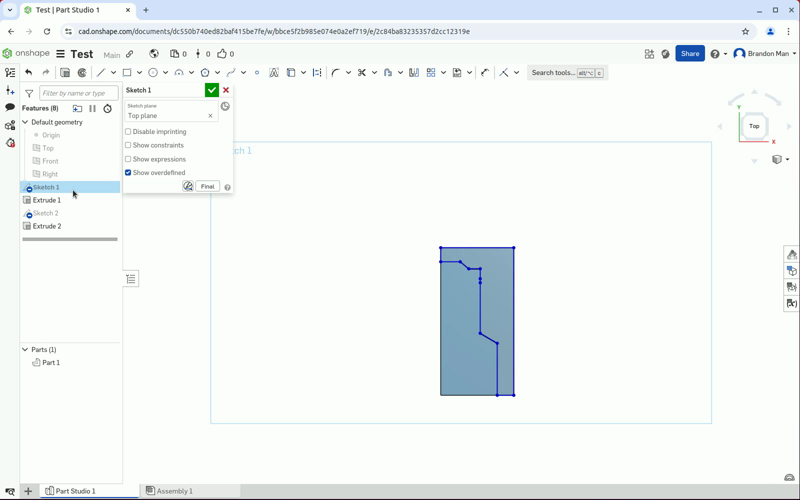
mouse_move(229, 92)
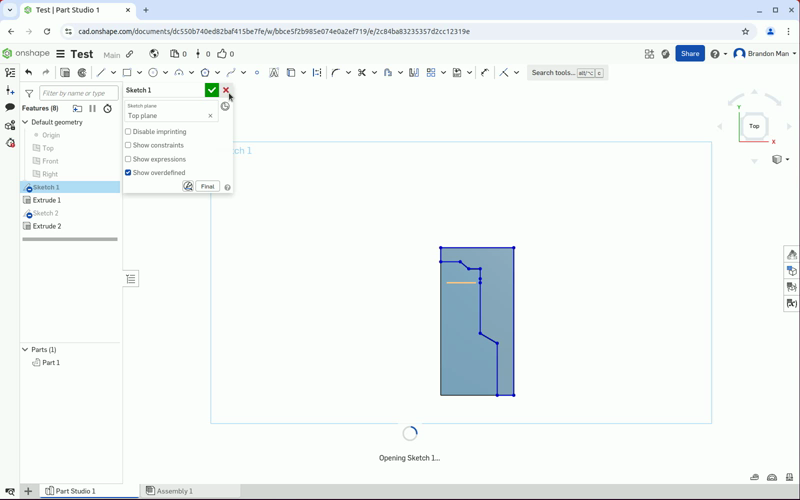
click(229, 92)
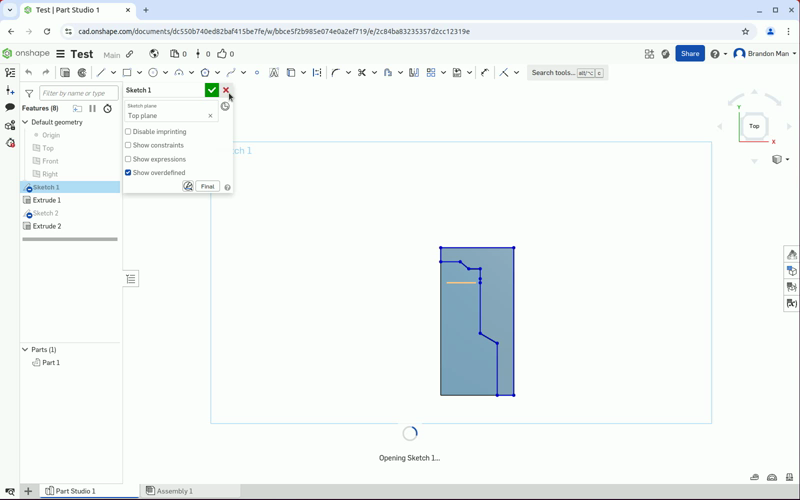
key(shift+s)
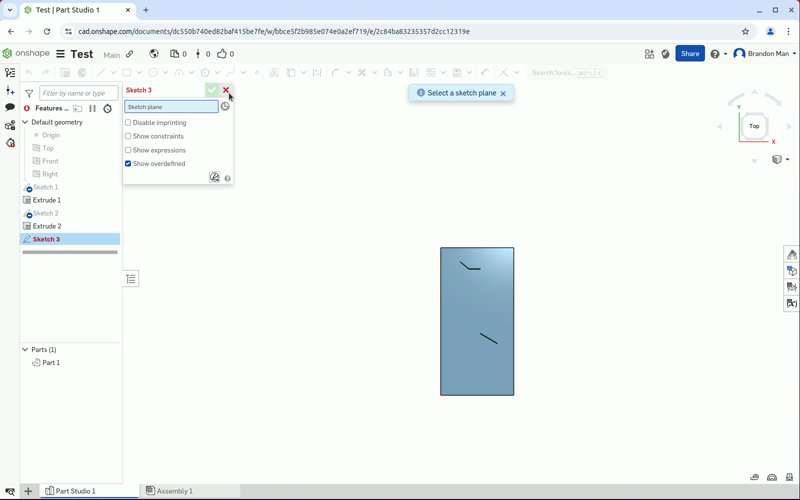
mouse_move(73, 150)
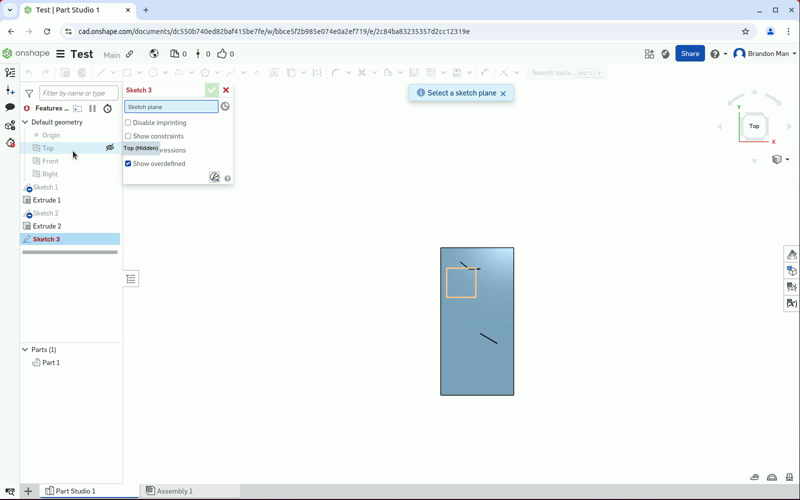
click(73, 150)
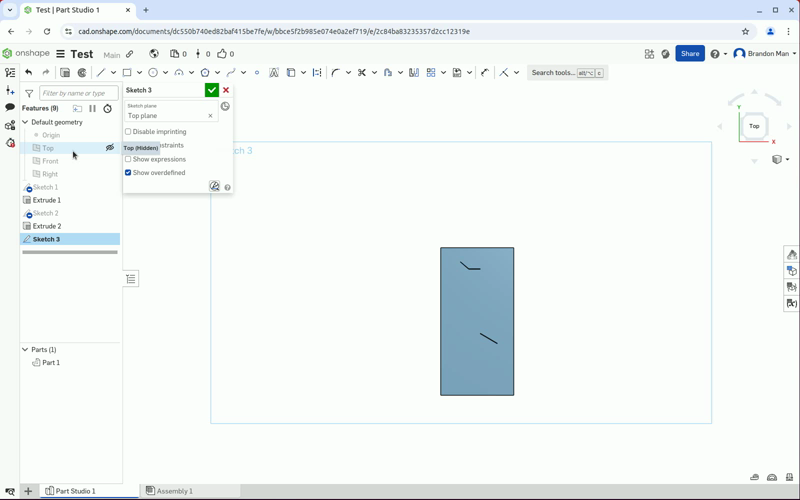
mouse_move(73, 352)
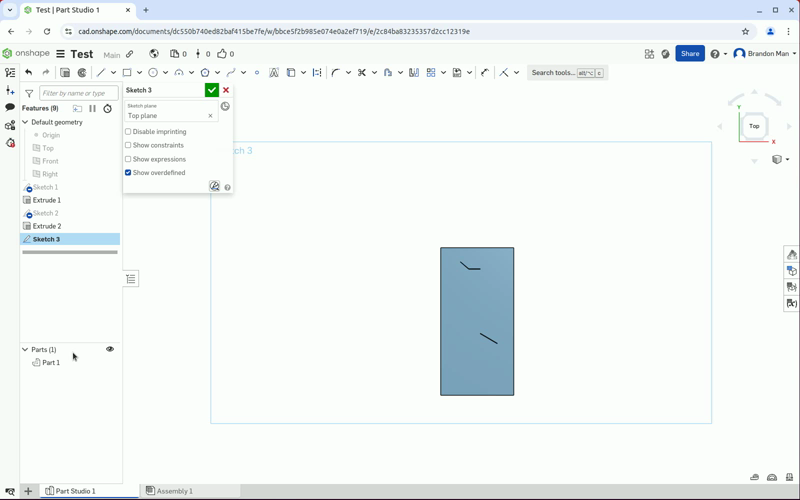
key(y)
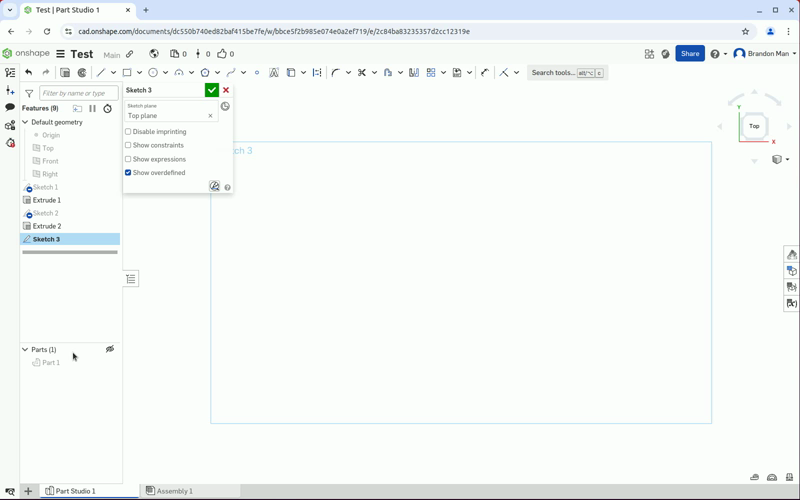
key(l)
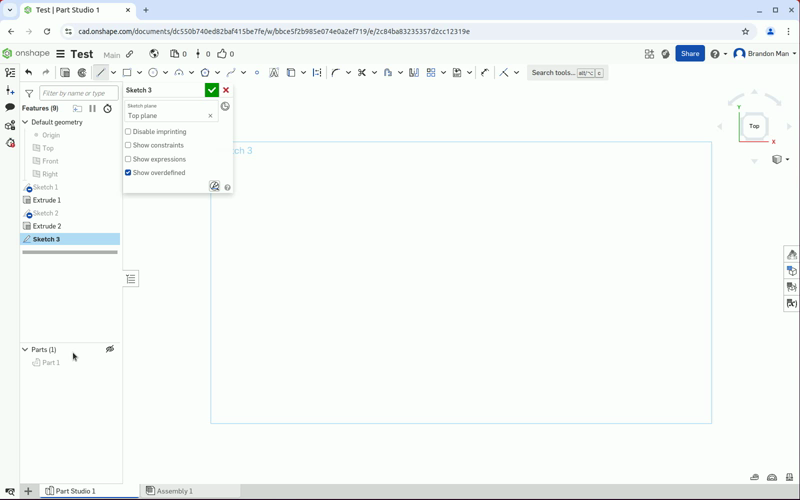
key_down(shift)
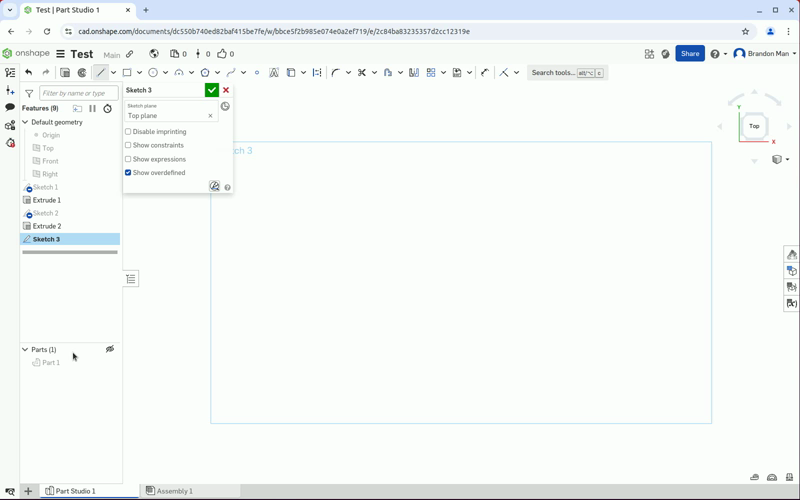
mouse_move(440, 395)
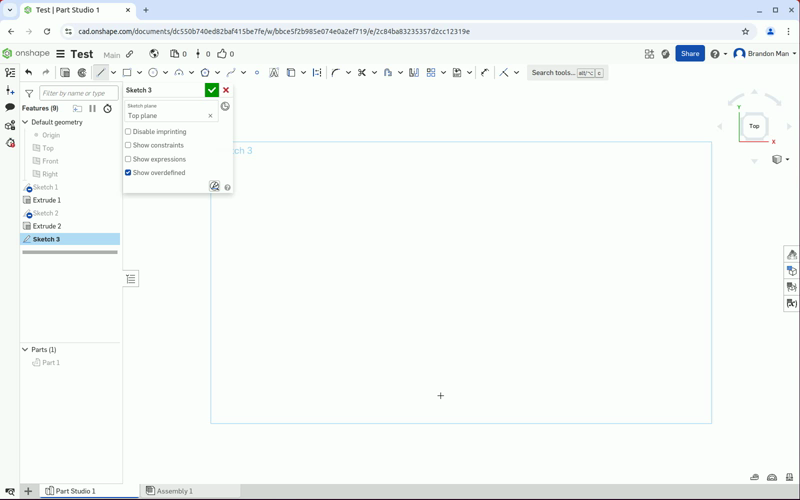
click(440, 395)
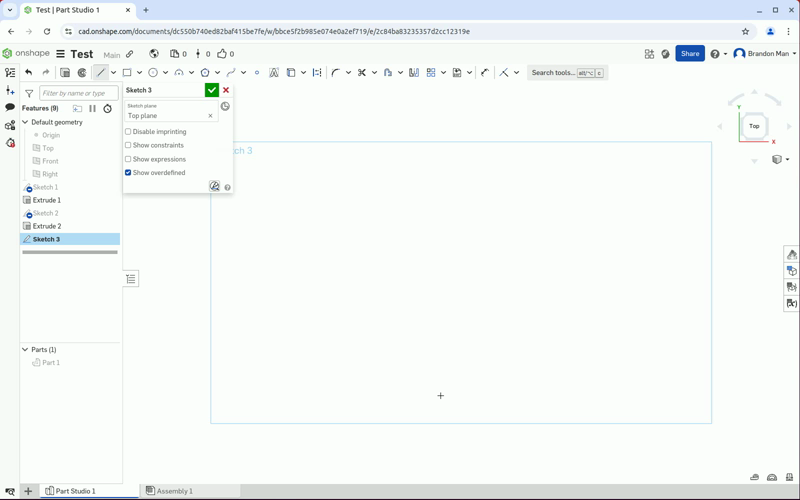
key_up(shift)
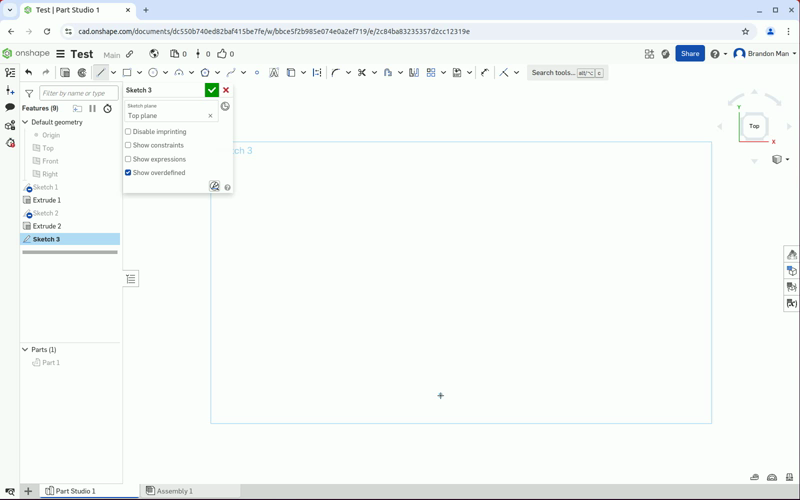
key_down(shift)
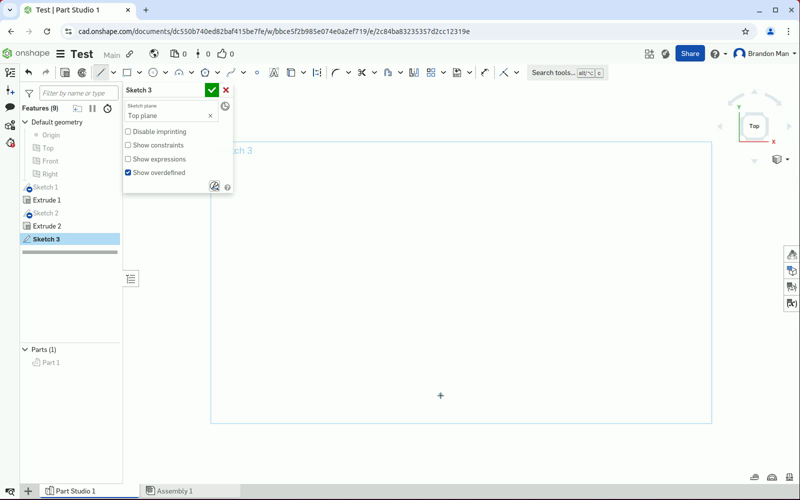
mouse_move(470, 395)
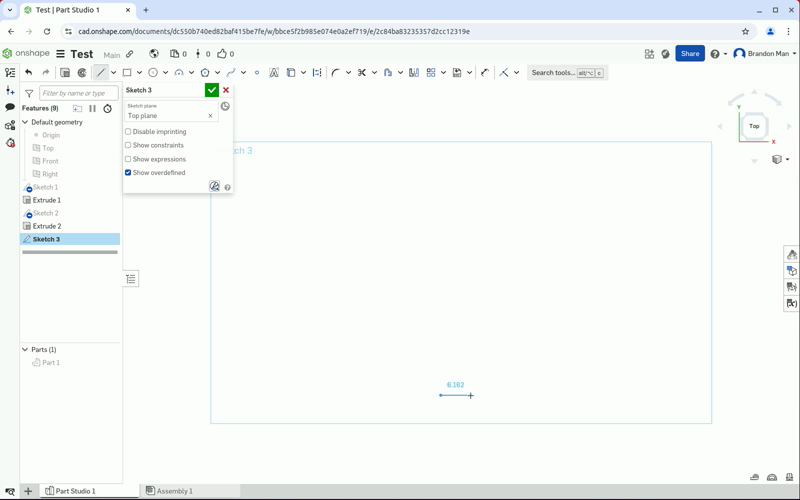
mouse_move(497, 395)
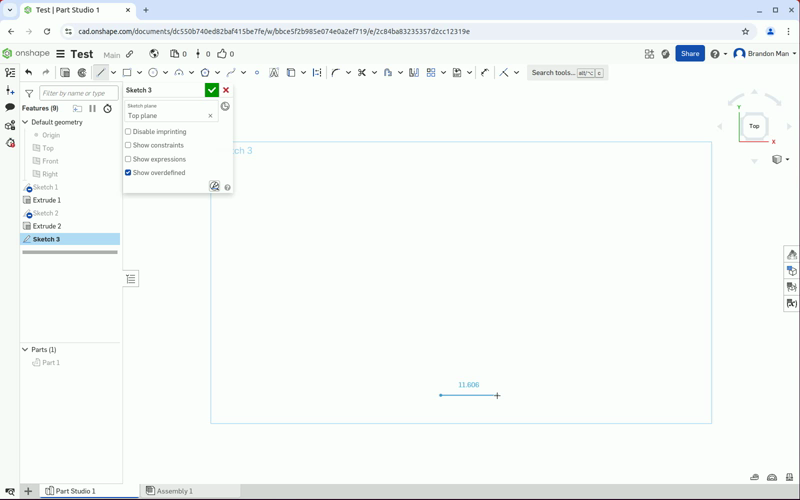
click(497, 395)
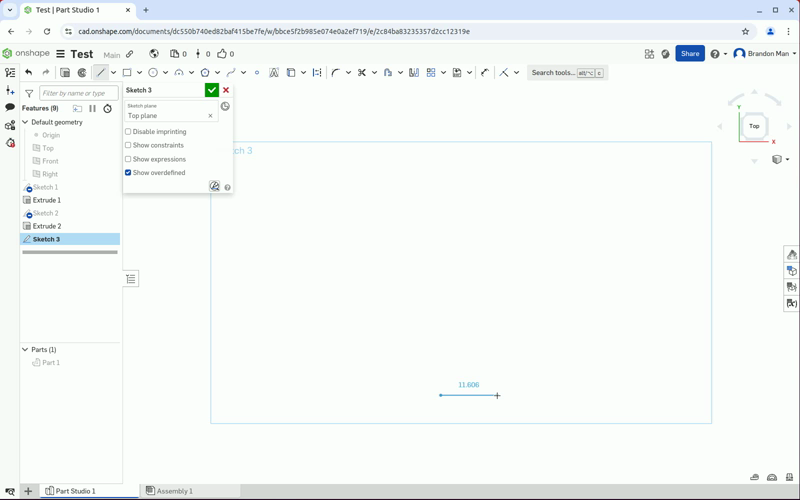
key_up(shift)
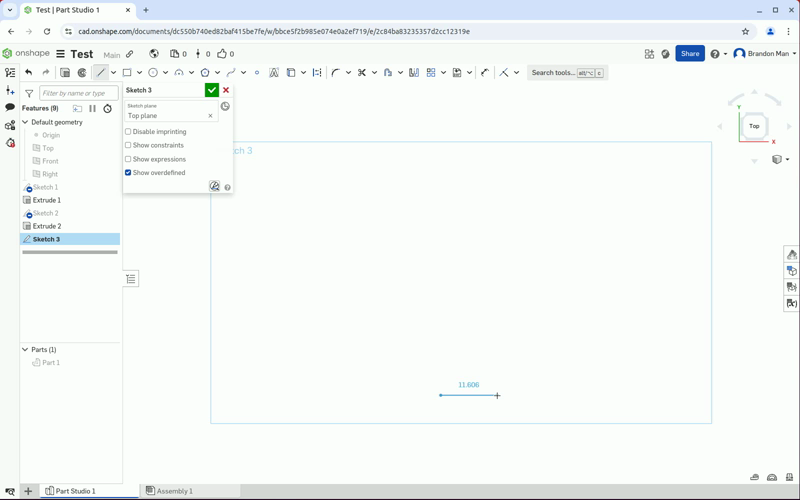
key_down(shift)
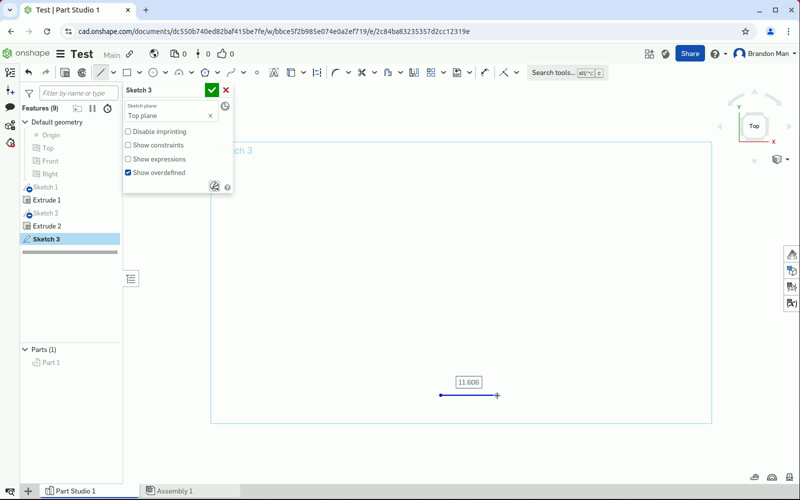
mouse_move(527, 395)
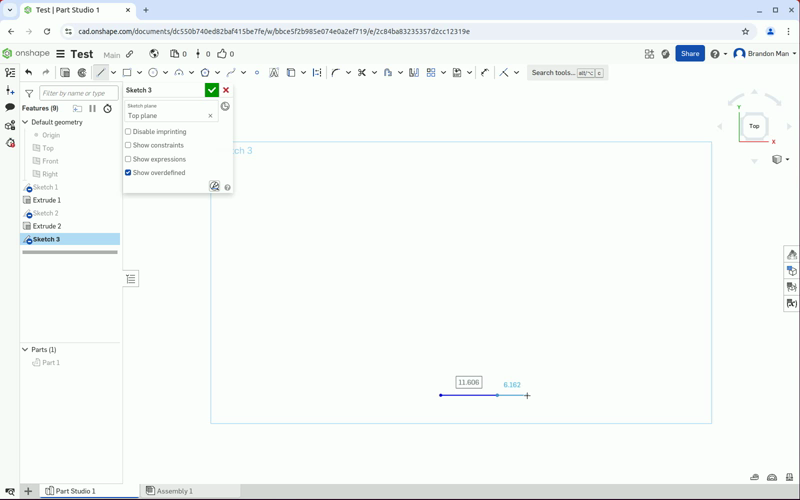
mouse_move(497, 343)
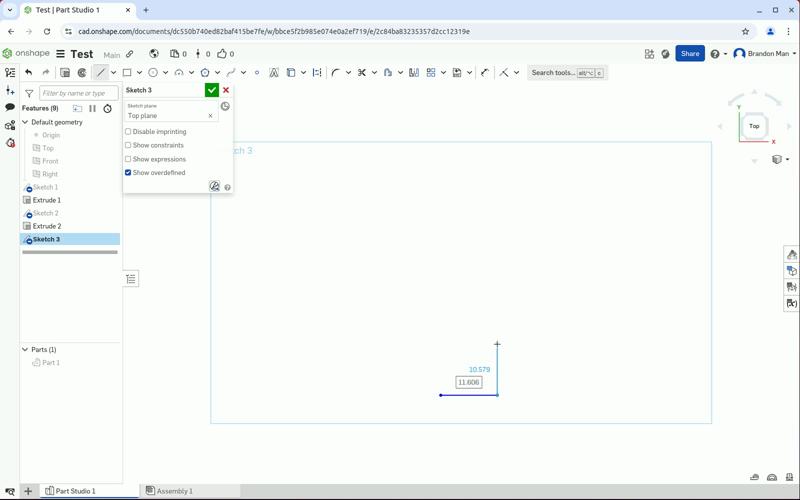
click(497, 343)
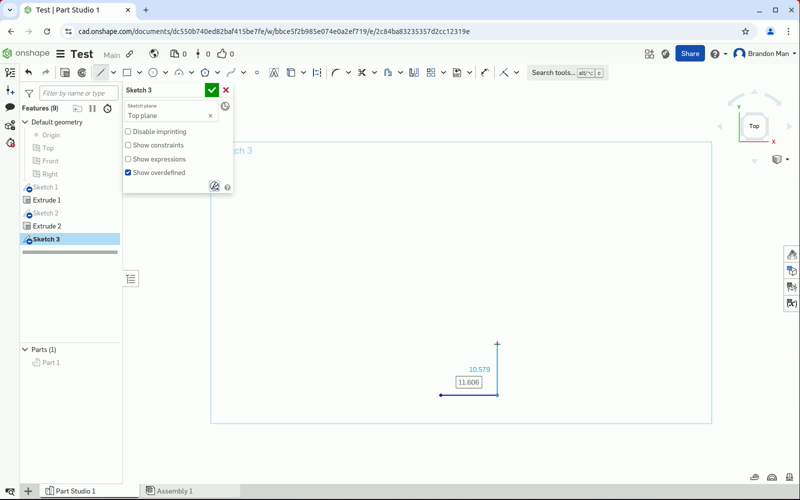
key_up(shift)
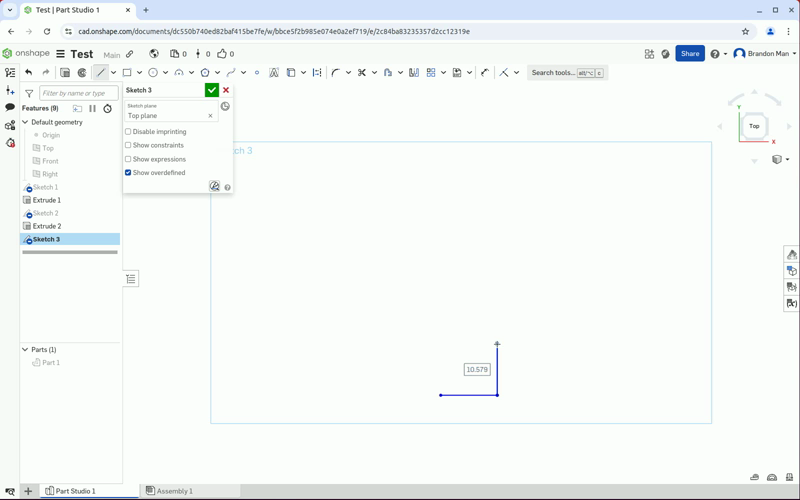
key_down(shift)
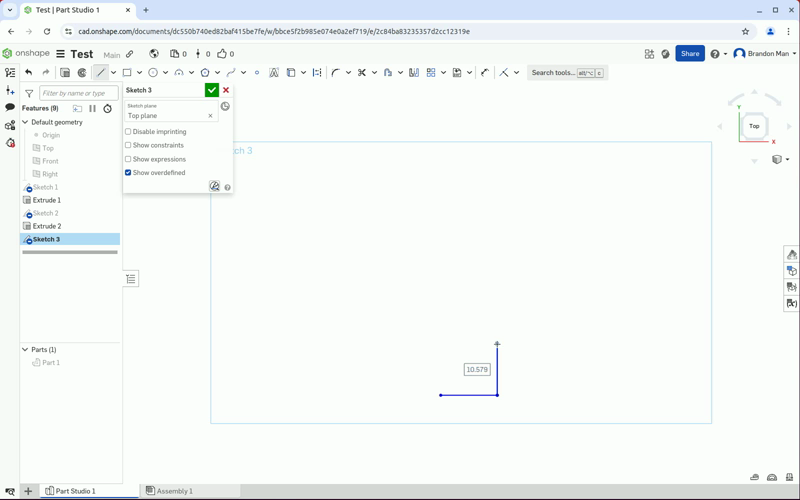
mouse_move(527, 343)
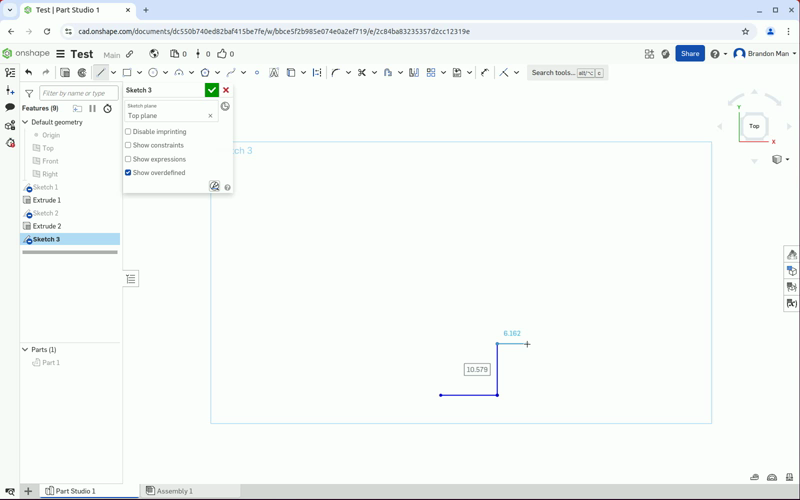
mouse_move(480, 333)
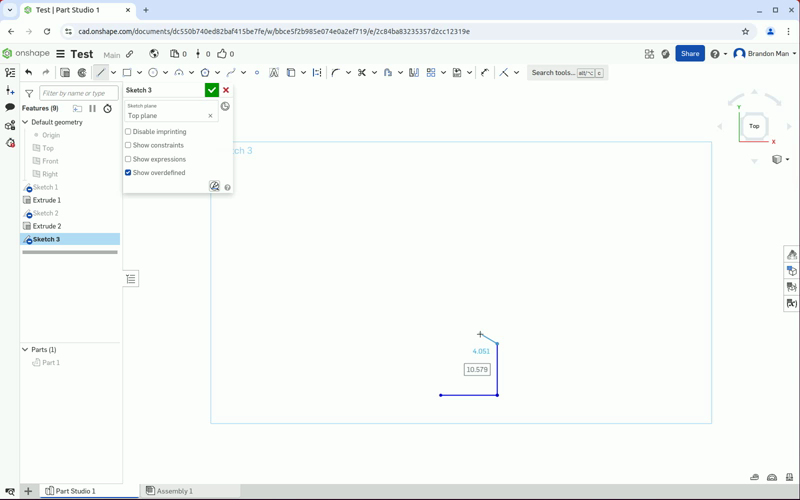
click(480, 333)
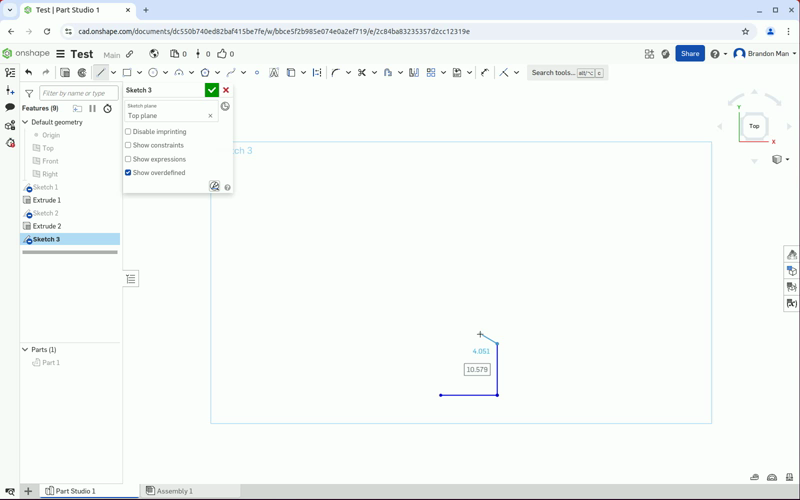
key_up(shift)
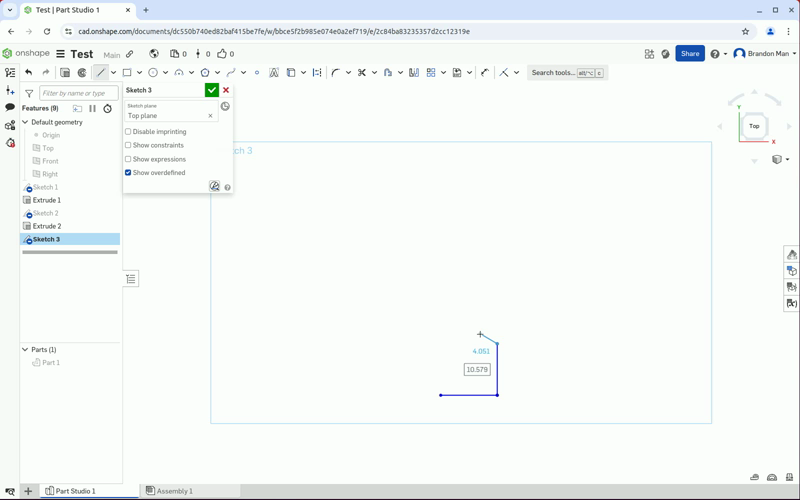
key_down(shift)
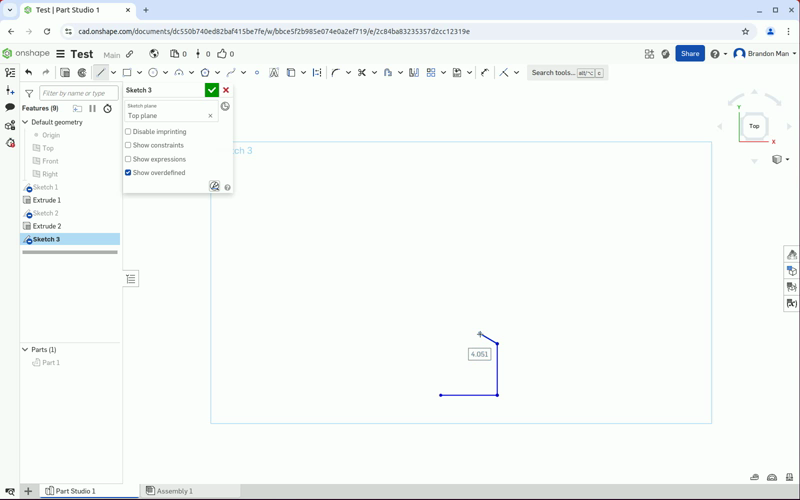
mouse_move(510, 333)
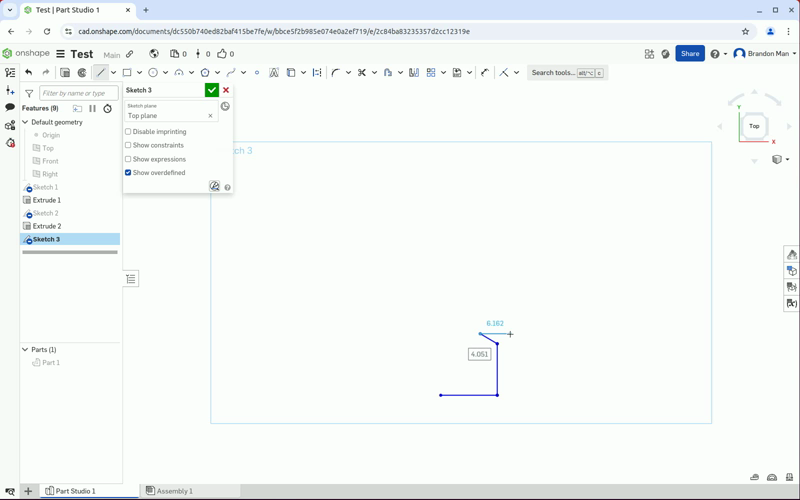
mouse_move(480, 283)
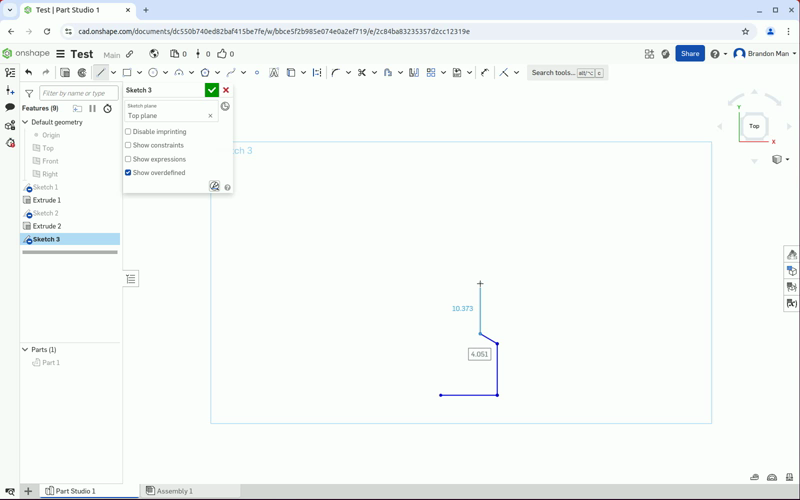
click(480, 283)
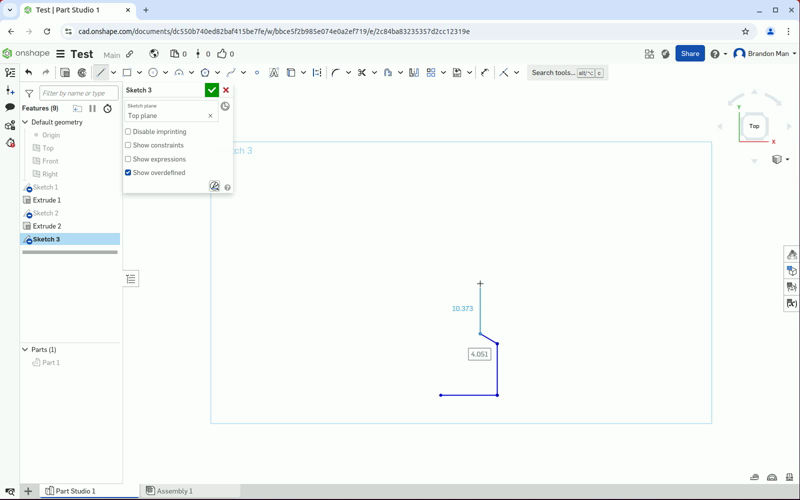
key_up(shift)
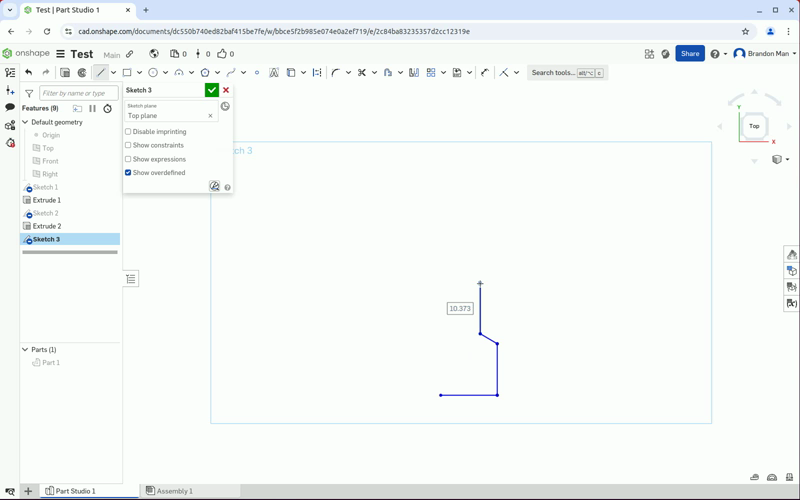
key_down(shift)
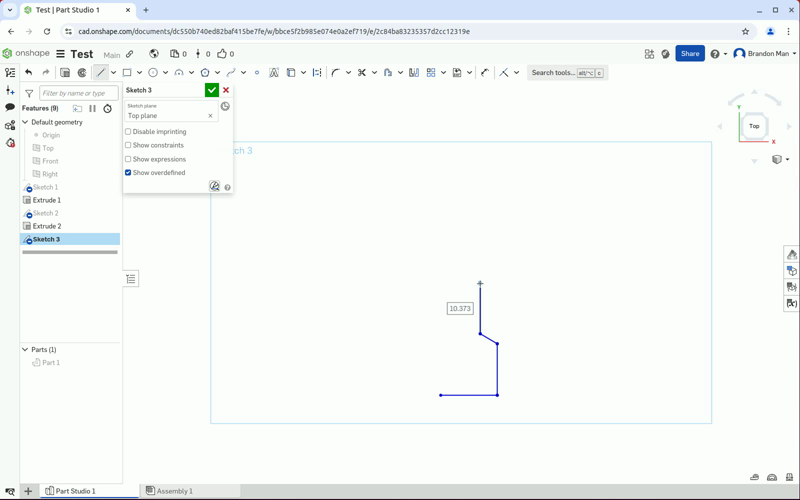
mouse_move(510, 283)
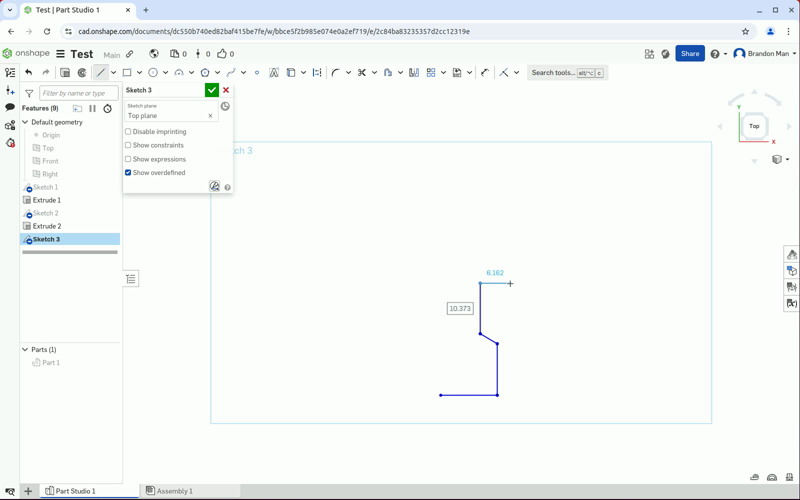
mouse_move(480, 279)
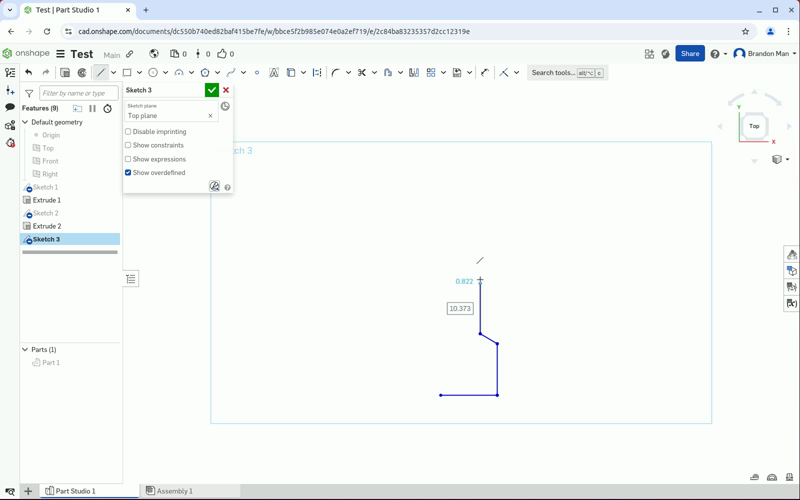
scroll(6)
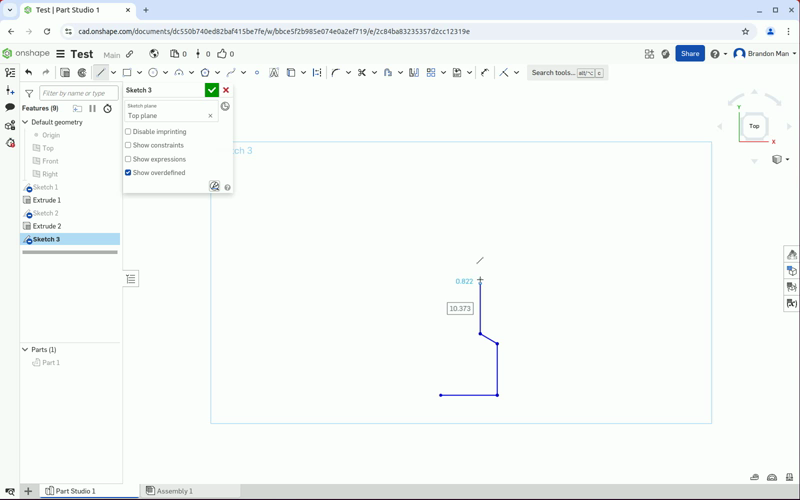
scroll(6)
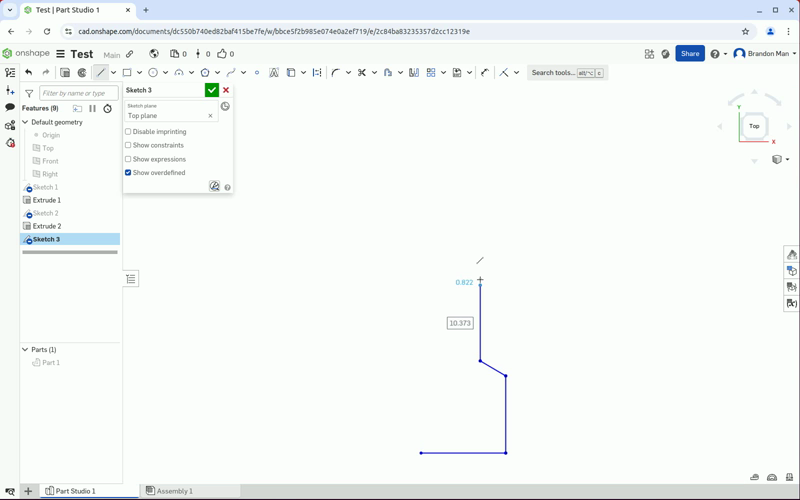
scroll(6)
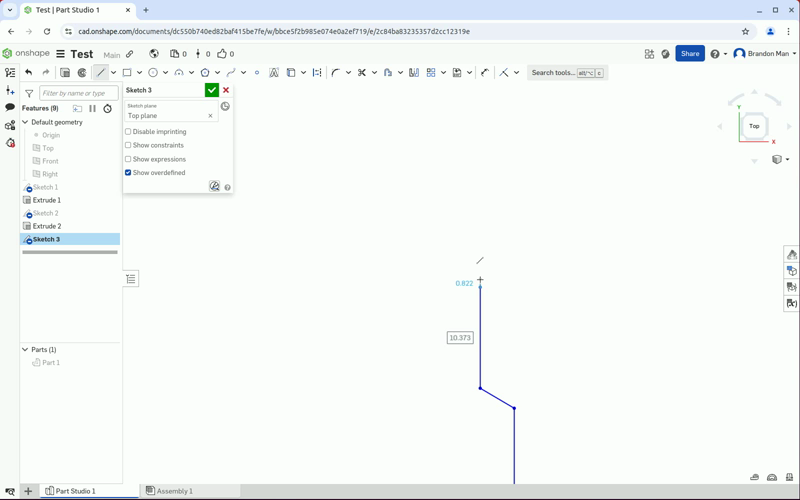
scroll(6)
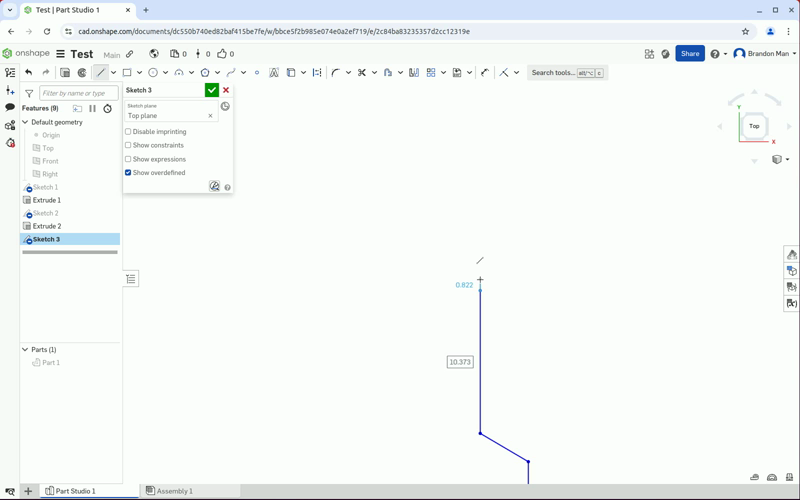
scroll(6)
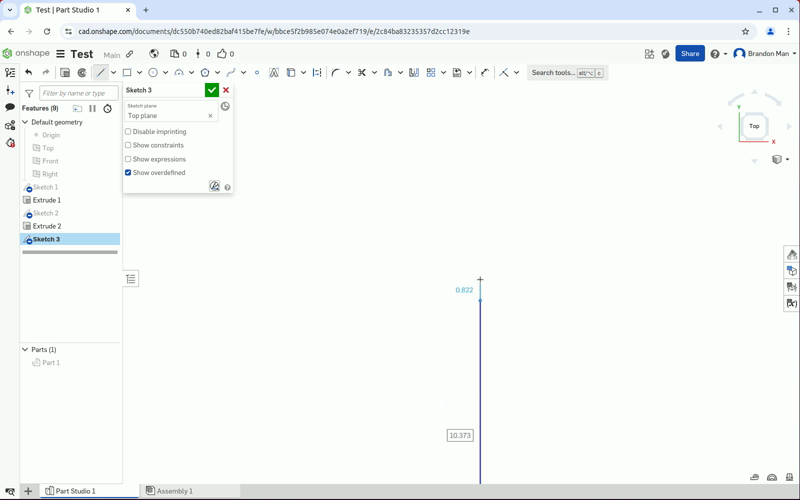
scroll(6)
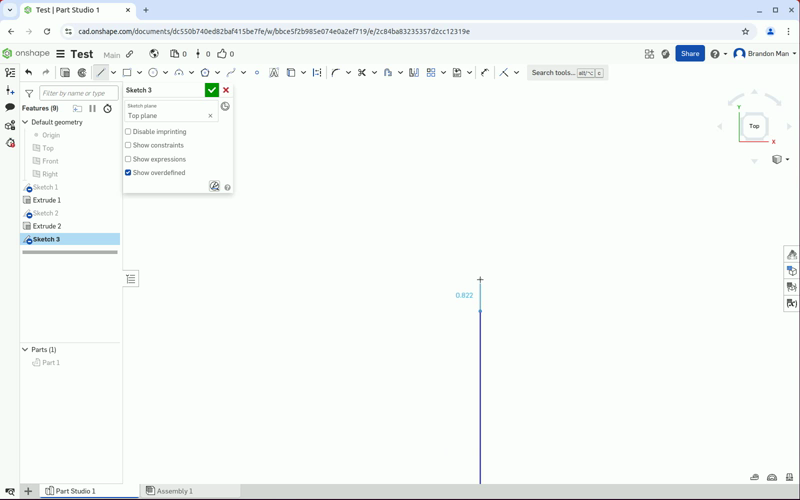
scroll(6)
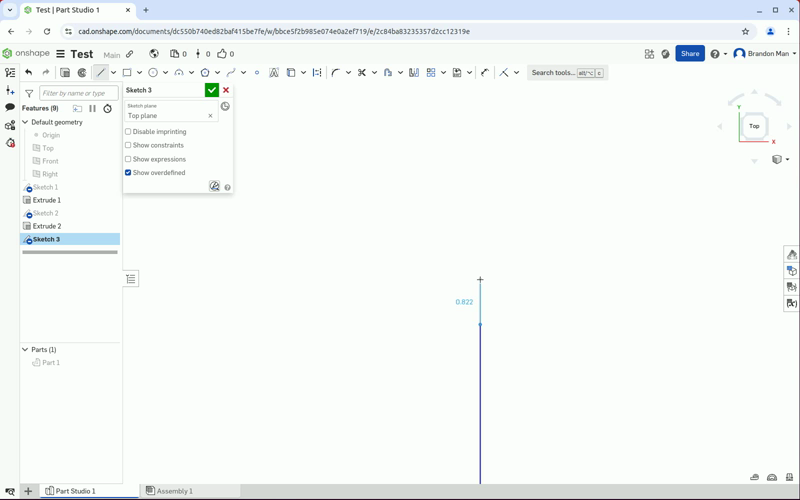
click(480, 279)
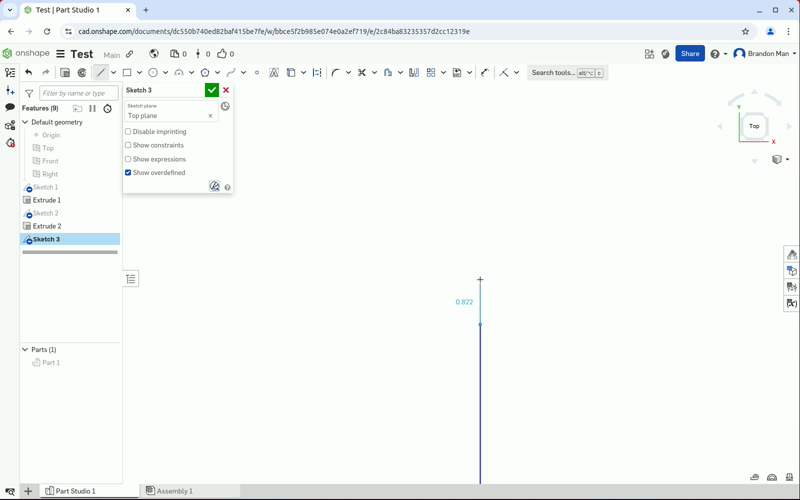
scroll(-6)
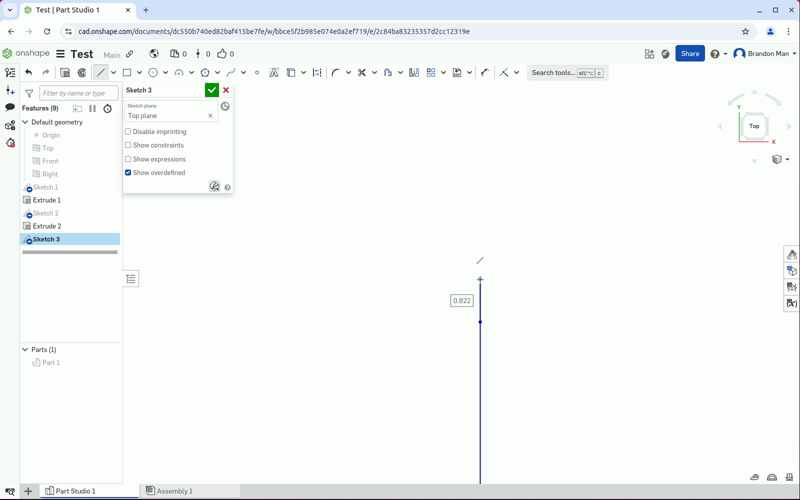
scroll(-6)
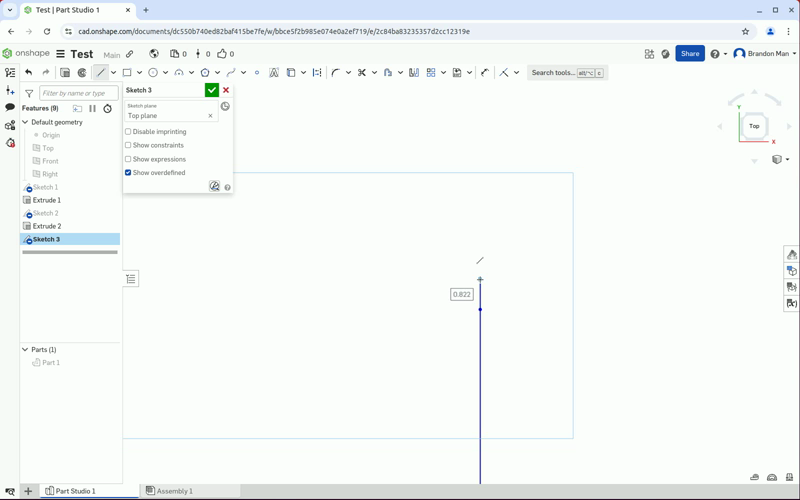
scroll(-6)
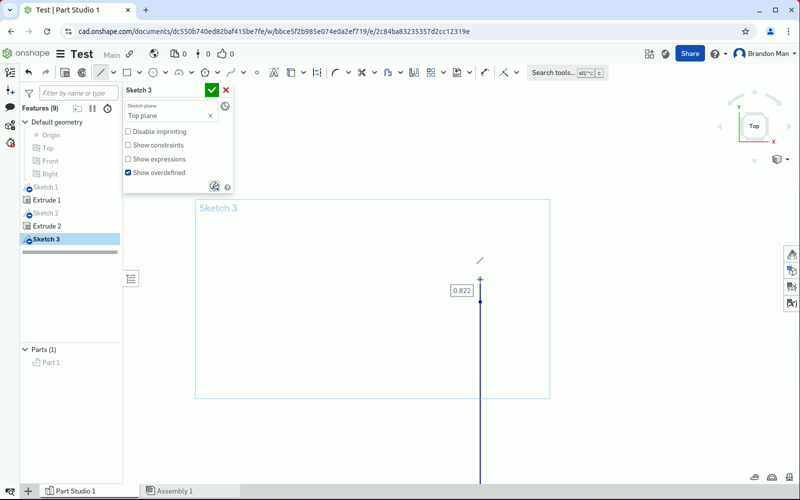
scroll(-6)
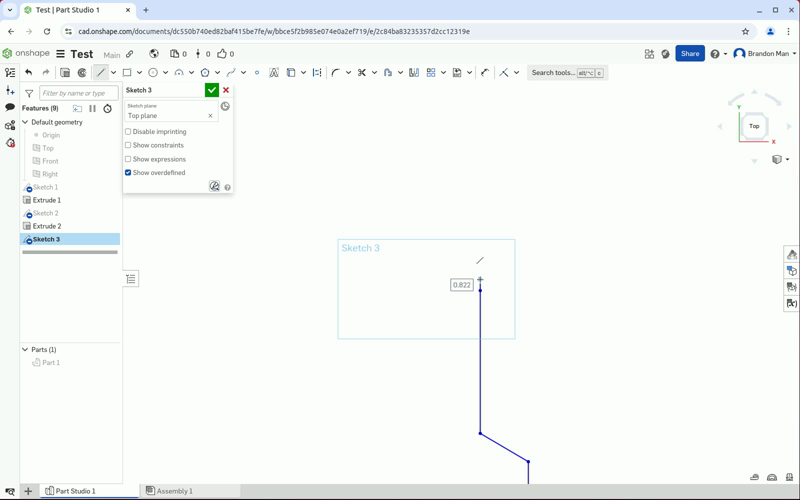
scroll(-6)
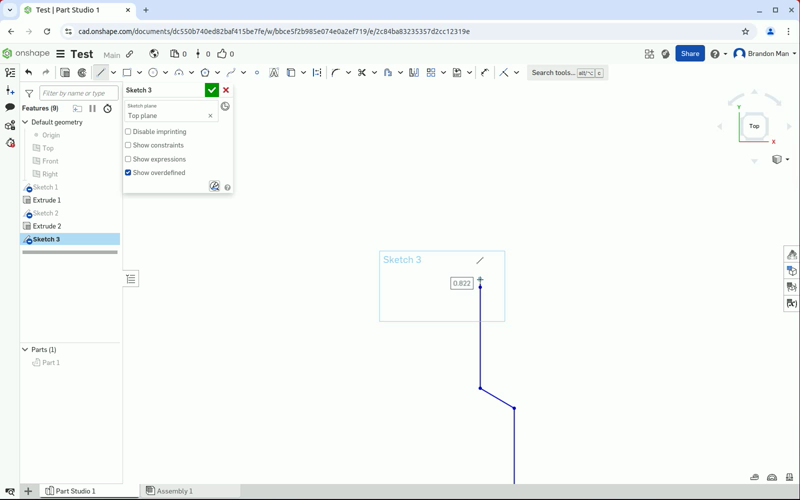
scroll(-6)
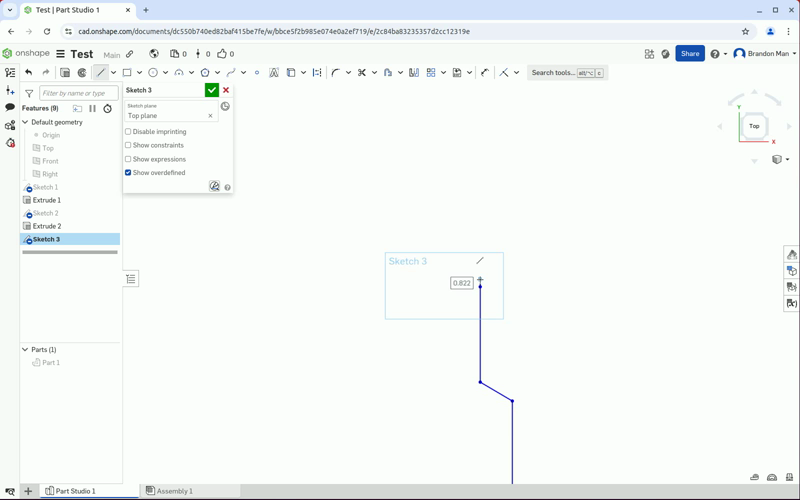
scroll(-6)
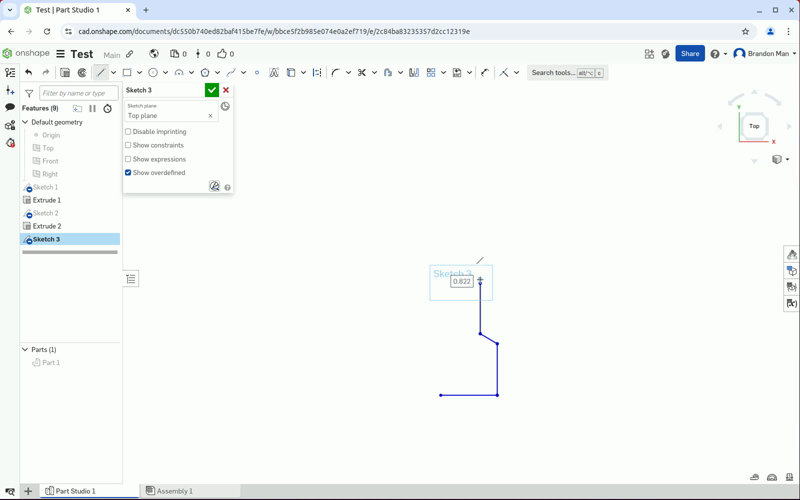
key_up(shift)
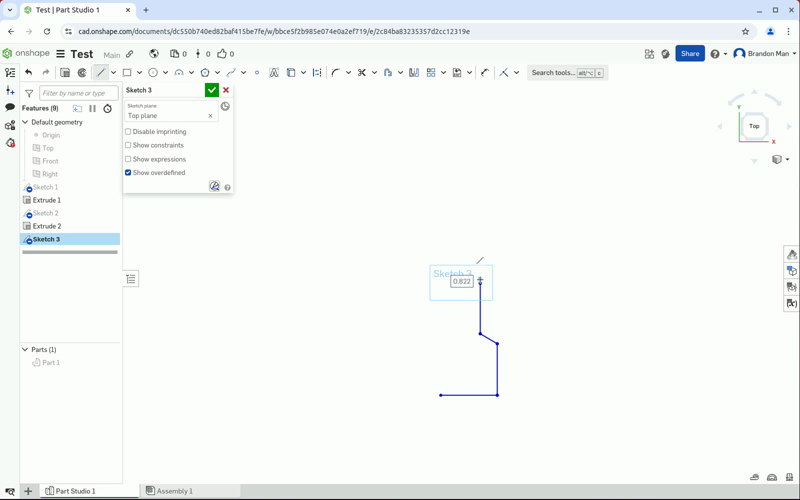
key_down(shift)
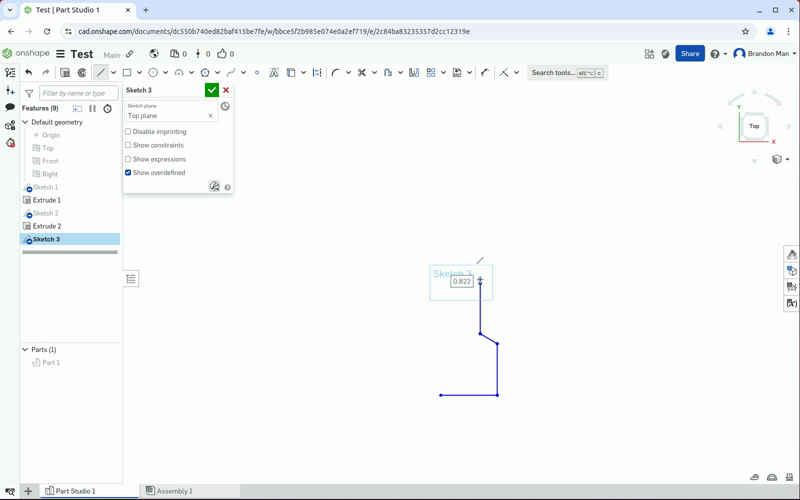
mouse_move(510, 279)
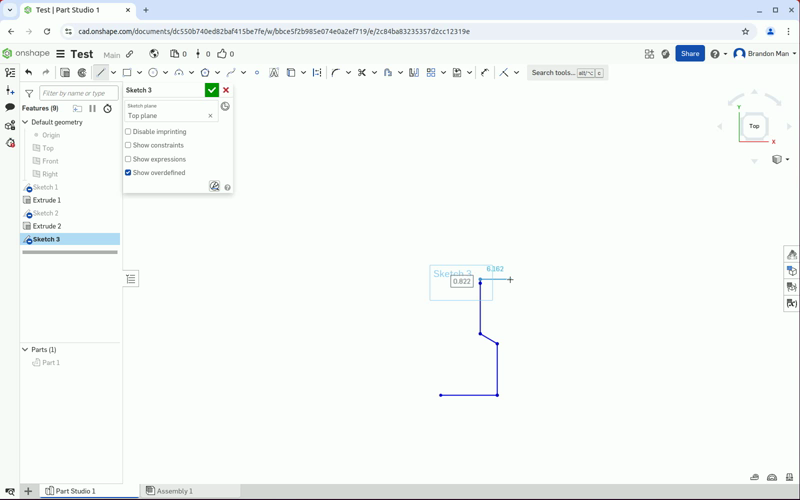
mouse_move(480, 269)
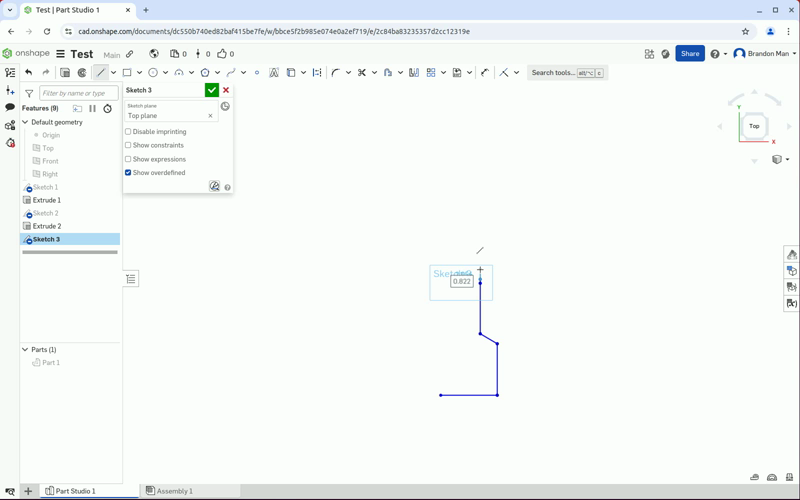
click(480, 269)
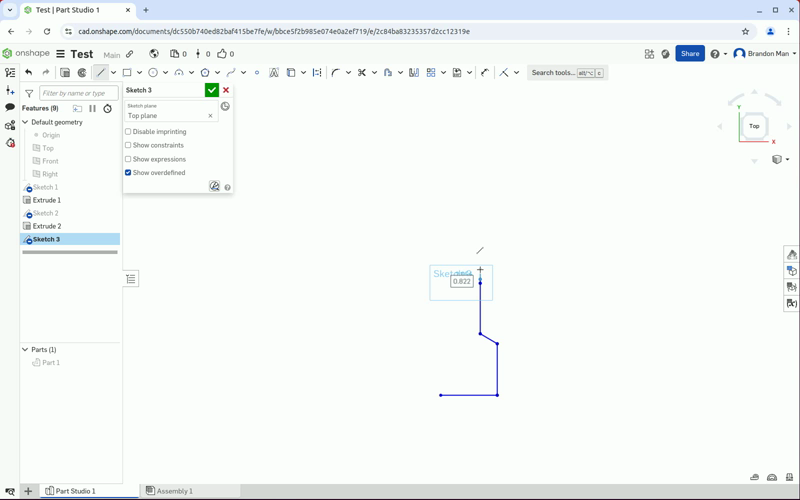
key_up(shift)
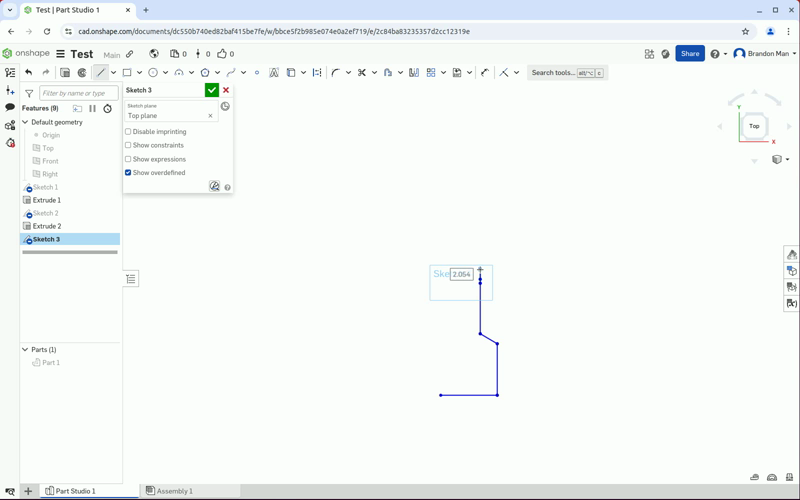
key_down(shift)
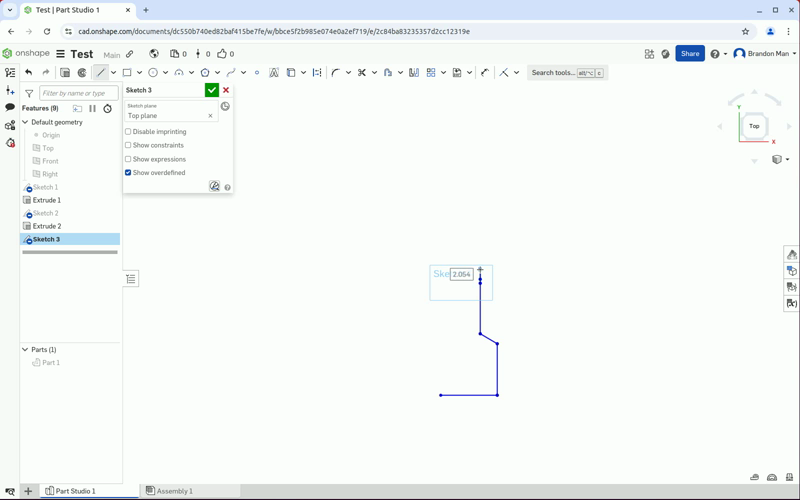
mouse_move(510, 269)
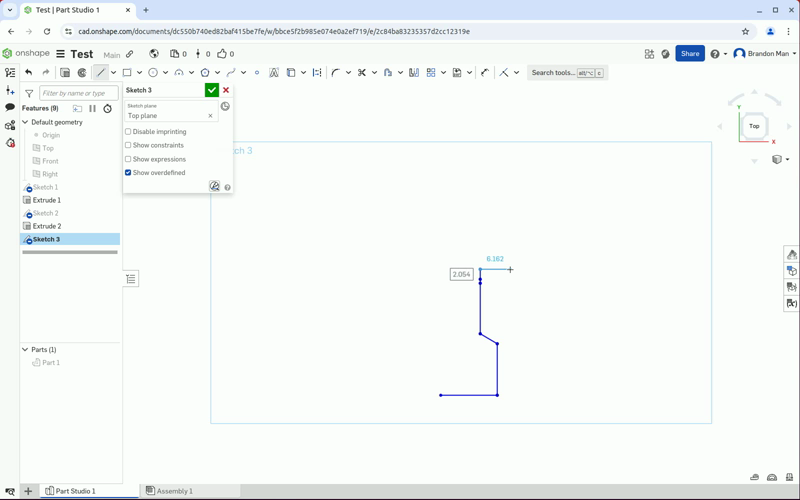
mouse_move(468, 269)
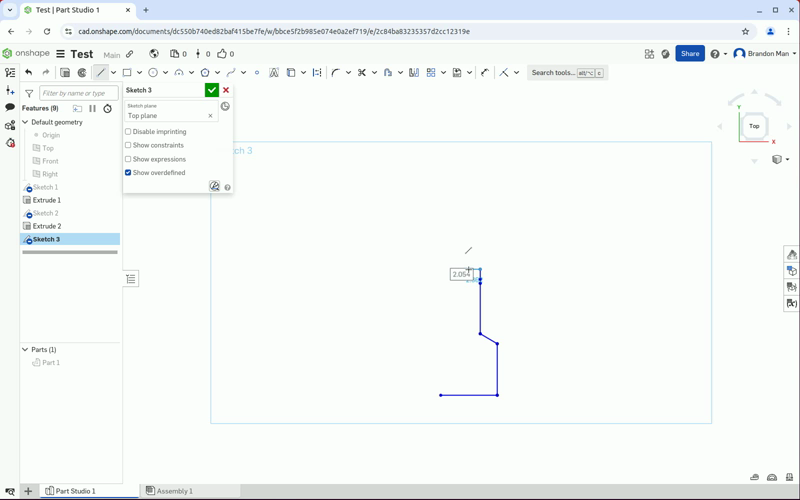
click(468, 269)
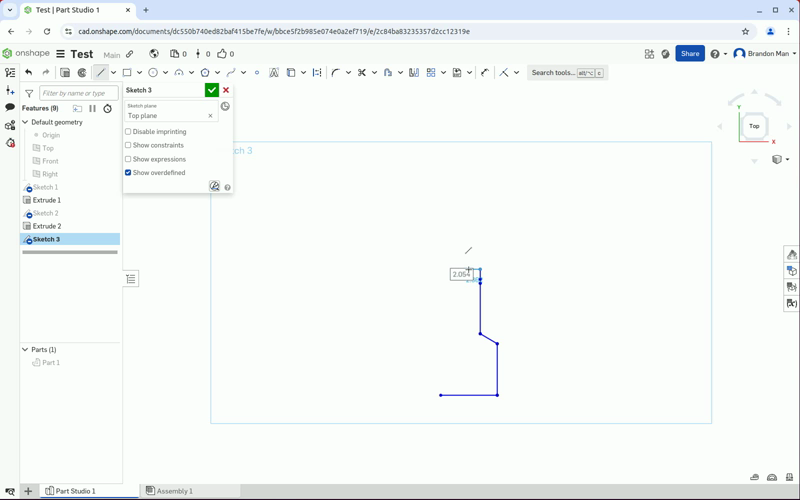
key_up(shift)
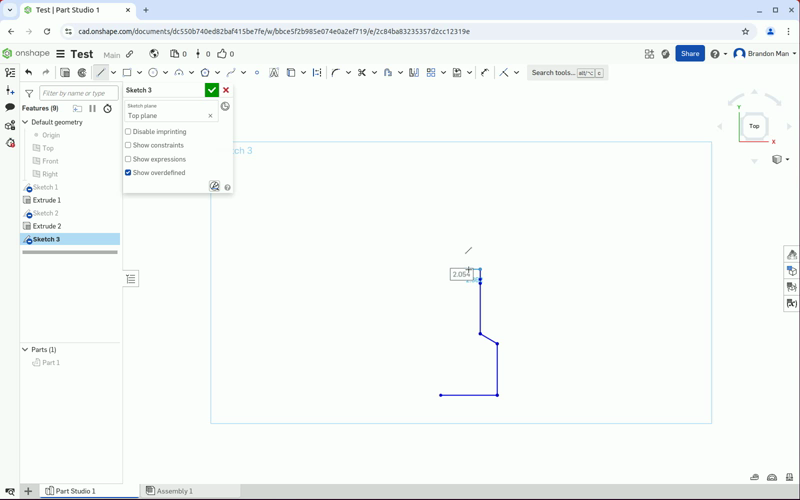
key_down(shift)
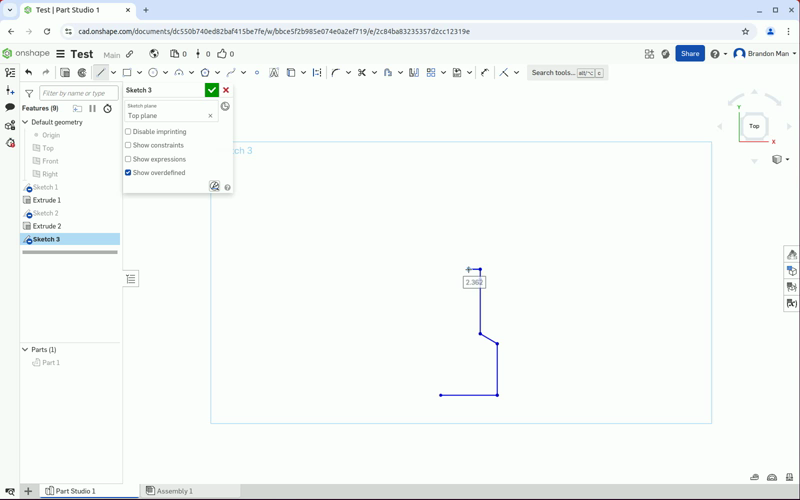
mouse_move(498, 269)
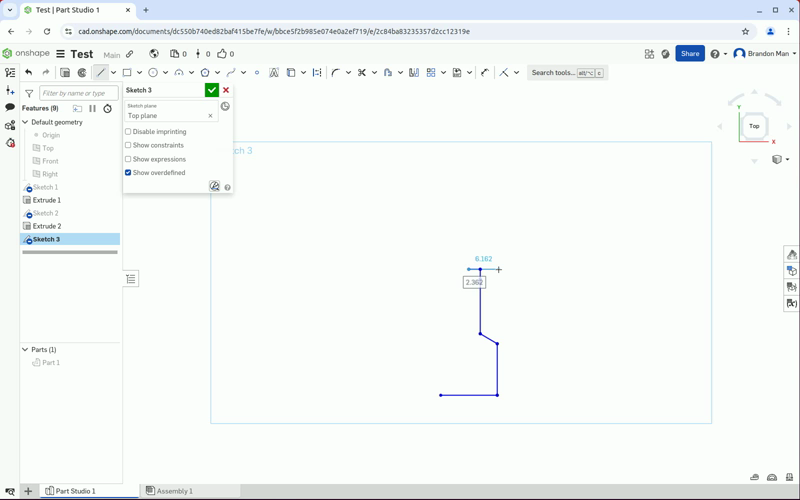
mouse_move(460, 261)
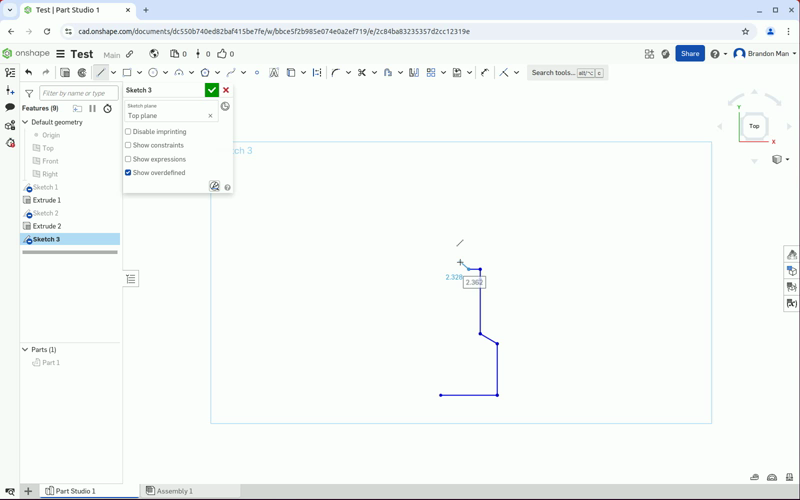
click(460, 261)
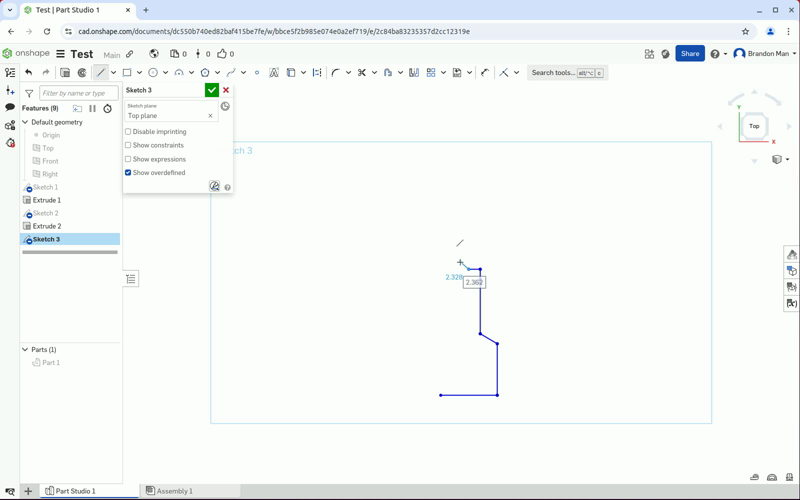
key_up(shift)
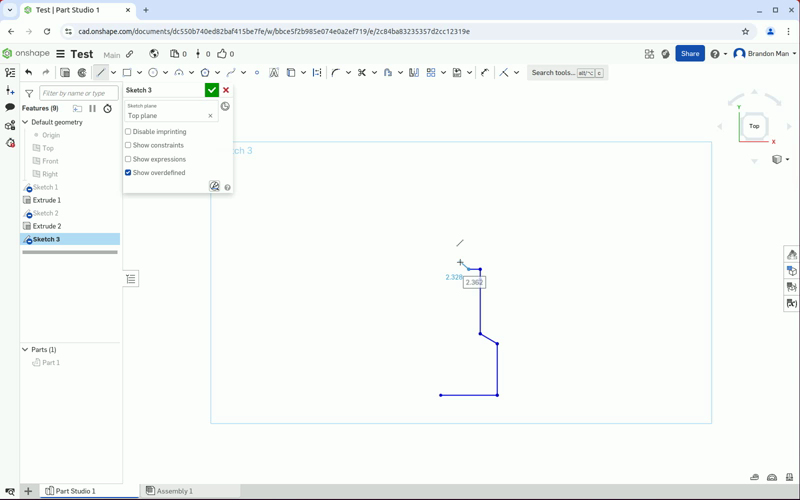
key_down(shift)
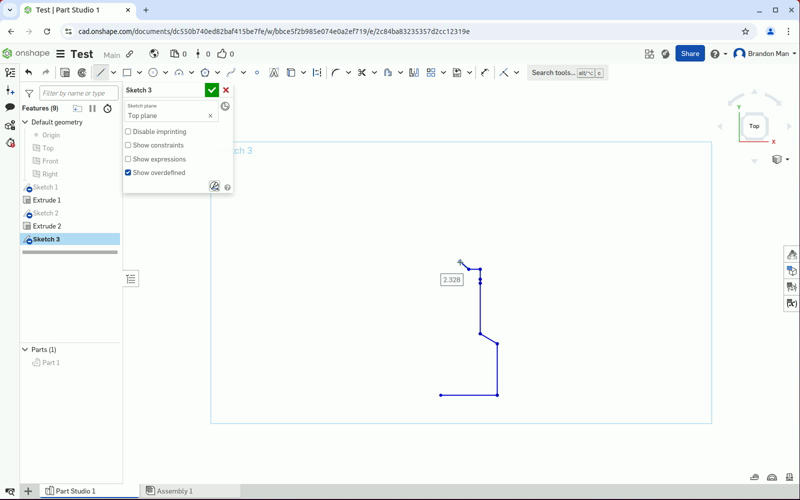
mouse_move(490, 261)
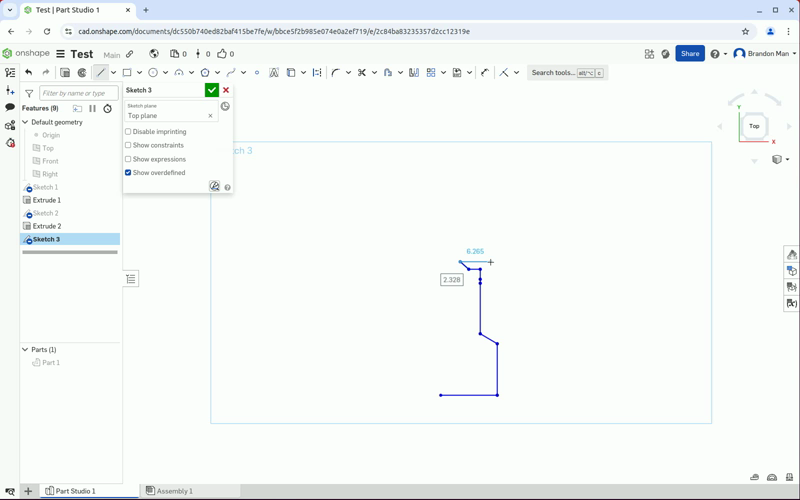
mouse_move(440, 261)
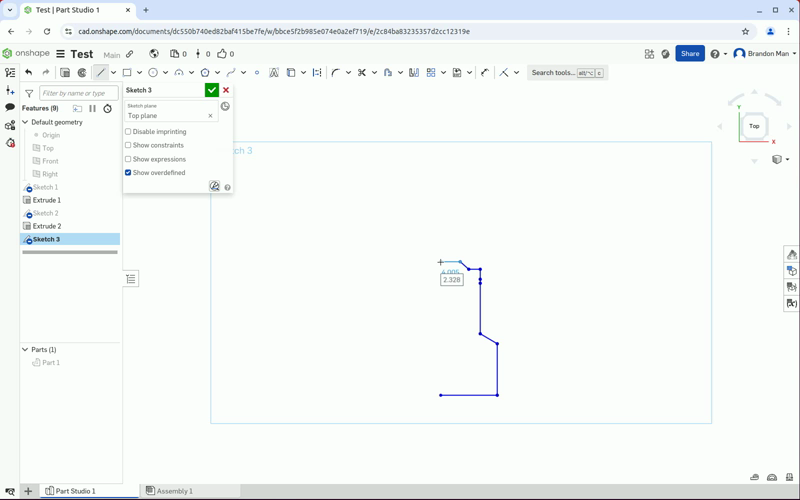
click(440, 261)
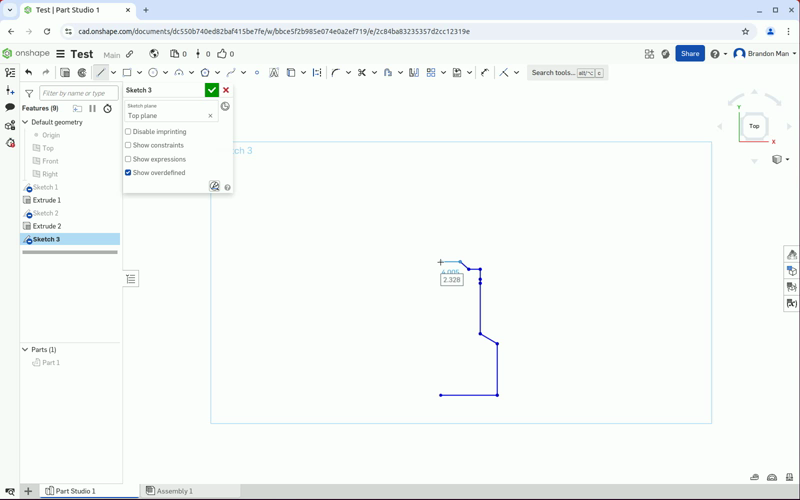
key_up(shift)
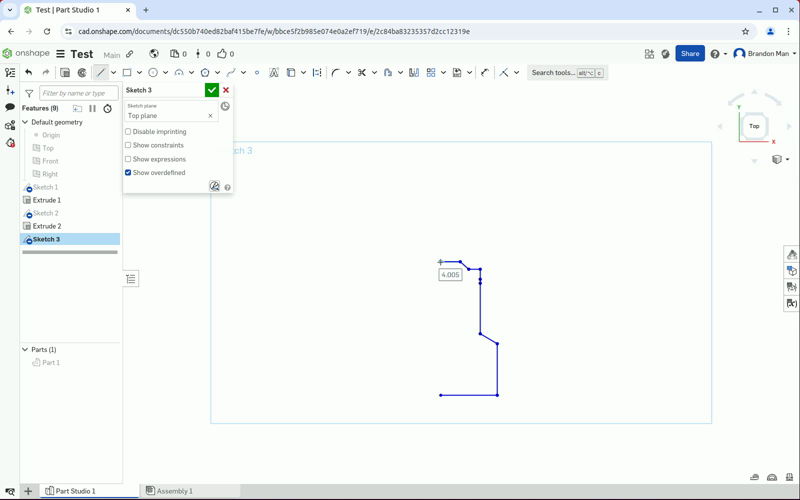
key_down(shift)
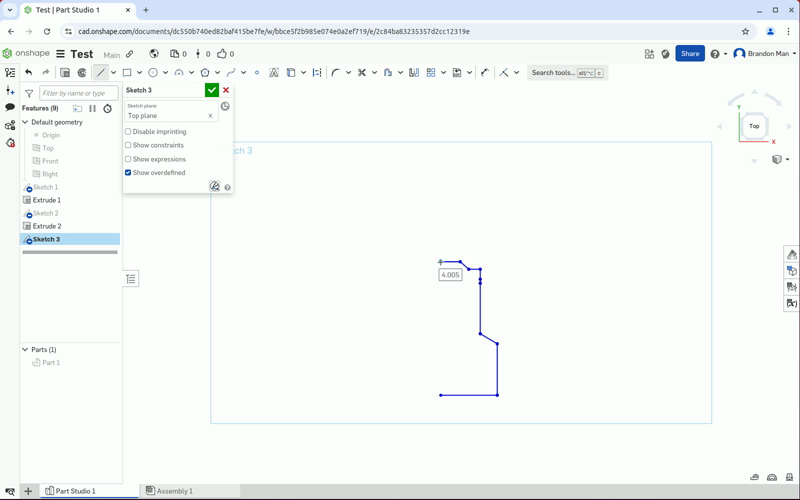
mouse_move(440, 395)
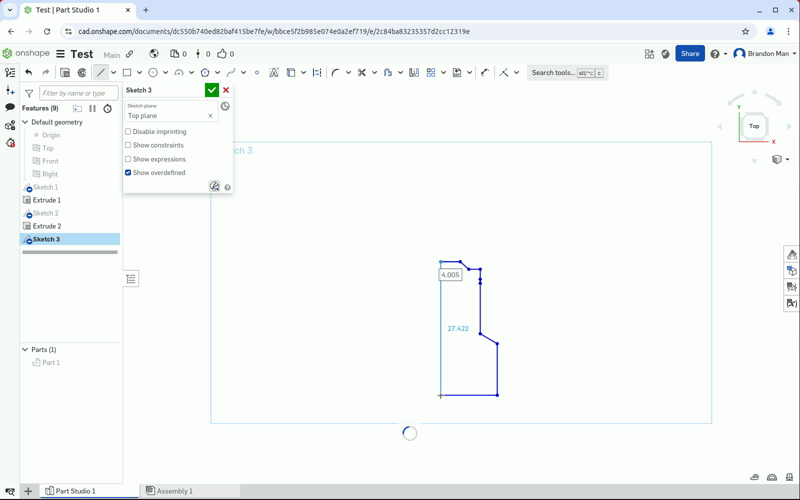
key_up(shift)
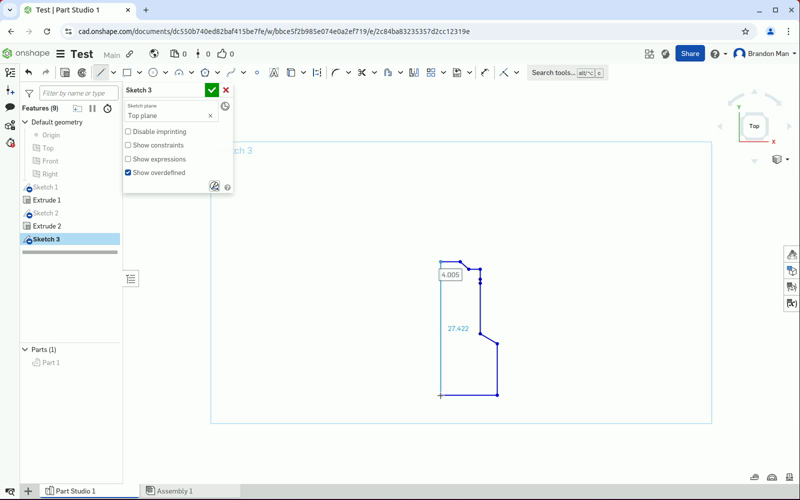
click(440, 395)
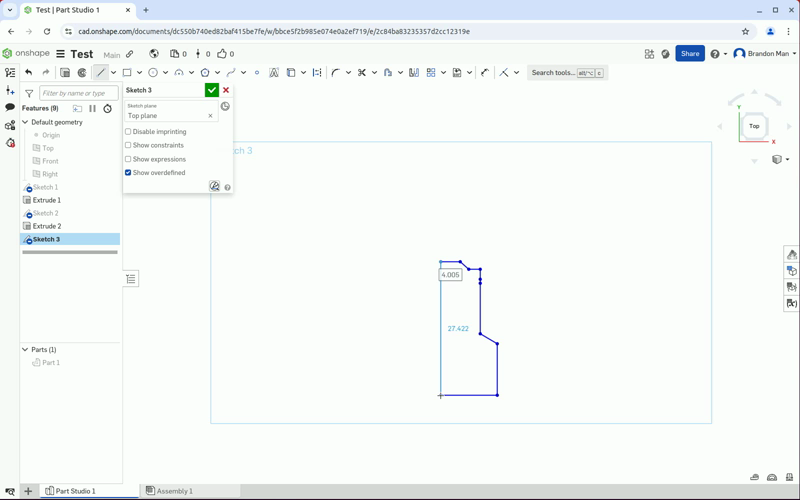
key(esc)
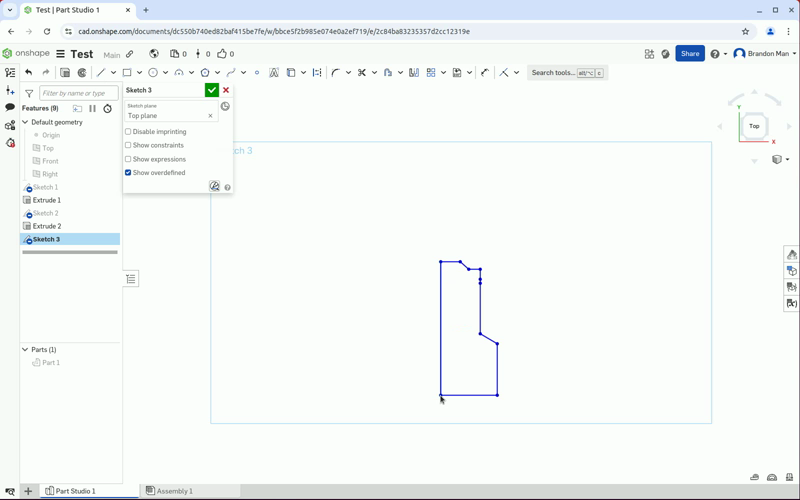
mouse_move(457, 365)
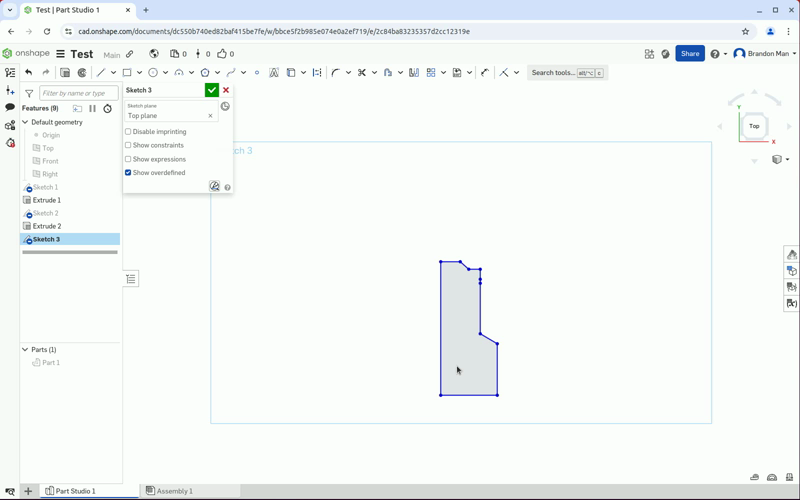
click(457, 365)
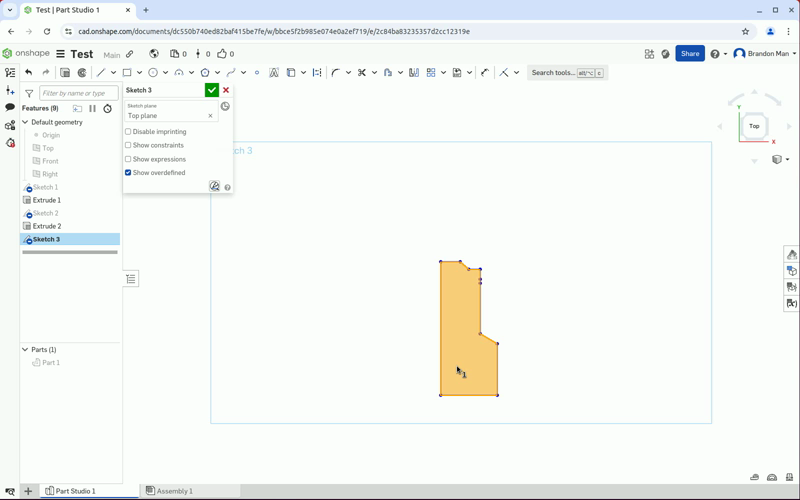
mouse_move(73, 352)
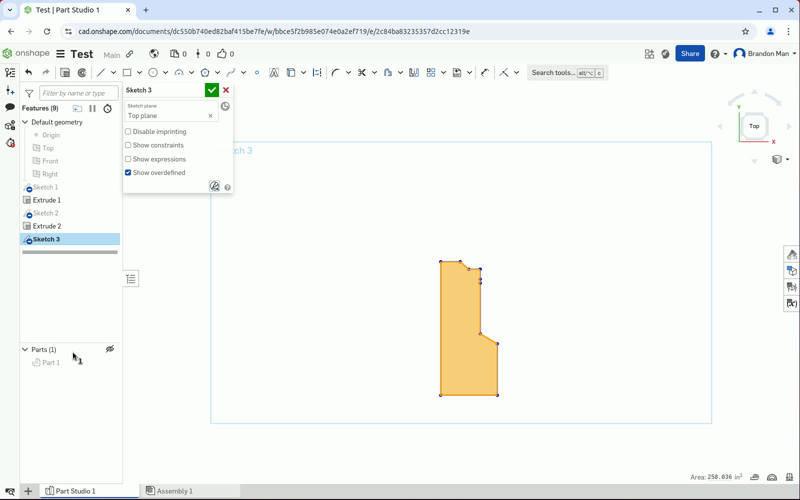
key(shift+y)
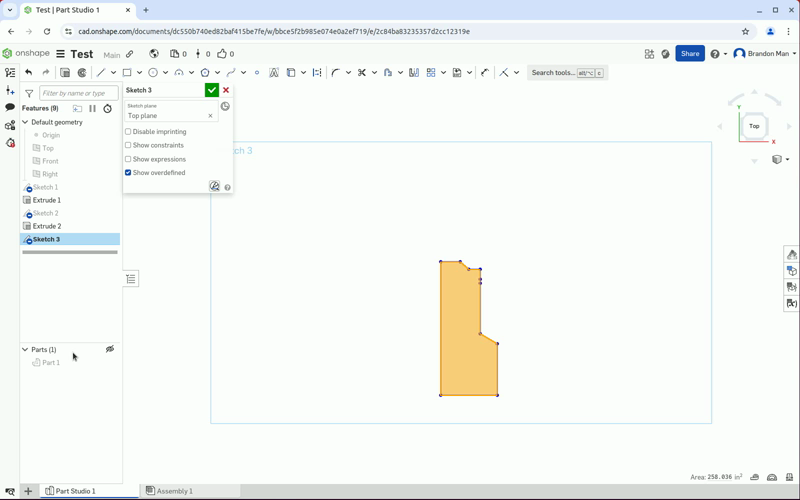
key(shift+e)
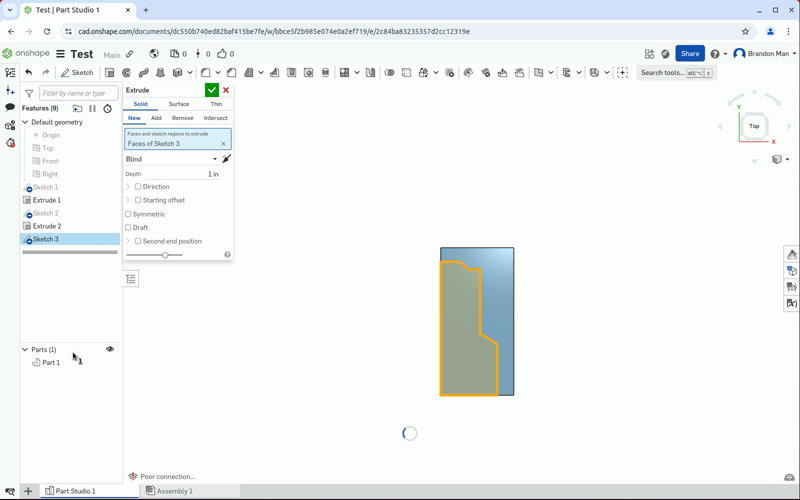
mouse_move(143, 106)
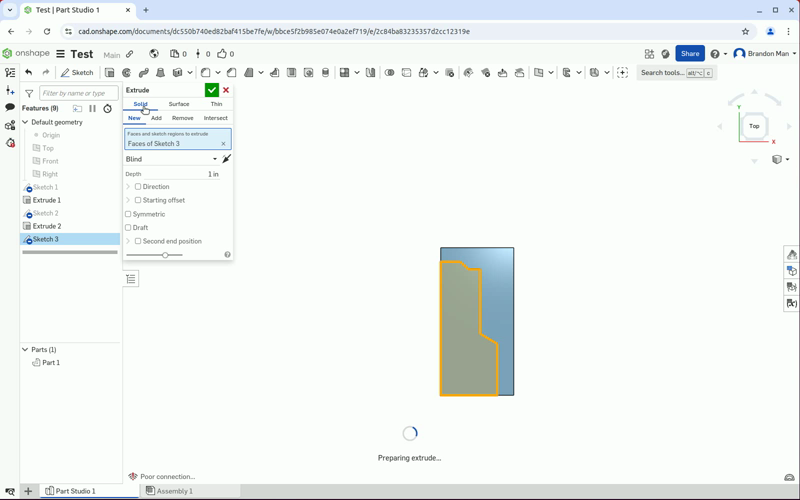
click(143, 106)
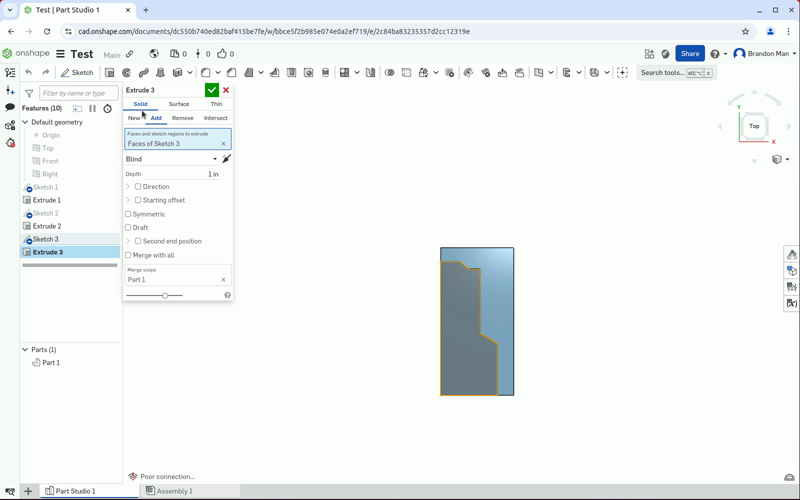
mouse_move(137, 120)
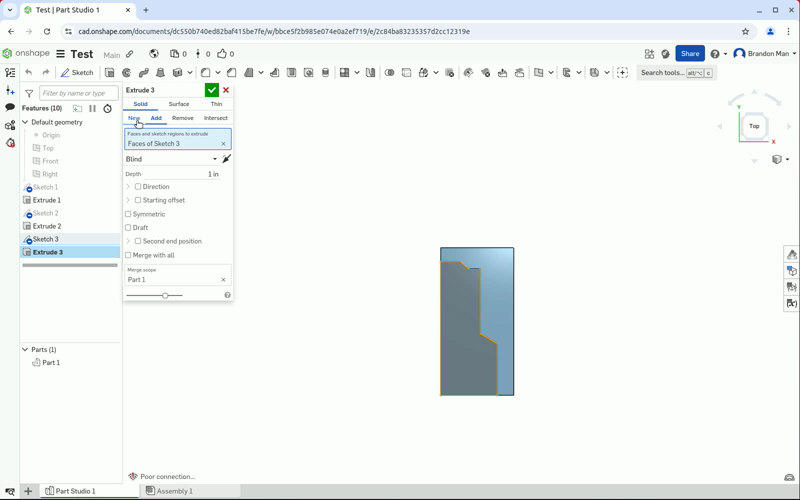
click(137, 120)
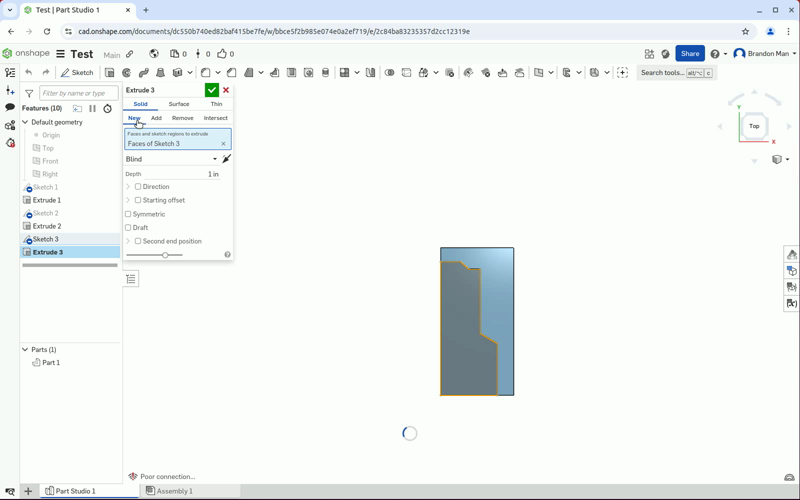
key(tab, 4)
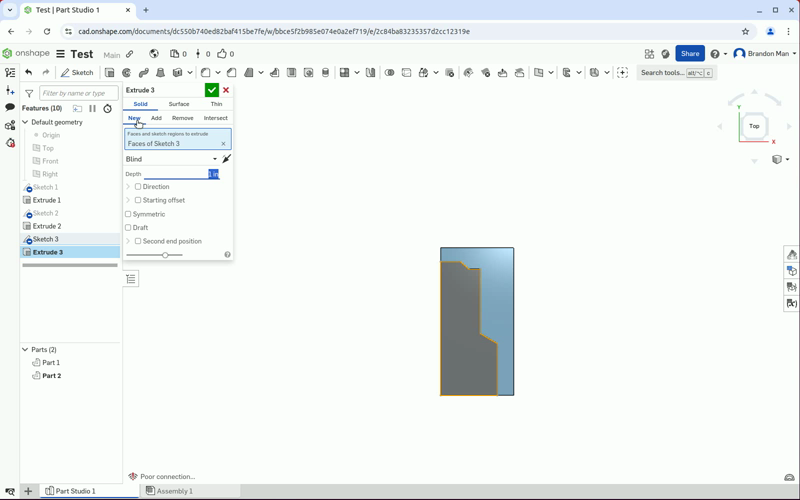
text(-0.241)
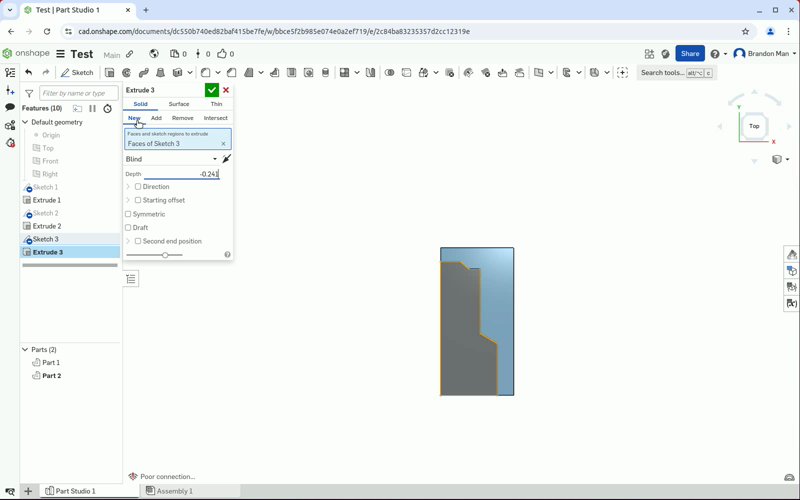
key(enter)
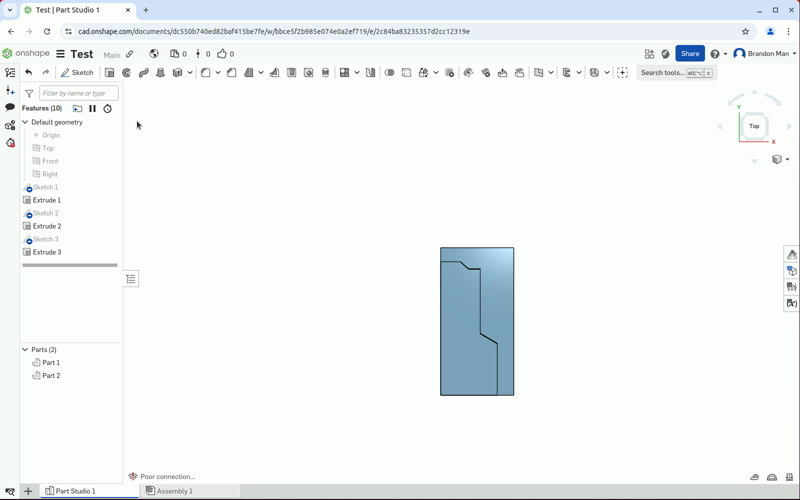
key(shift+h)
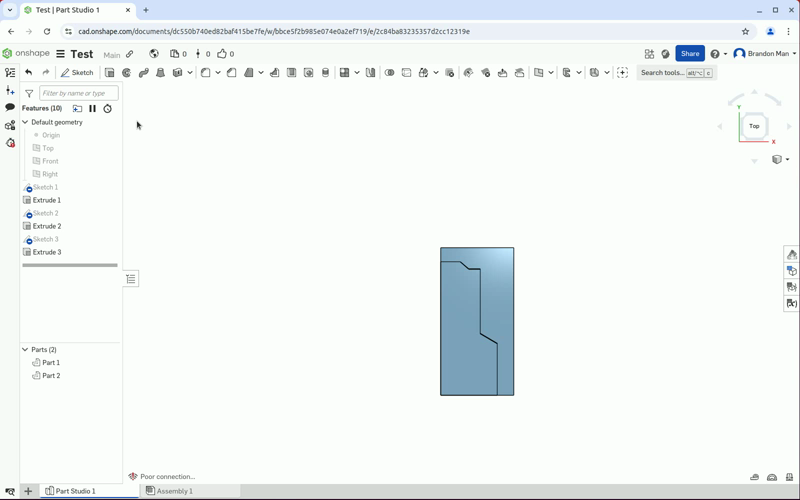
key(shift+h)
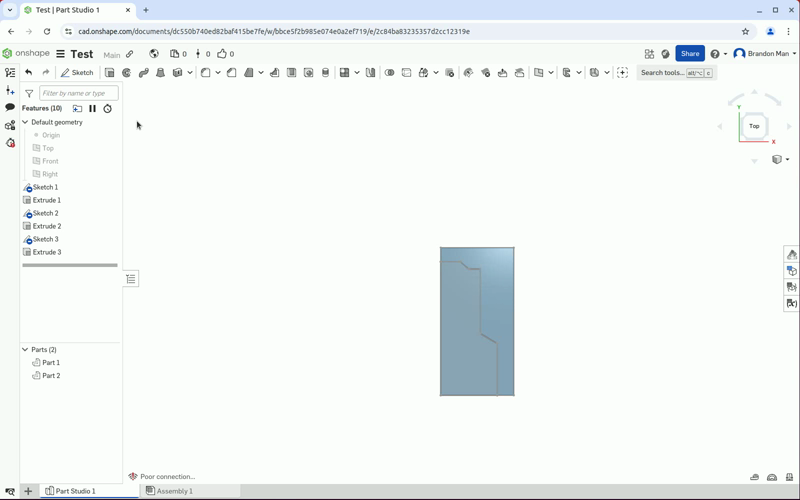
key(shift+7)
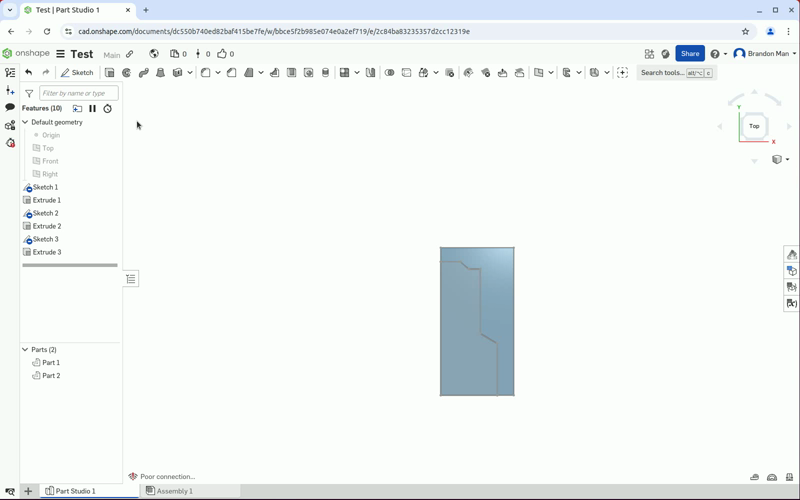
key(up, 3)
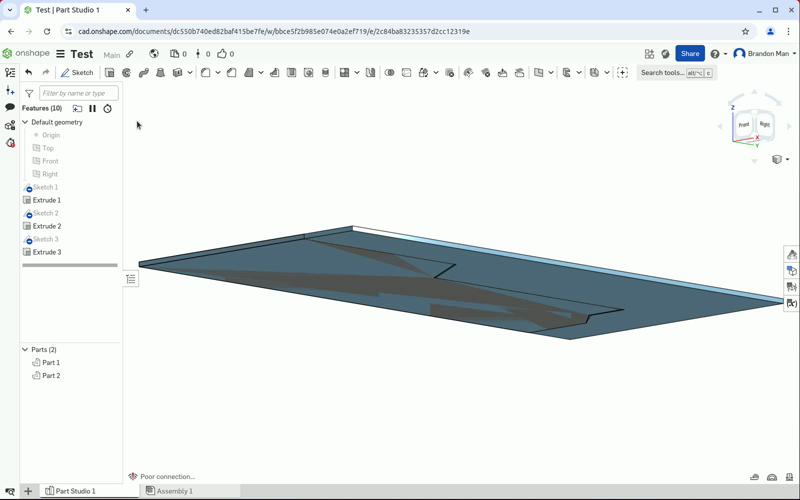
key(left, 3)
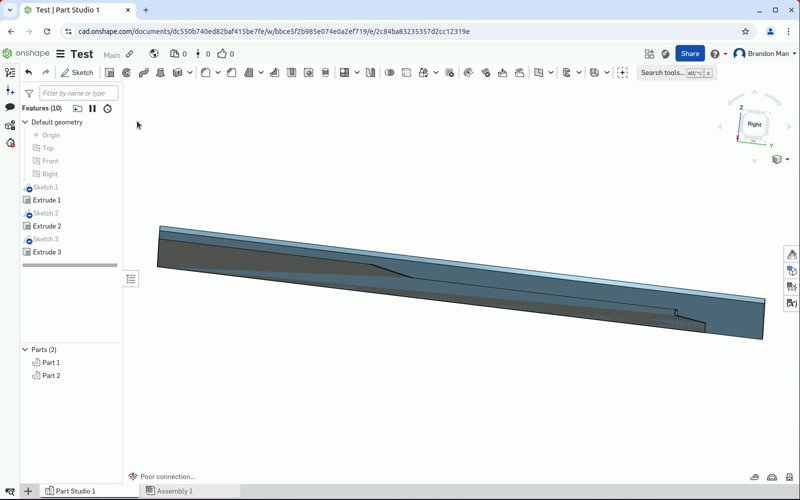
key(right, 3)
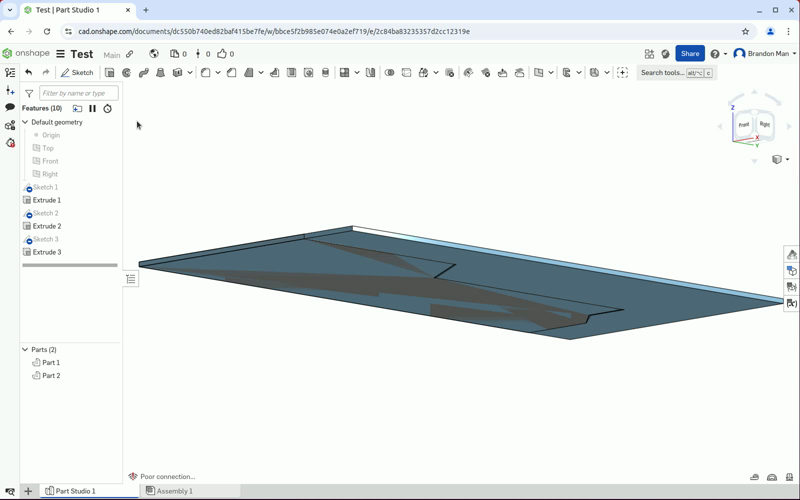
key(down, 3)
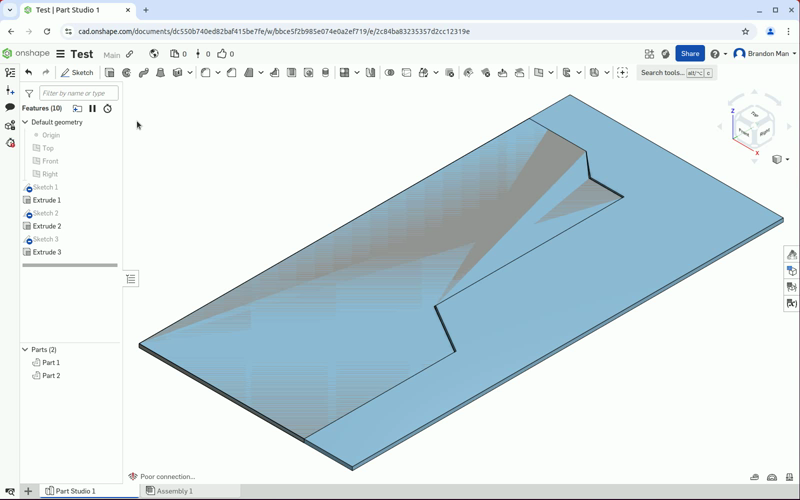
mouse_move(73, 189)
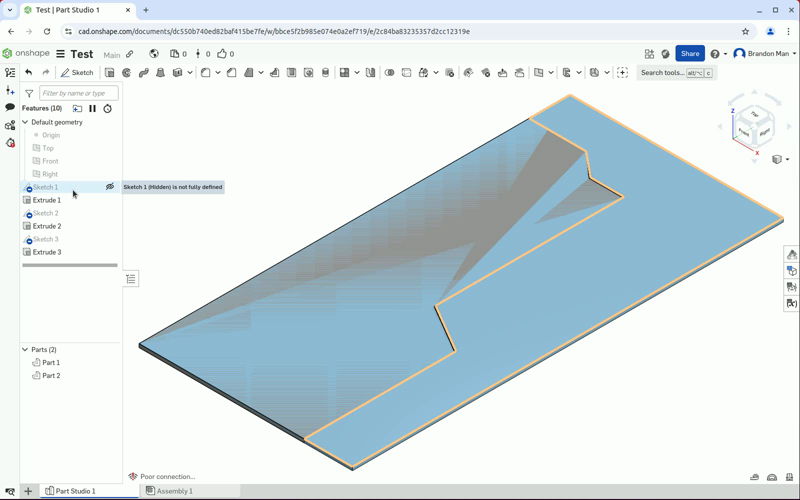
click(73, 189)